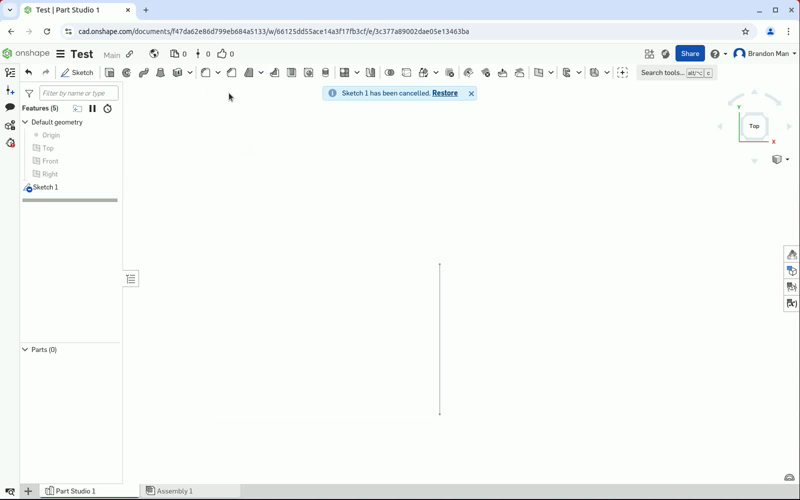
key(shift+h)
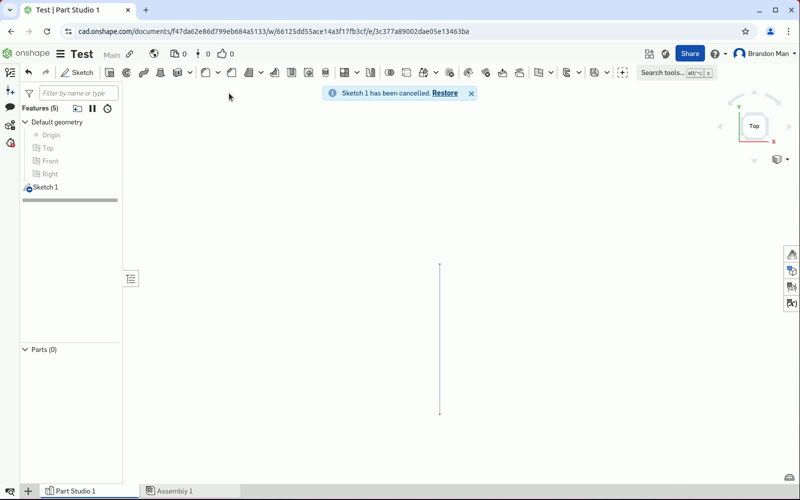
key(shift+s)
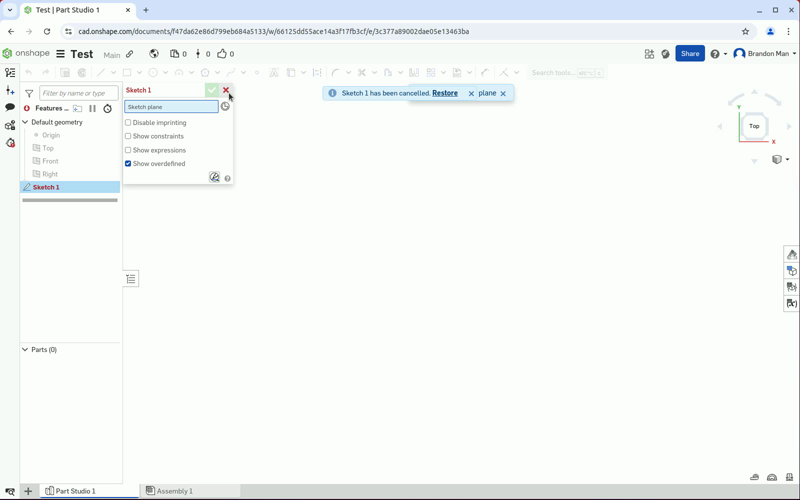
mouse_move(73, 150)
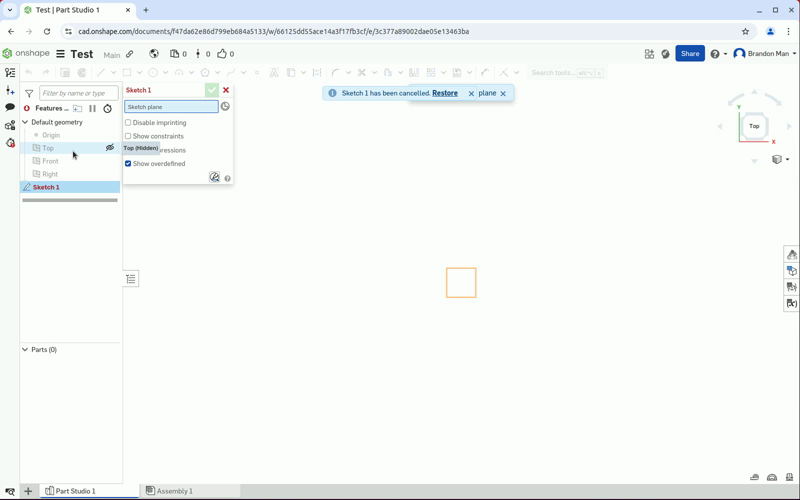
click(73, 150)
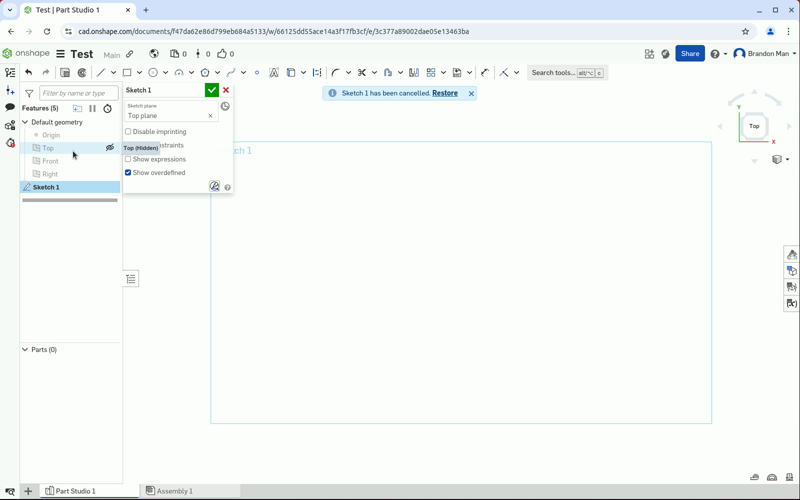
mouse_move(73, 352)
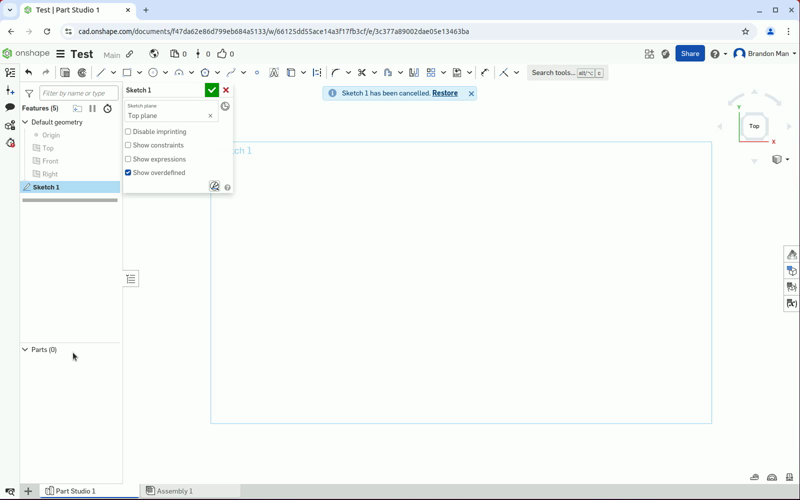
key(y)
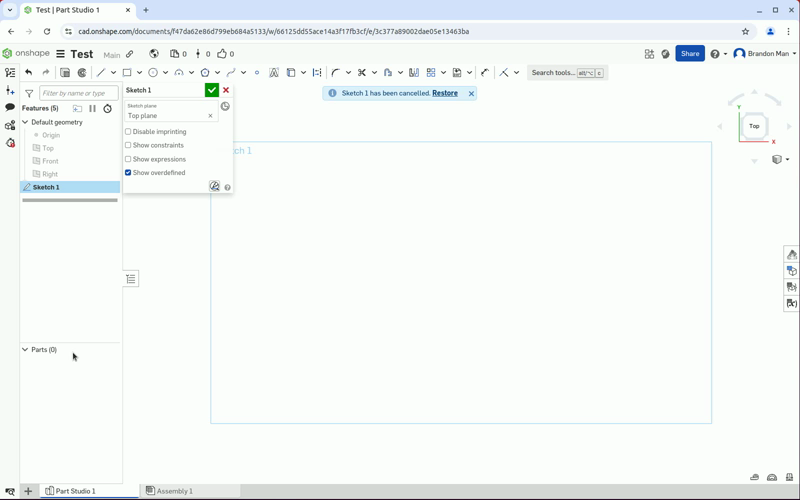
key(l)
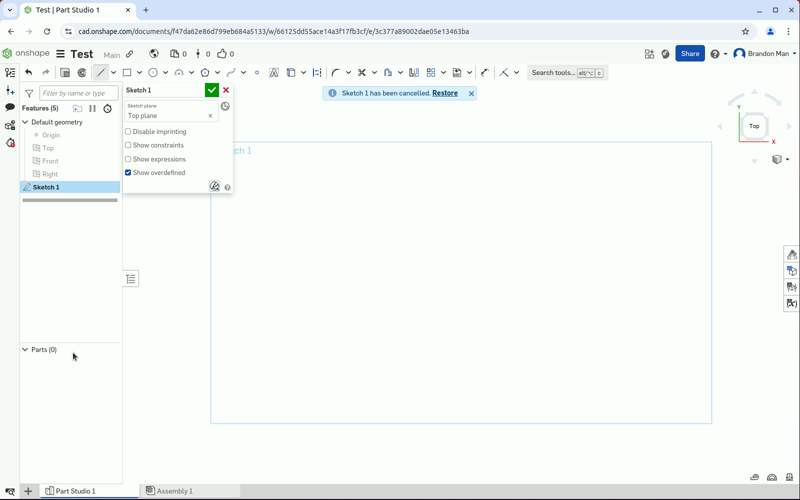
key_down(shift)
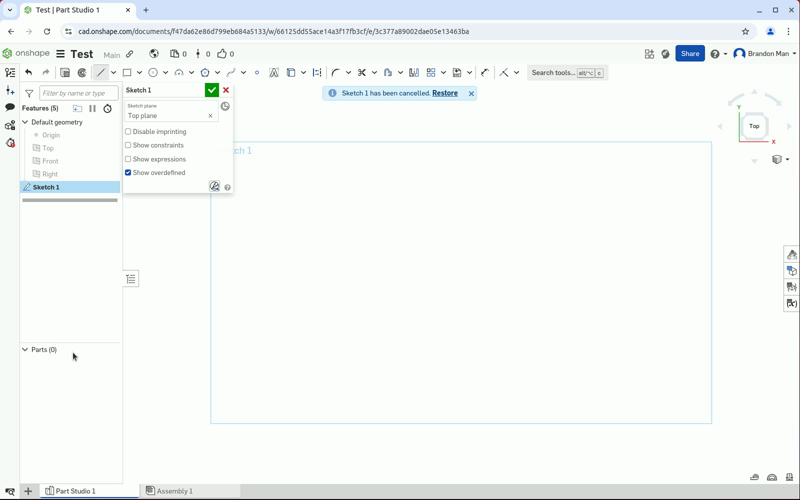
mouse_move(409, 314)
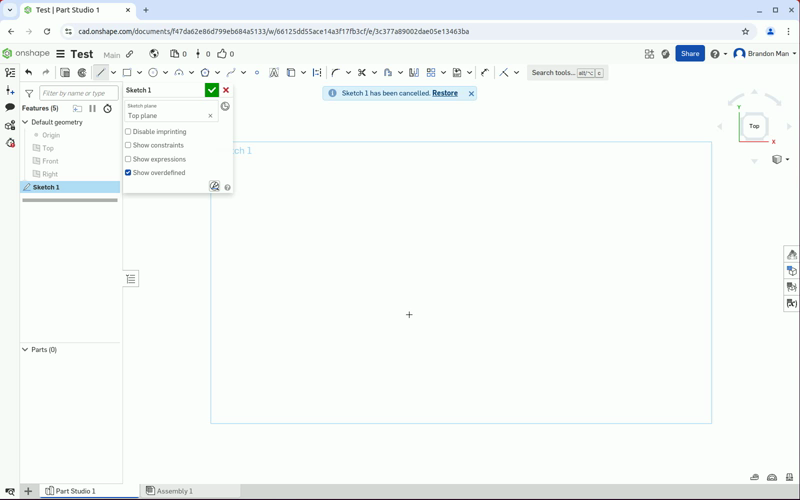
click(409, 314)
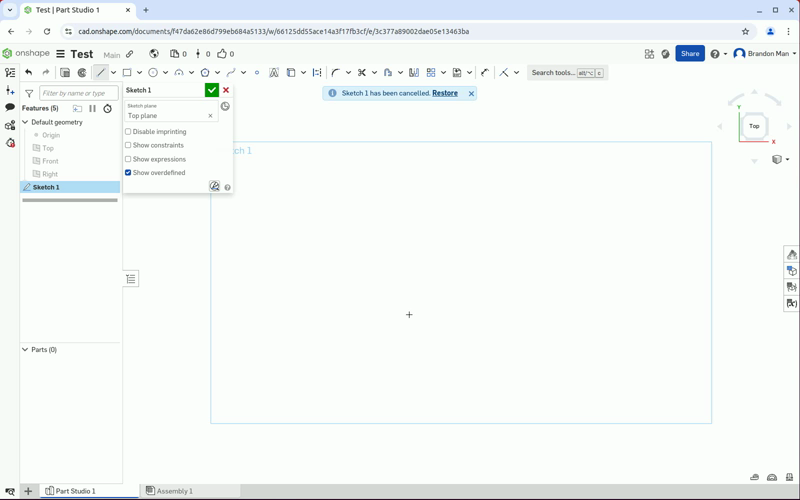
key_up(shift)
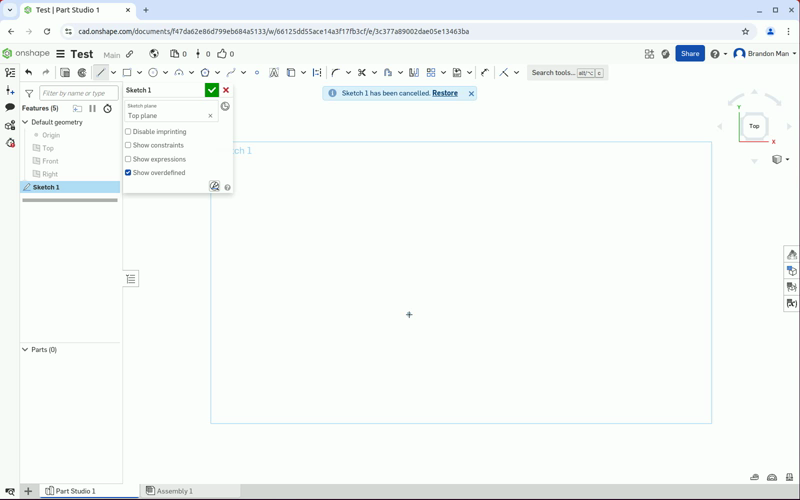
key_down(shift)
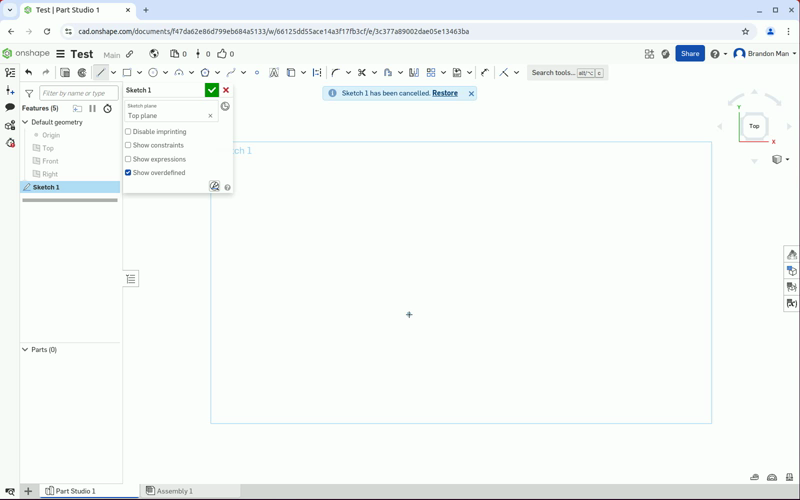
mouse_move(439, 314)
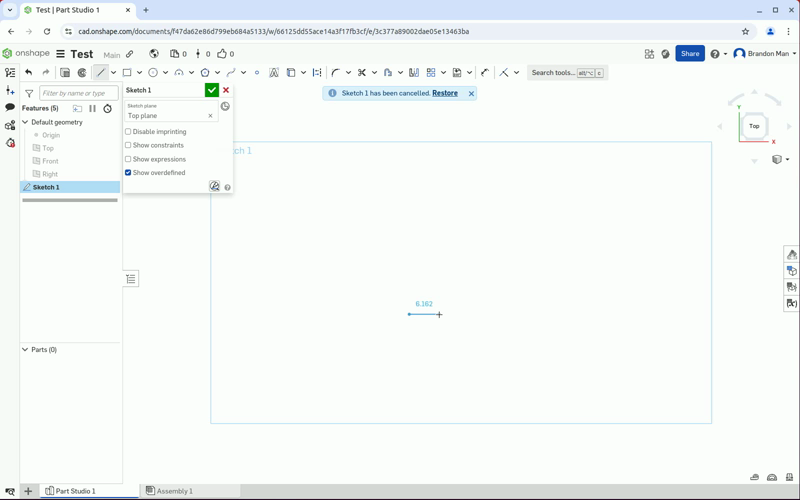
mouse_move(435, 314)
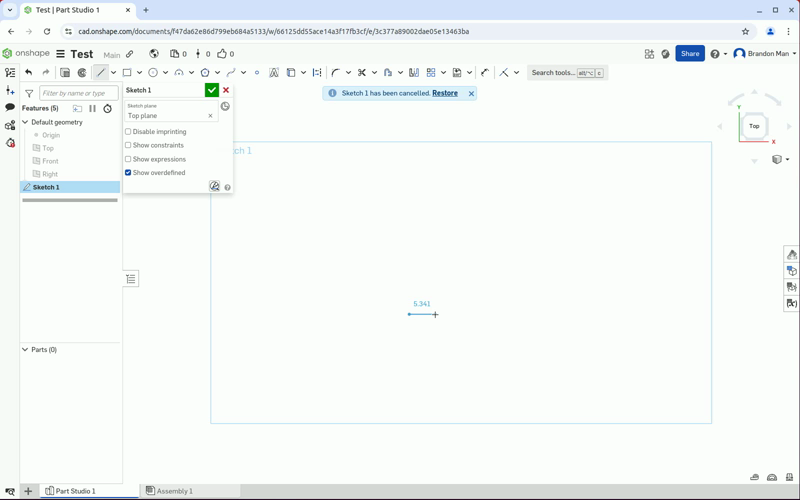
click(435, 314)
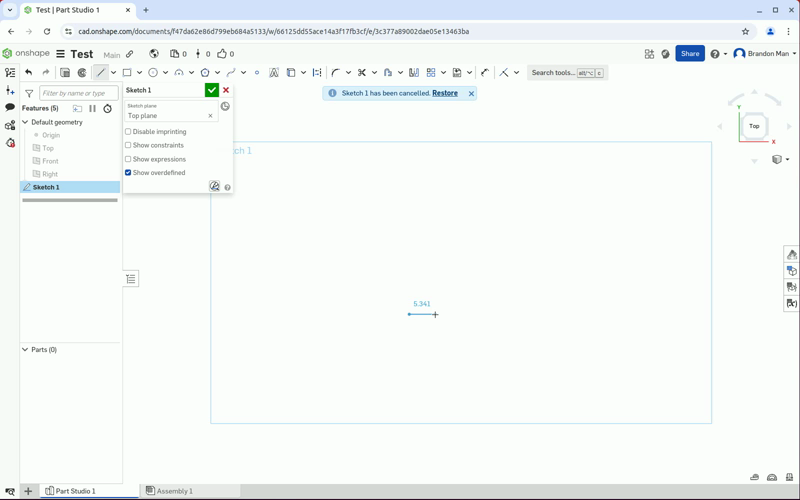
key_up(shift)
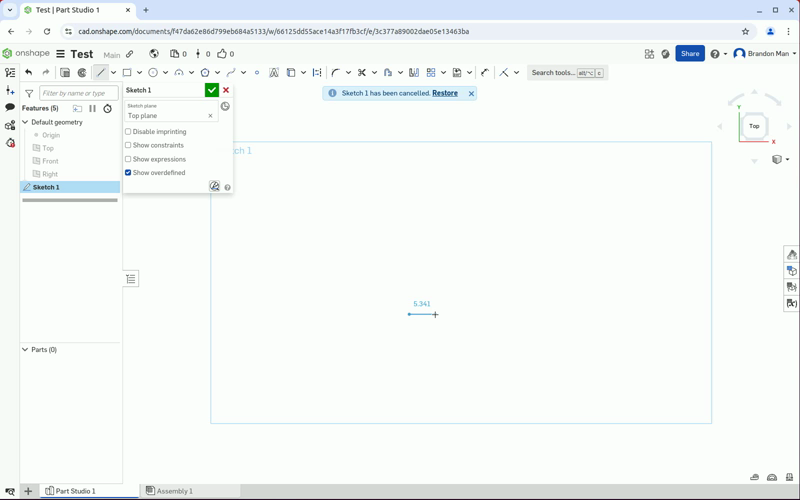
key_down(shift)
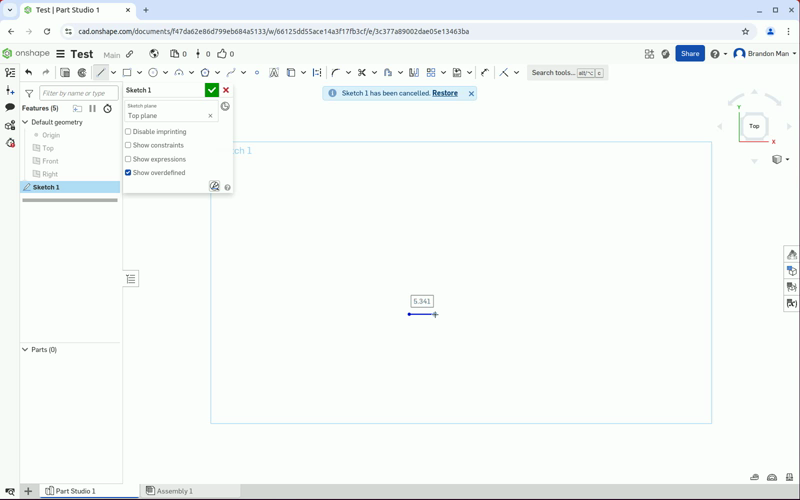
mouse_move(465, 314)
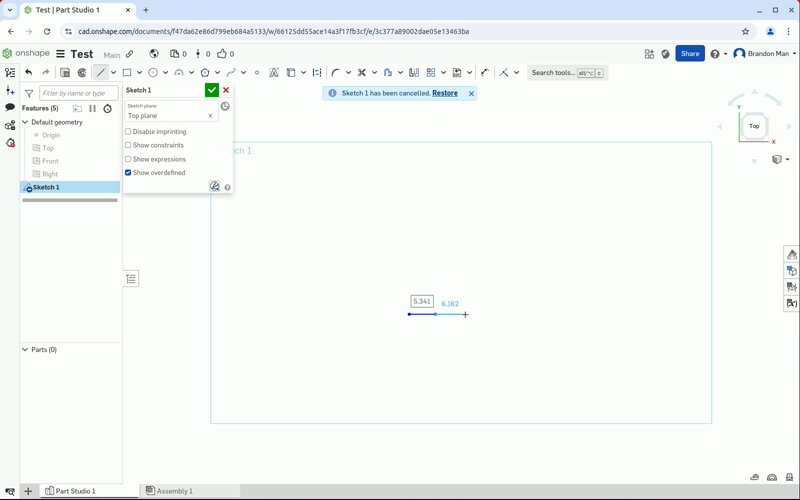
mouse_move(435, 270)
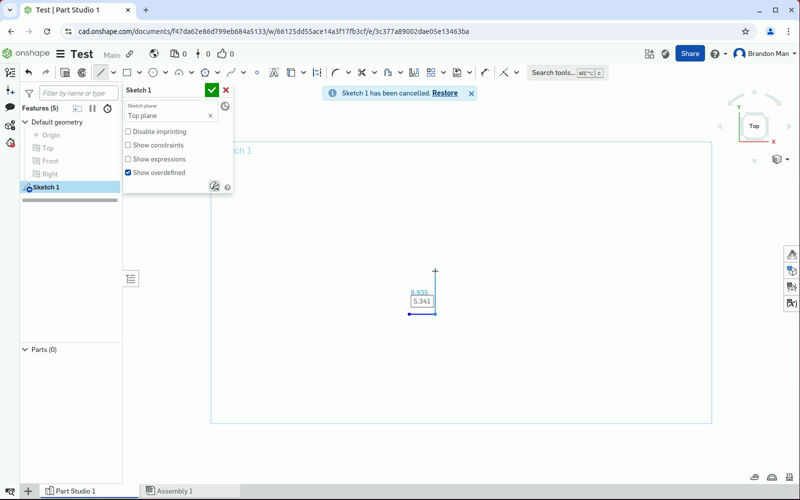
click(435, 270)
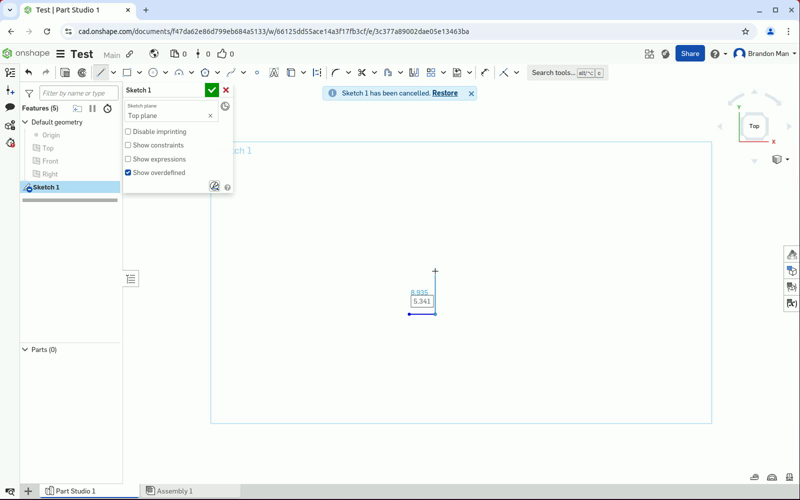
key_up(shift)
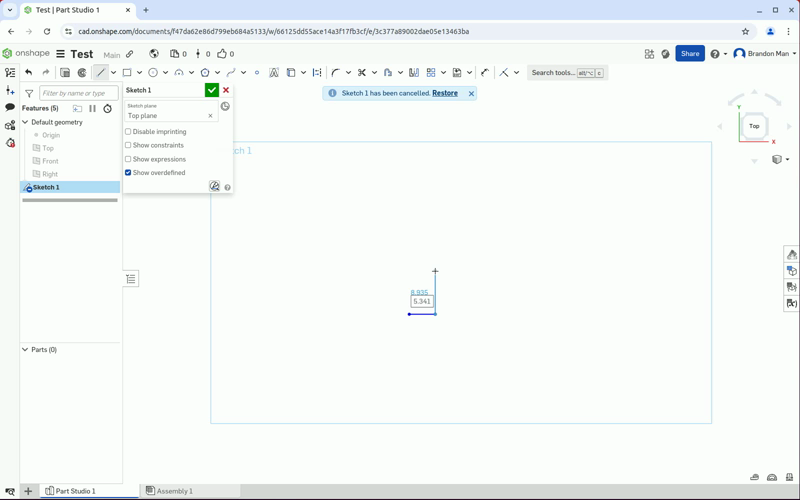
key_down(shift)
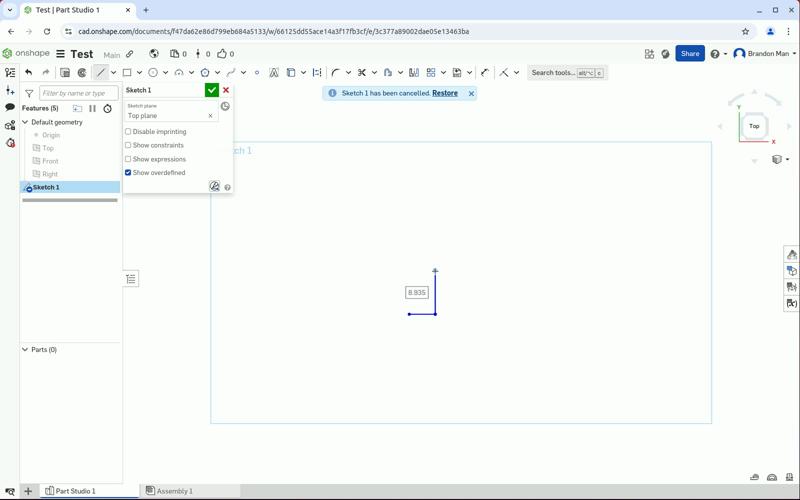
mouse_move(465, 270)
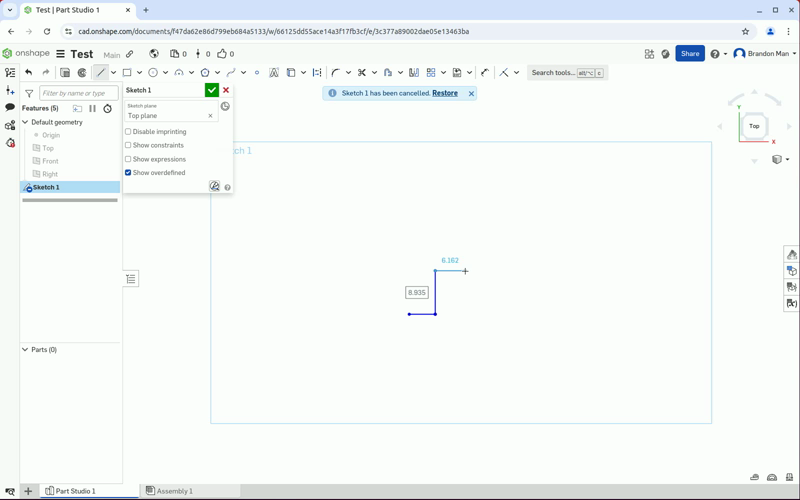
mouse_move(409, 270)
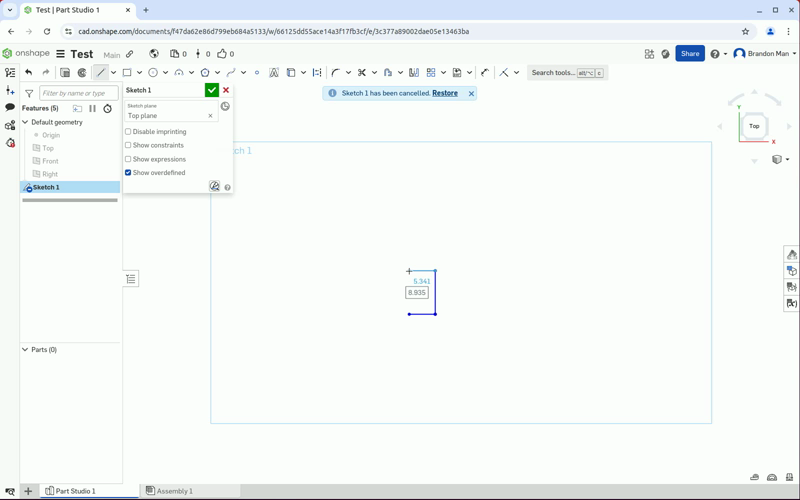
click(409, 270)
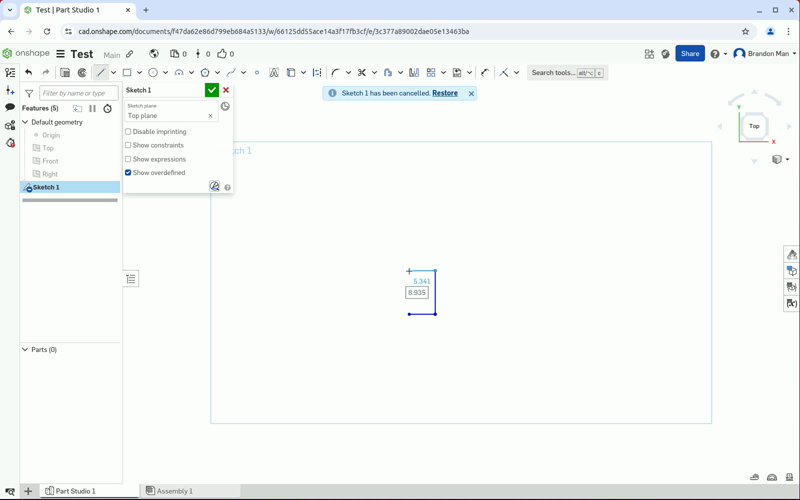
key_up(shift)
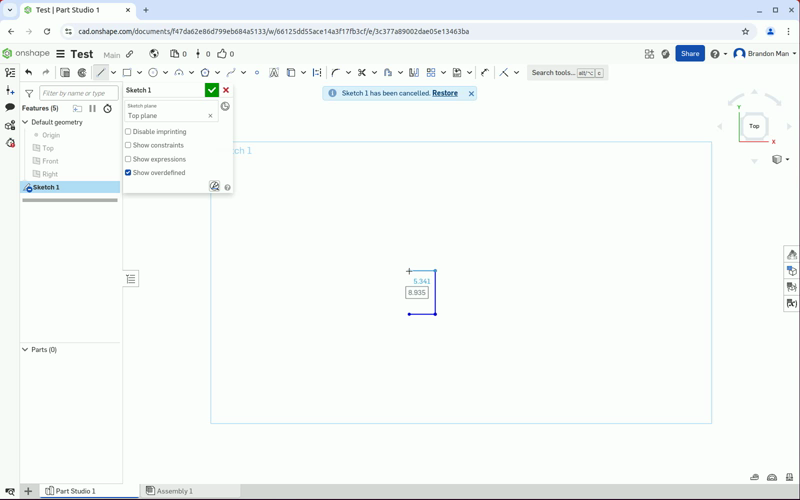
mouse_move(439, 270)
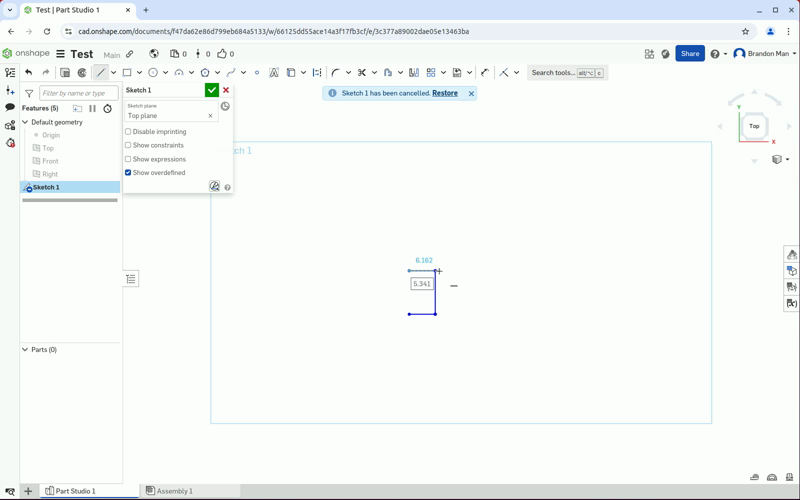
key_down(shift)
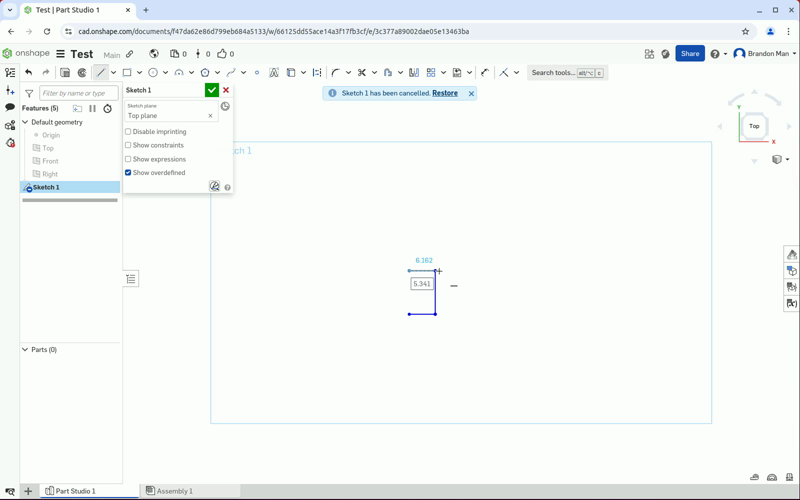
mouse_move(409, 314)
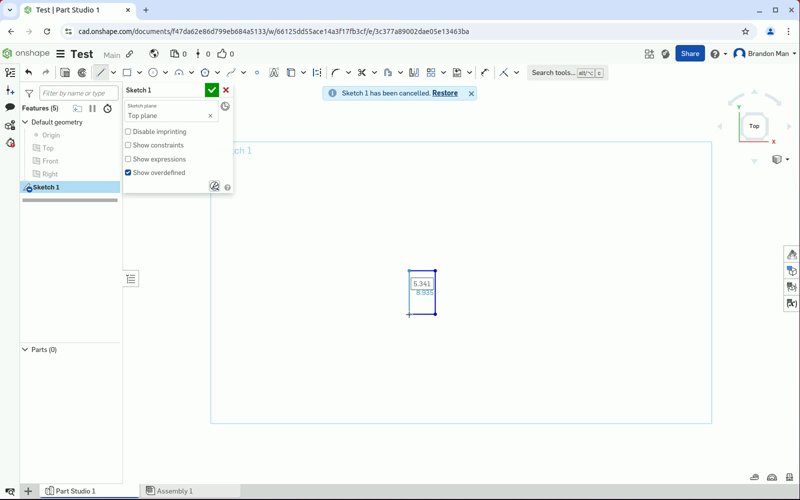
key_up(shift)
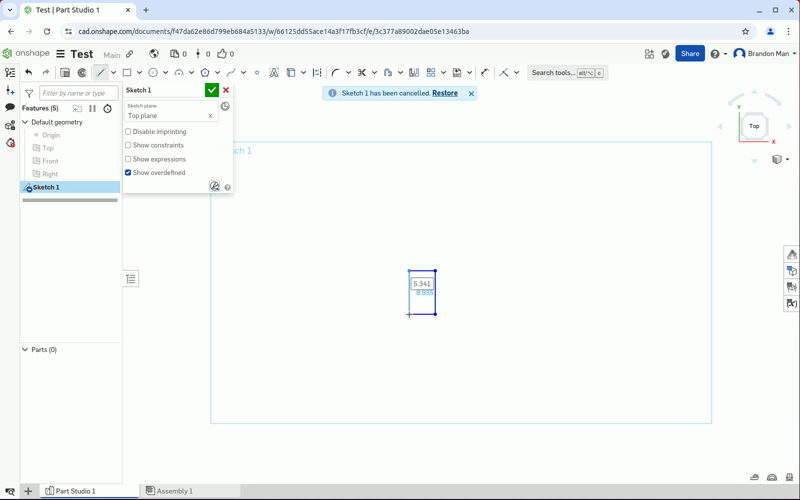
click(409, 314)
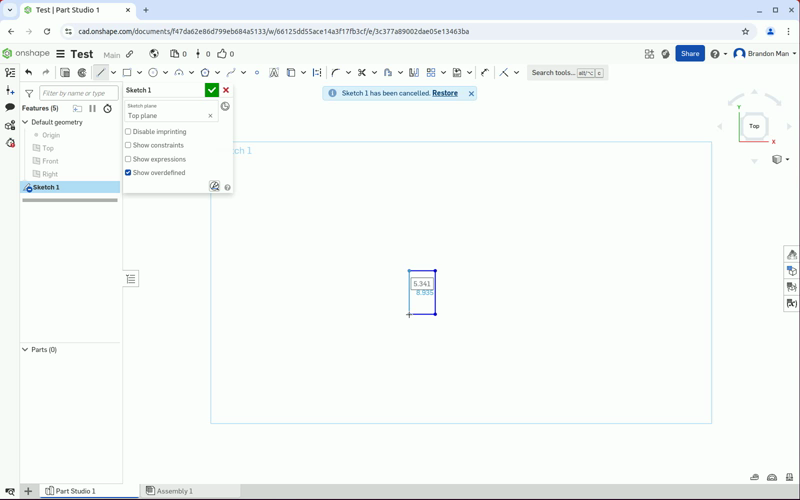
key(esc)
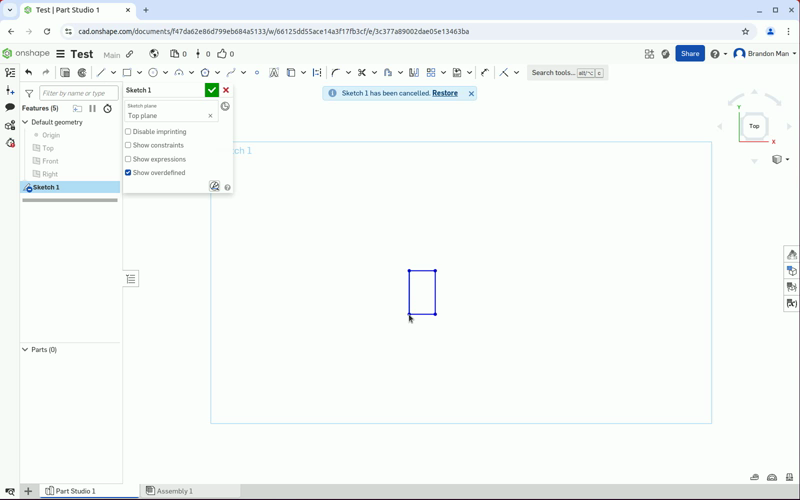
mouse_move(414, 278)
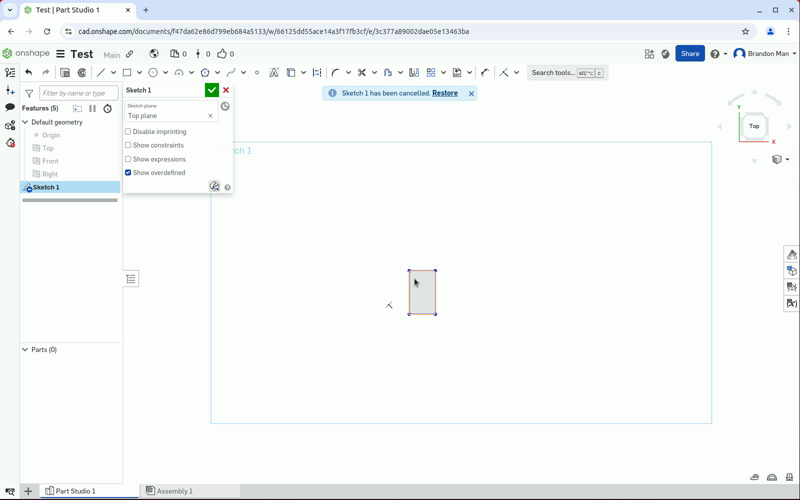
scroll(6)
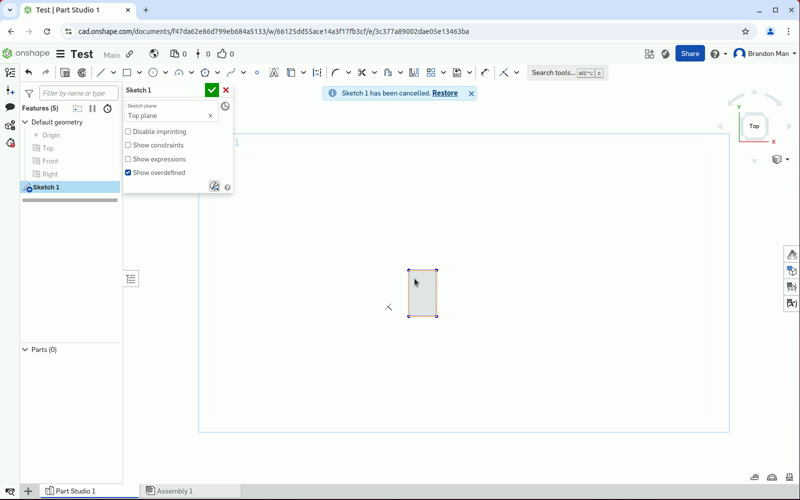
scroll(6)
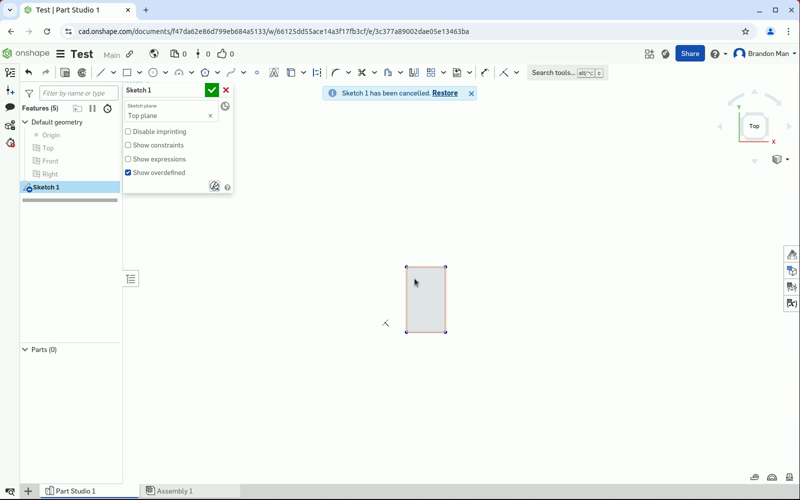
scroll(6)
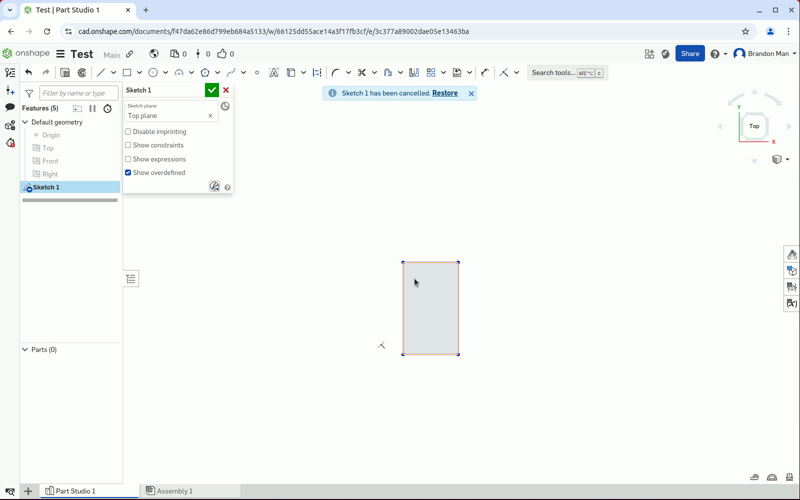
scroll(6)
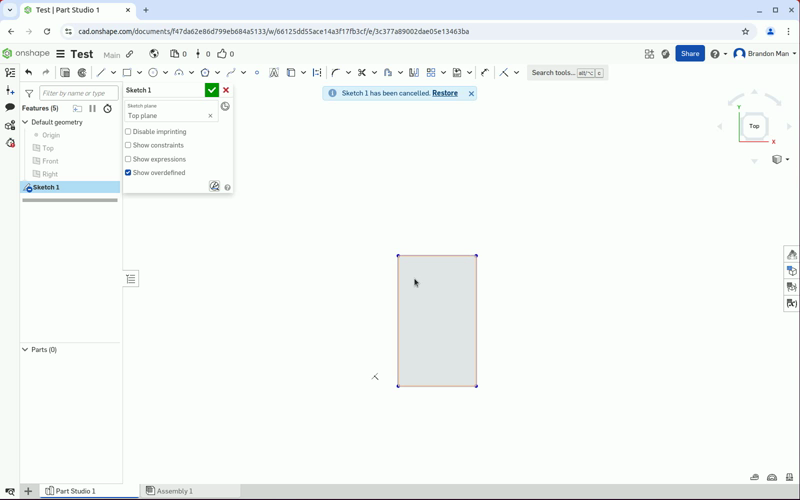
scroll(6)
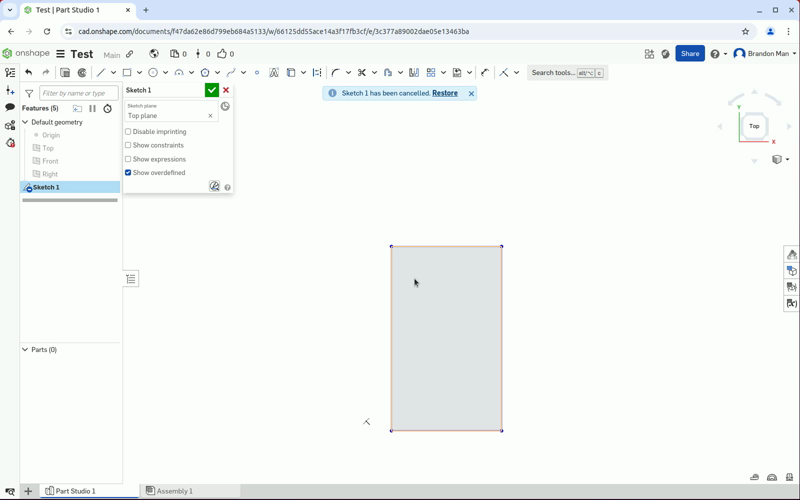
scroll(6)
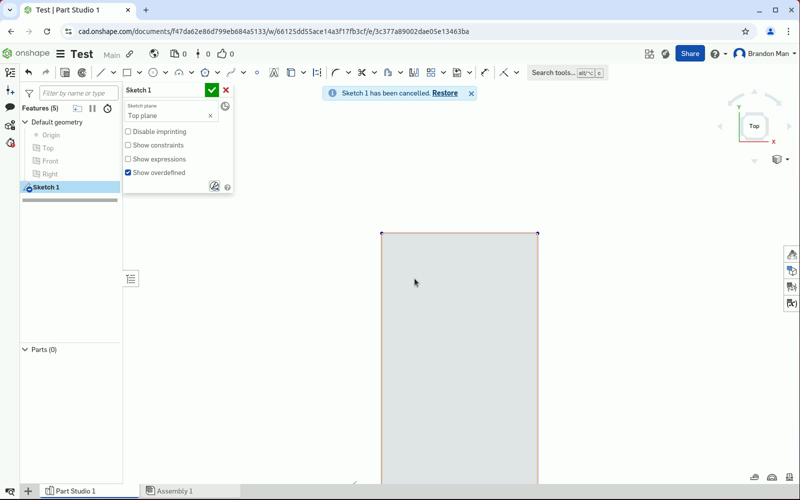
scroll(6)
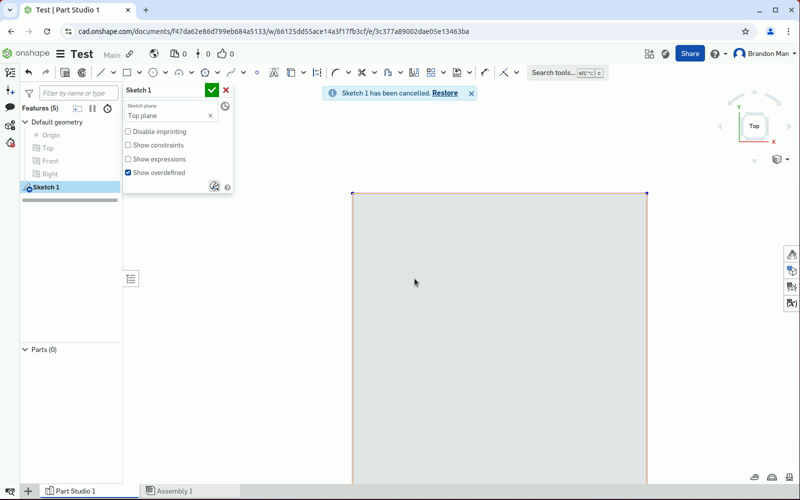
click(414, 278)
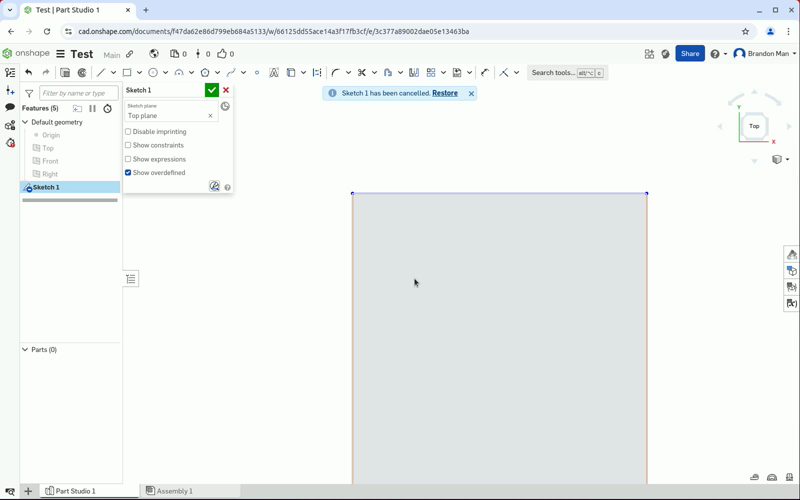
scroll(-6)
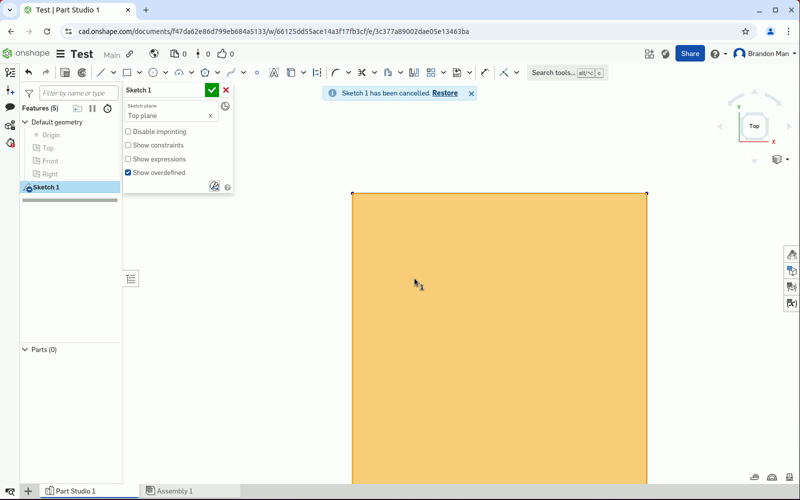
scroll(-6)
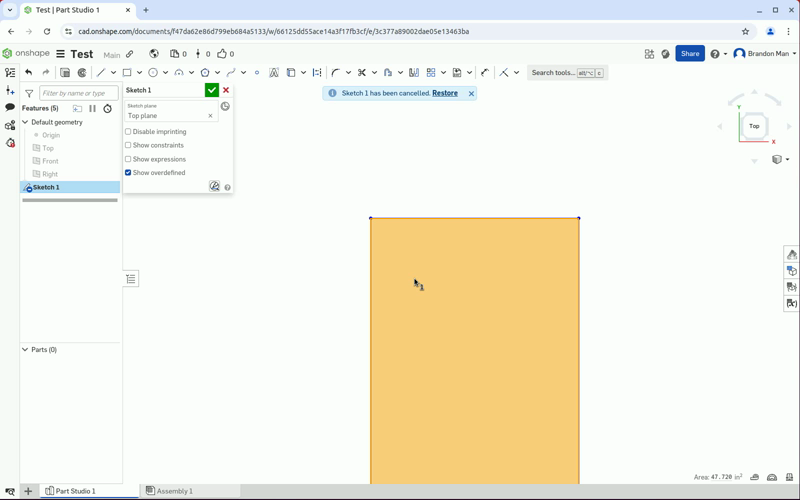
scroll(-6)
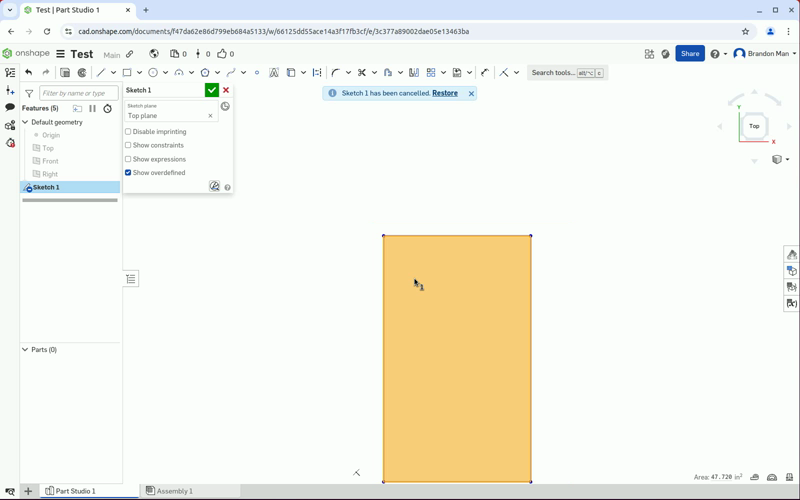
scroll(-6)
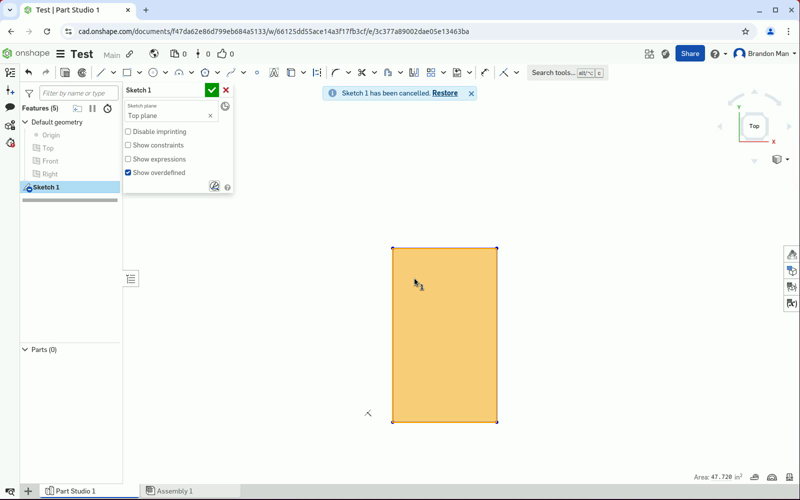
scroll(-6)
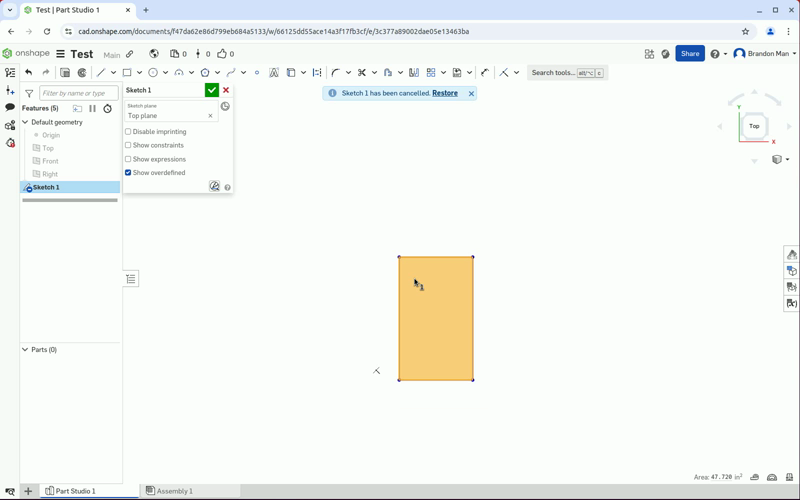
scroll(-6)
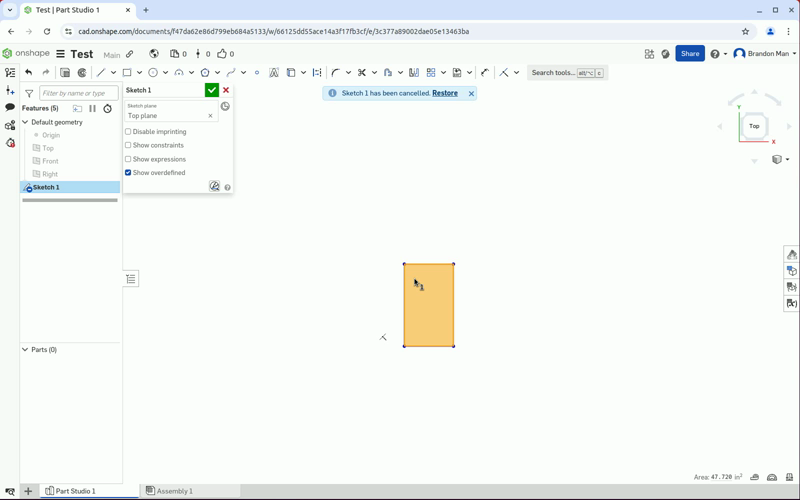
scroll(-6)
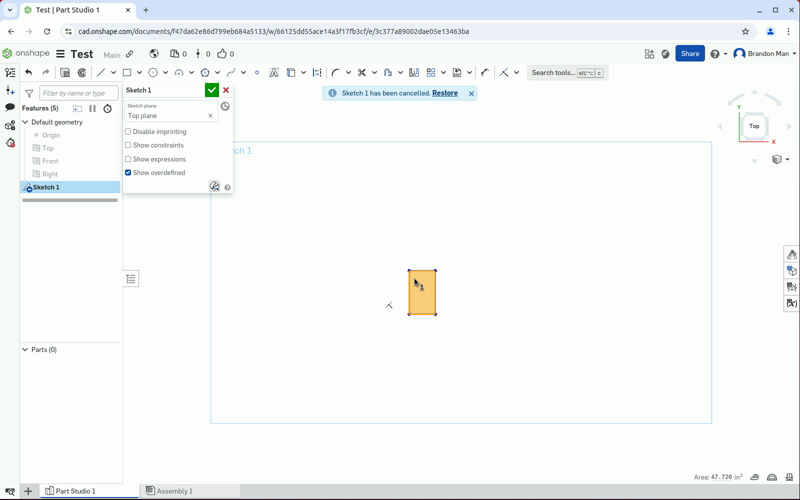
mouse_move(73, 352)
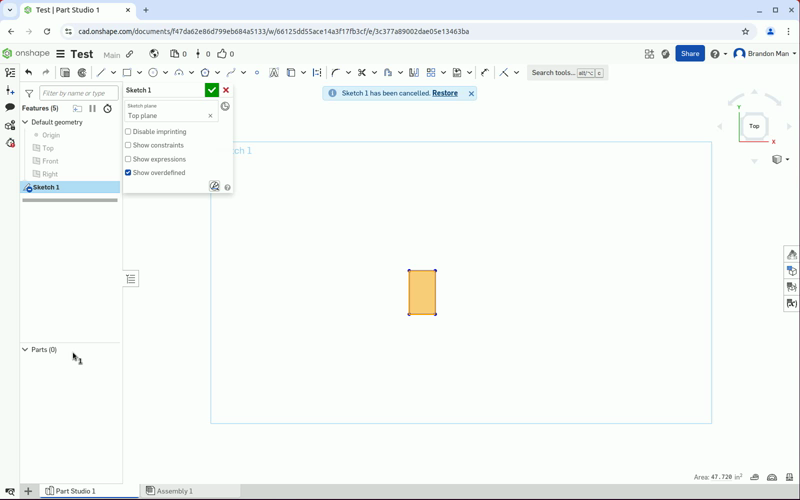
key(shift+y)
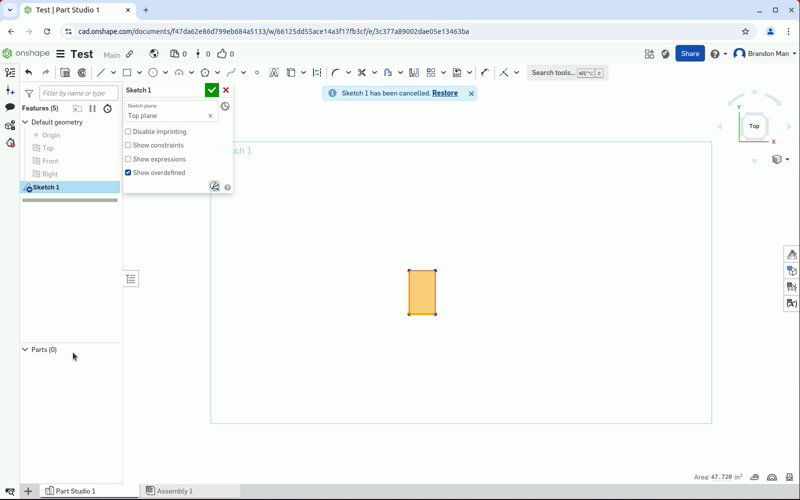
key(shift+e)
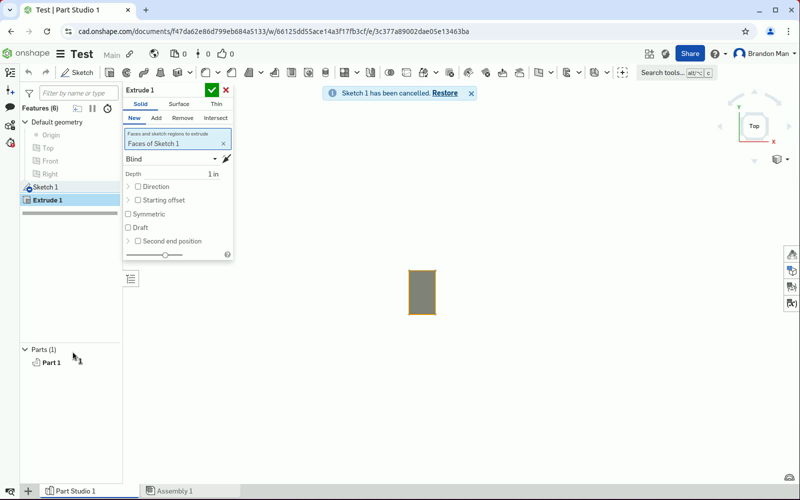
mouse_move(143, 106)
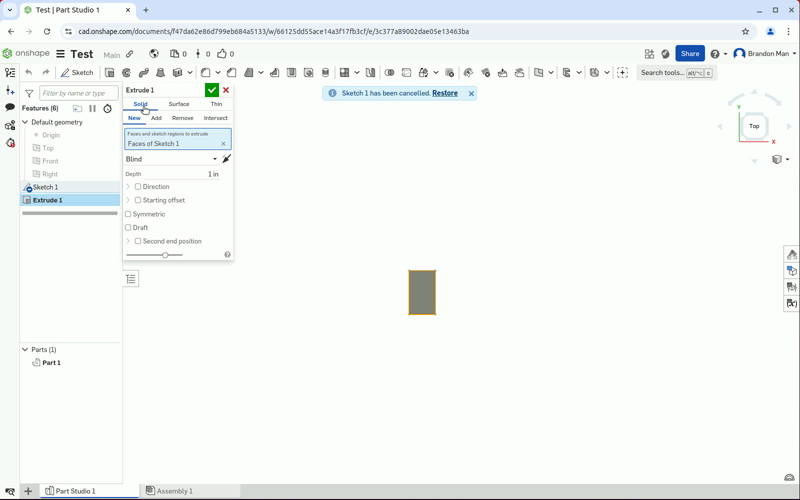
click(143, 106)
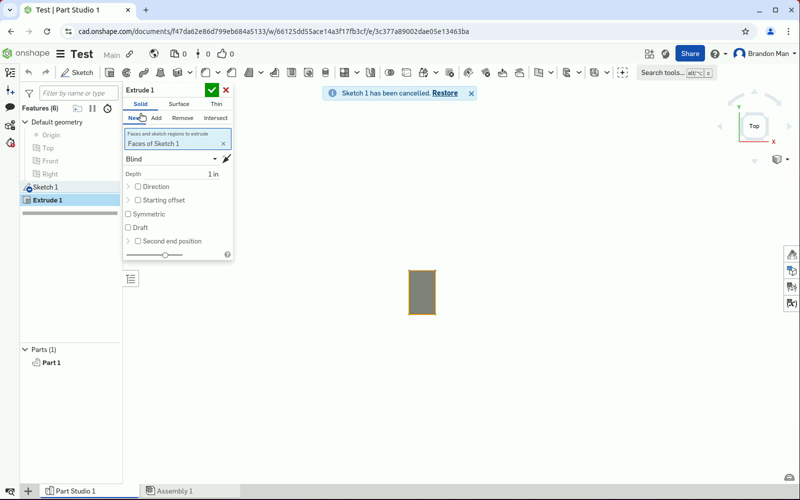
mouse_move(137, 120)
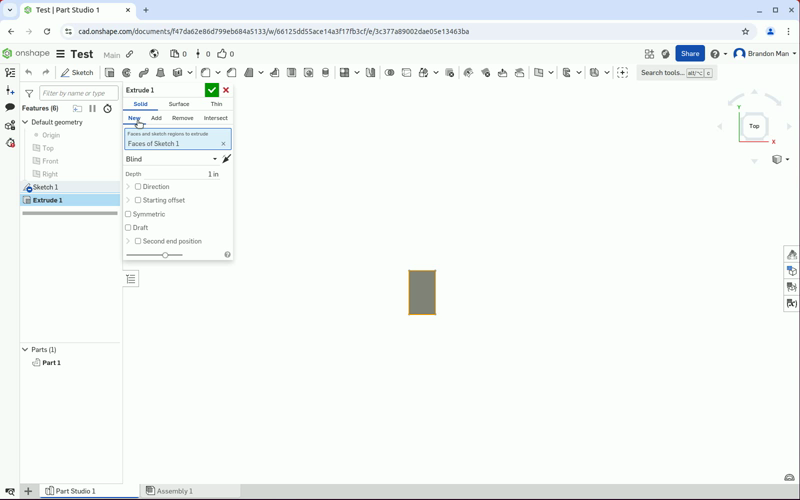
click(137, 120)
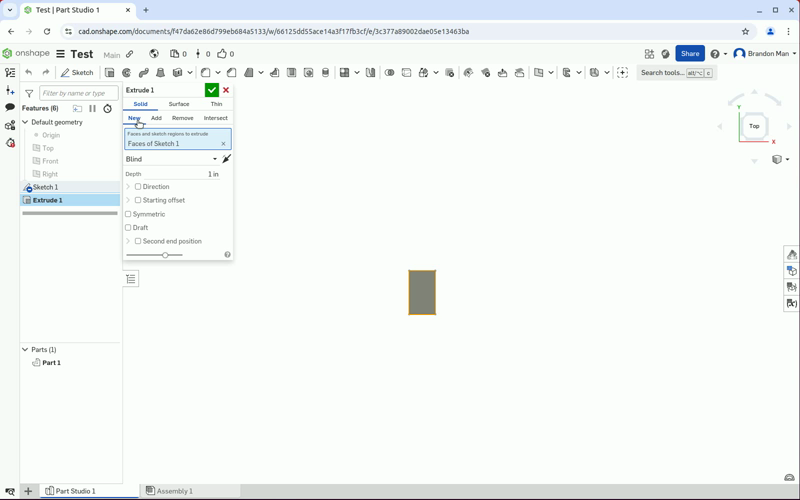
key(tab, 4)
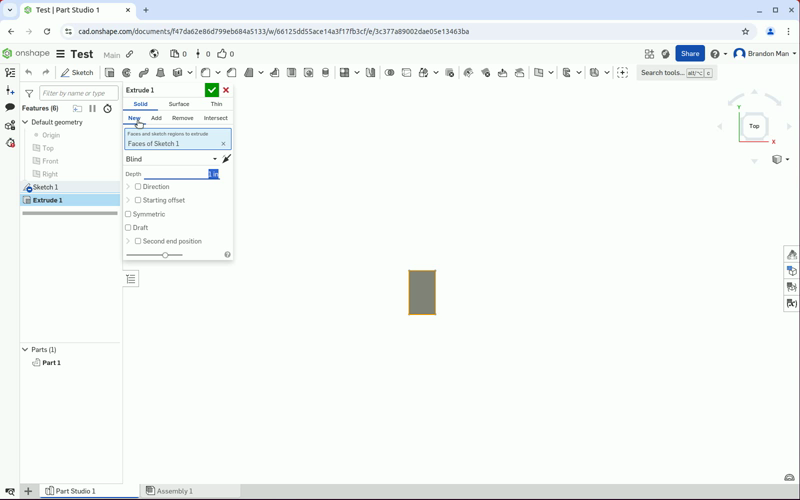
text(4.574)
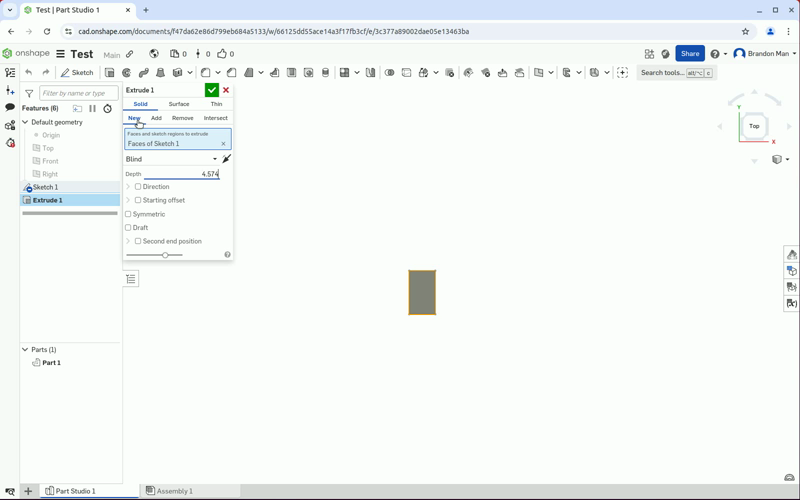
key(enter)
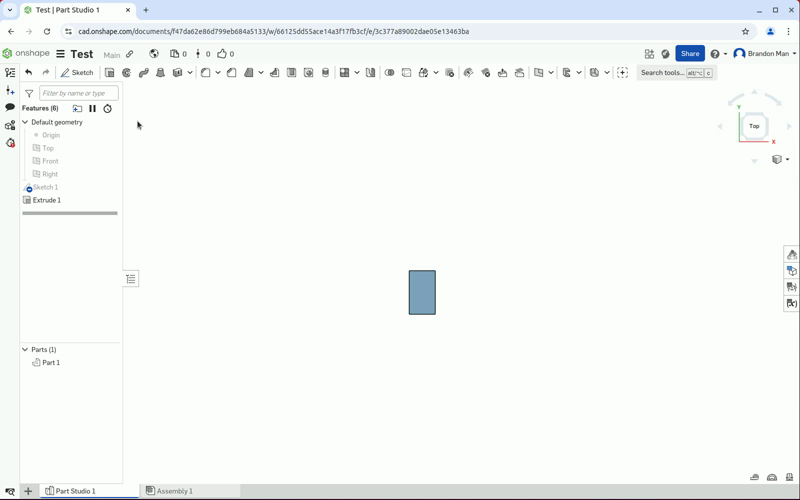
key(shift+h)
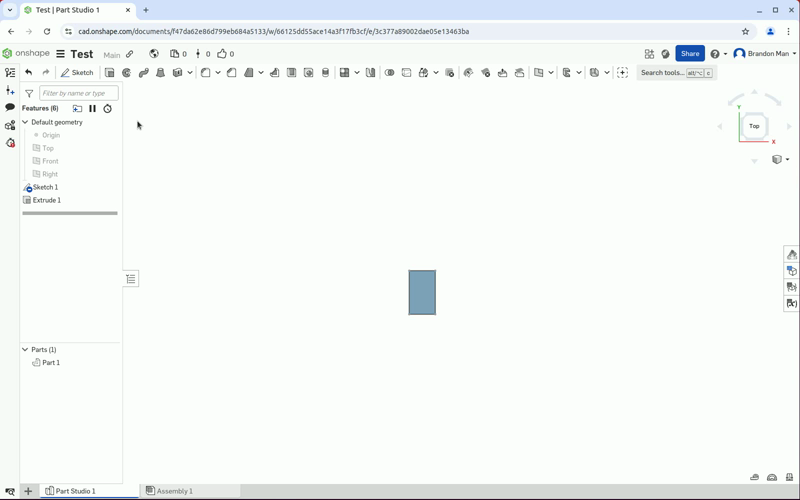
key(shift+h)
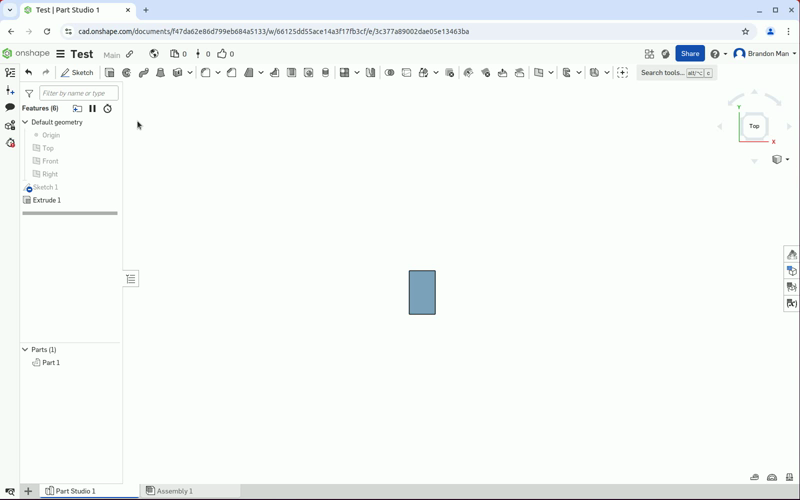
mouse_move(73, 189)
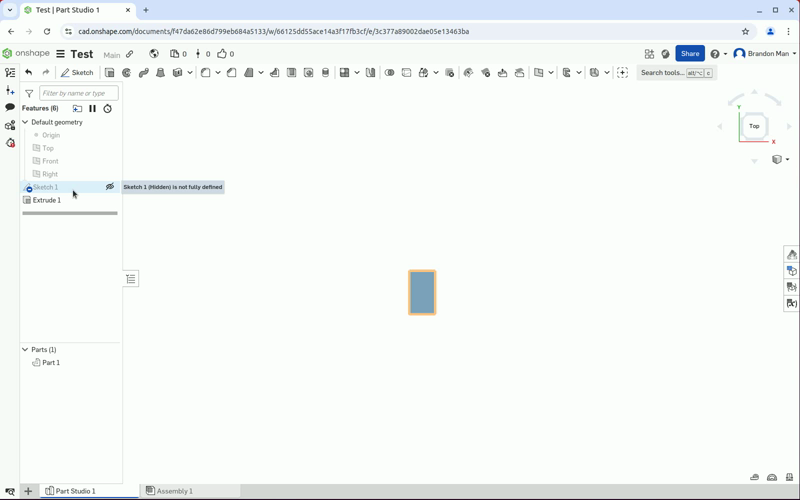
click(73, 189)
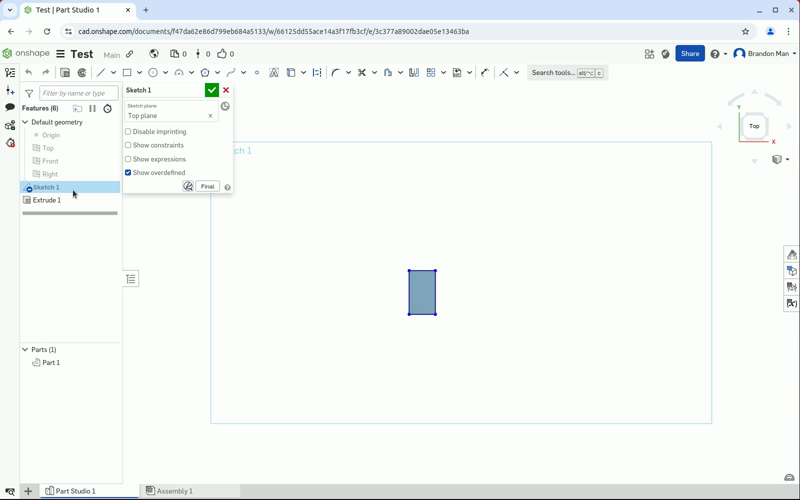
mouse_move(229, 92)
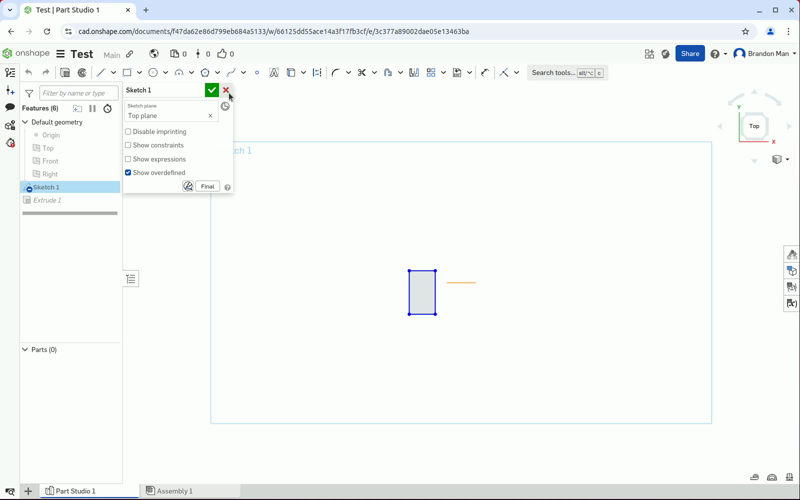
click(229, 92)
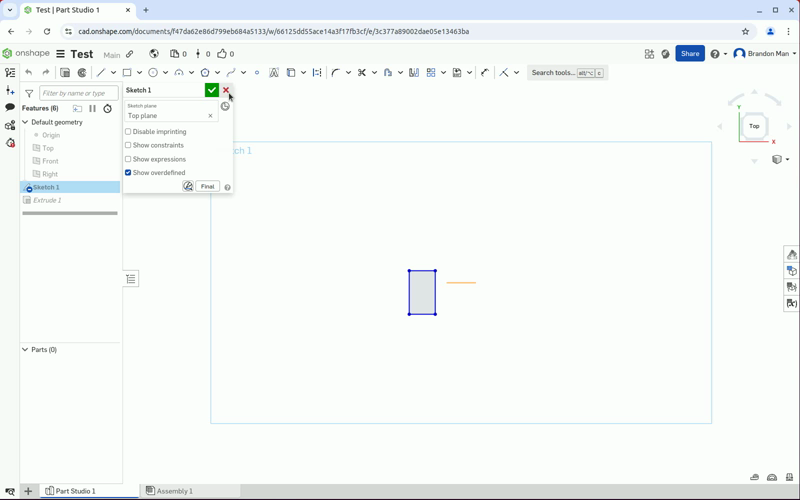
key(shift+s)
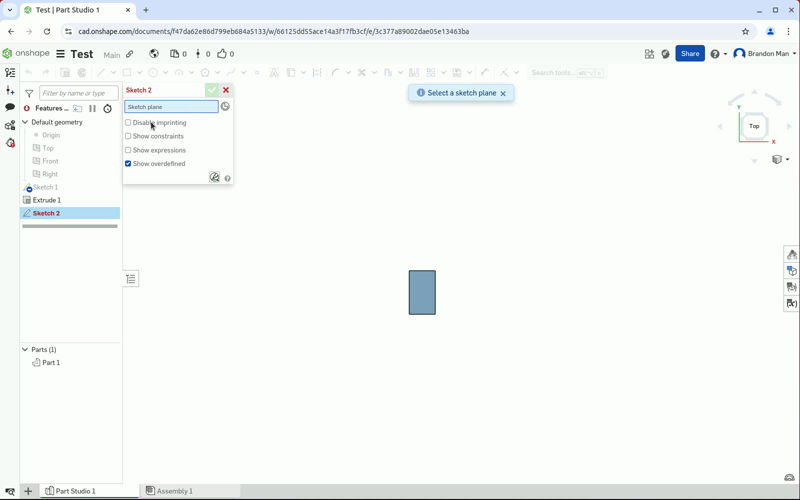
mouse_move(73, 150)
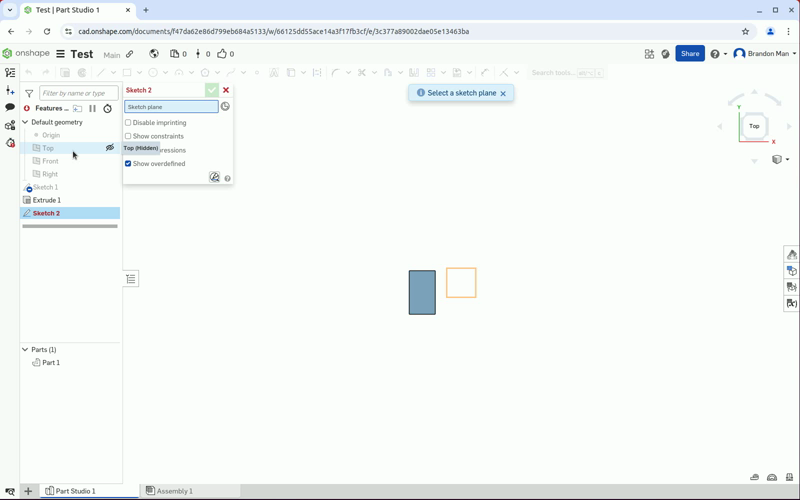
click(73, 150)
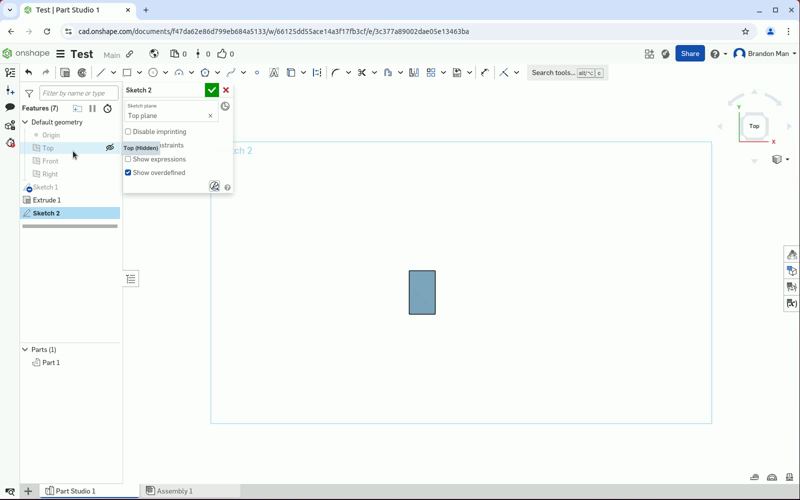
mouse_move(73, 352)
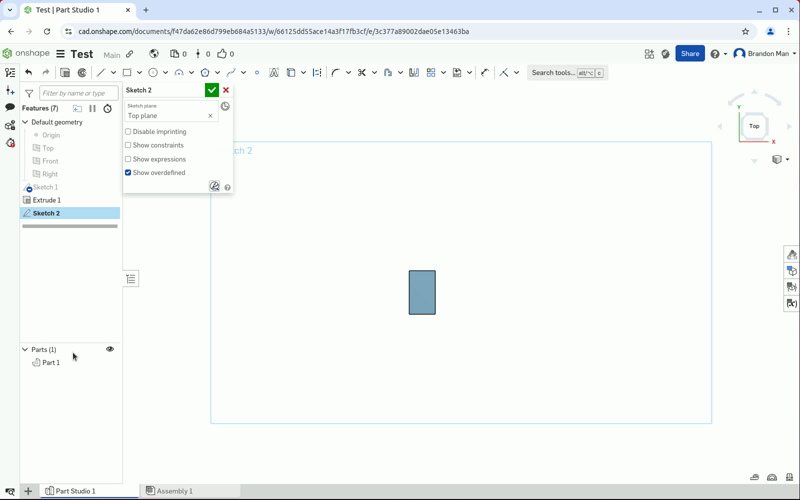
key(y)
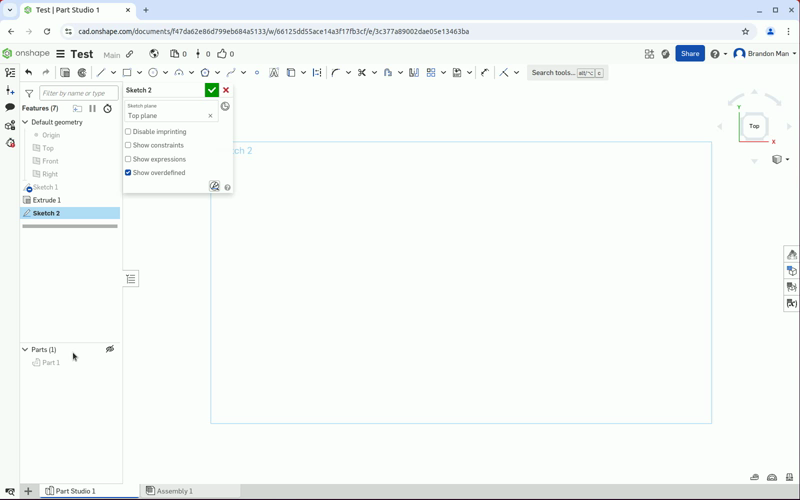
key(l)
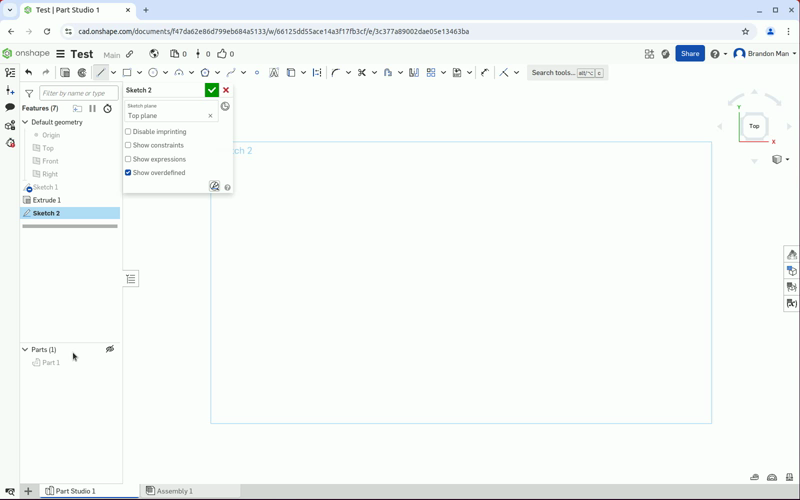
key_down(shift)
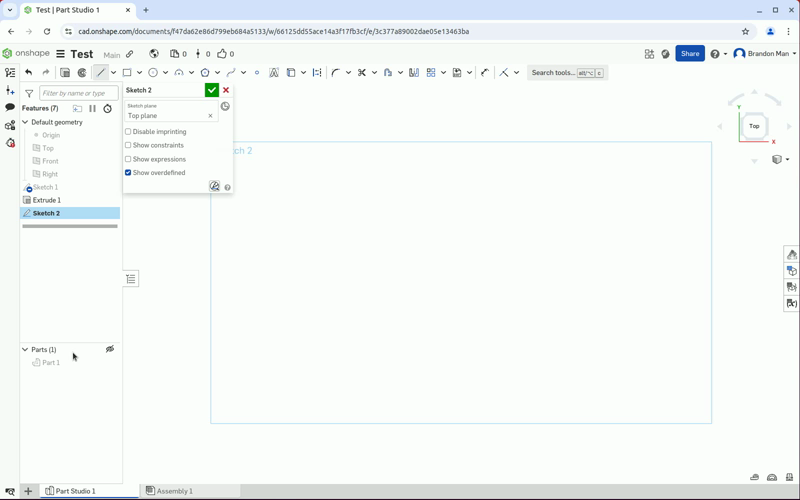
mouse_move(473, 315)
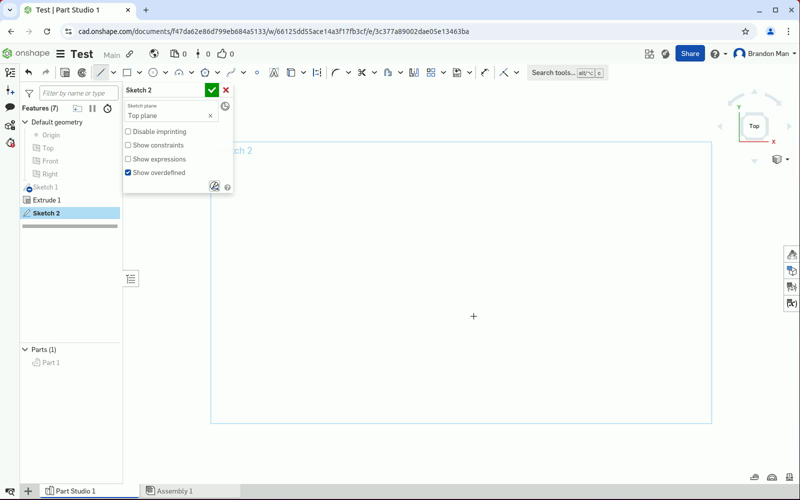
click(473, 315)
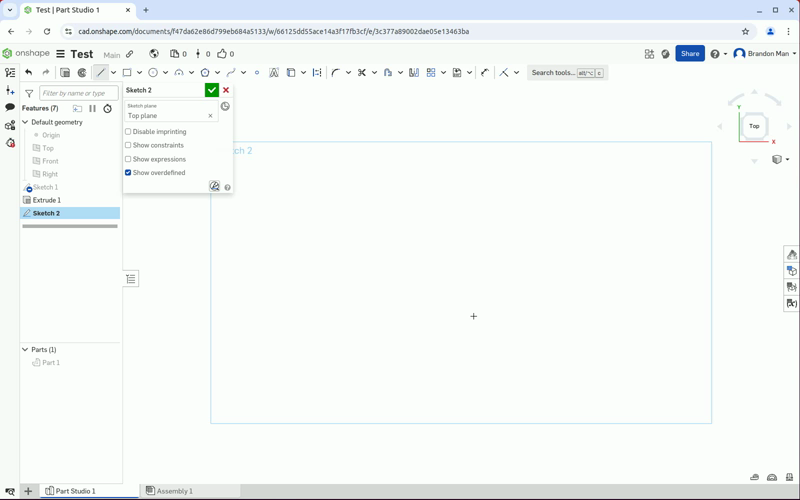
key_up(shift)
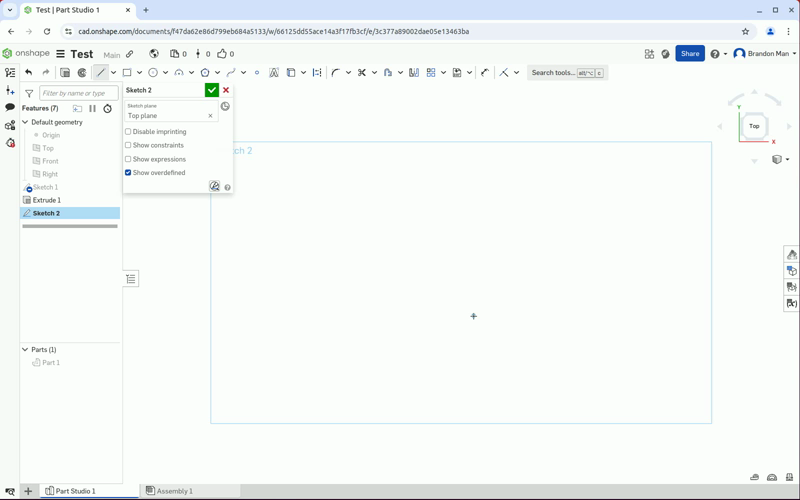
key_down(shift)
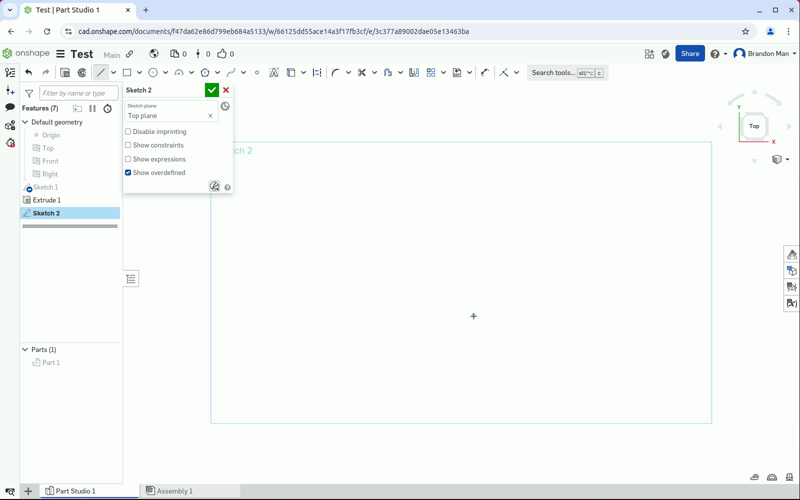
mouse_move(503, 315)
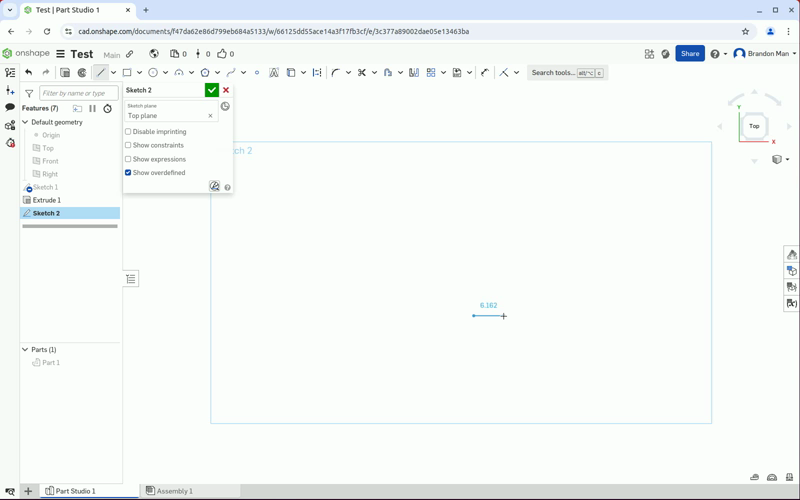
mouse_move(479, 315)
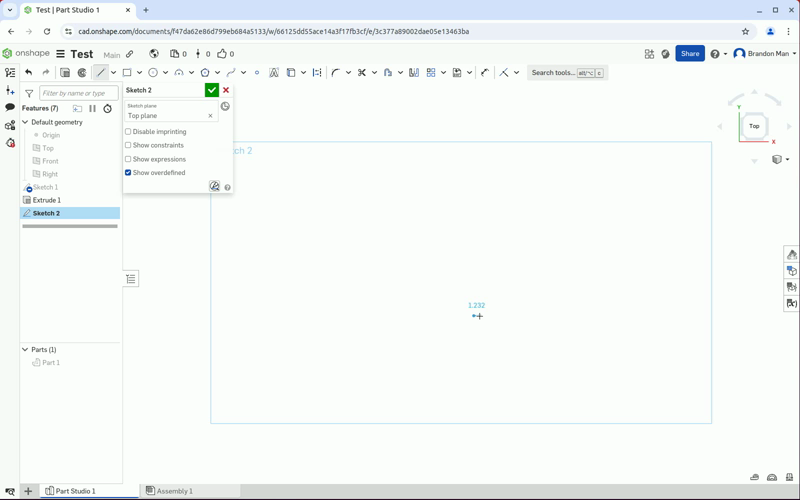
scroll(6)
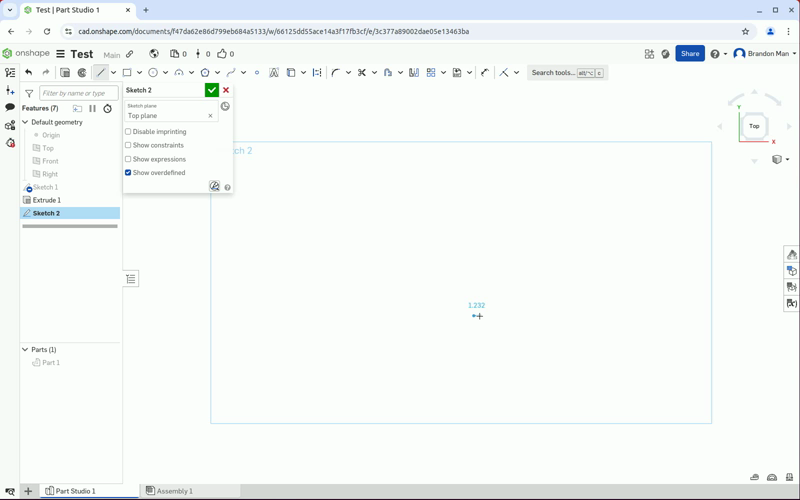
scroll(6)
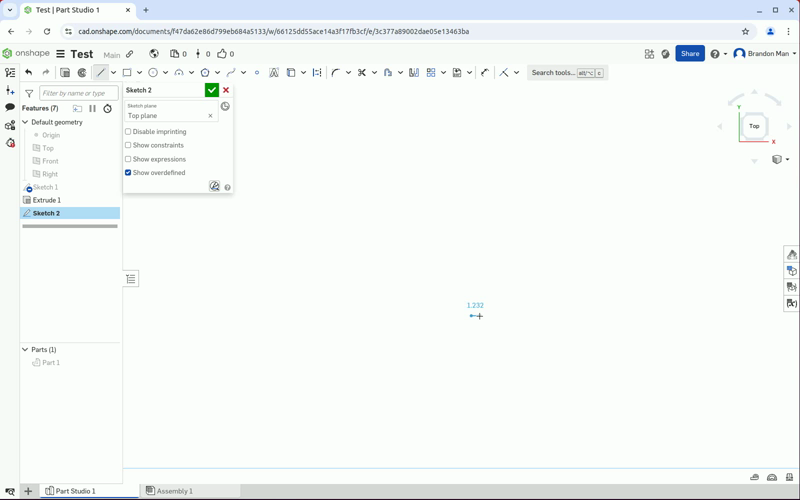
scroll(6)
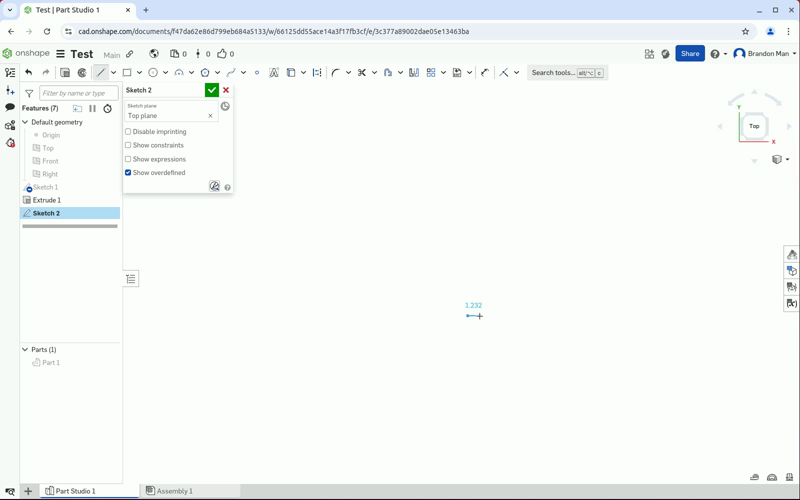
scroll(6)
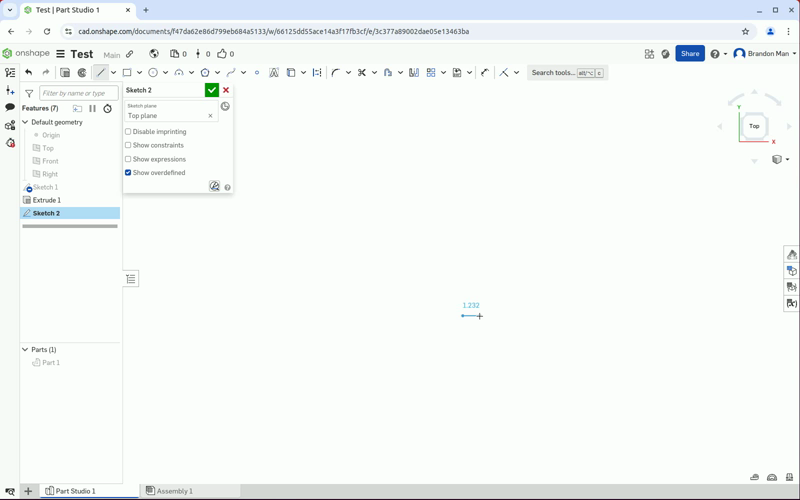
scroll(6)
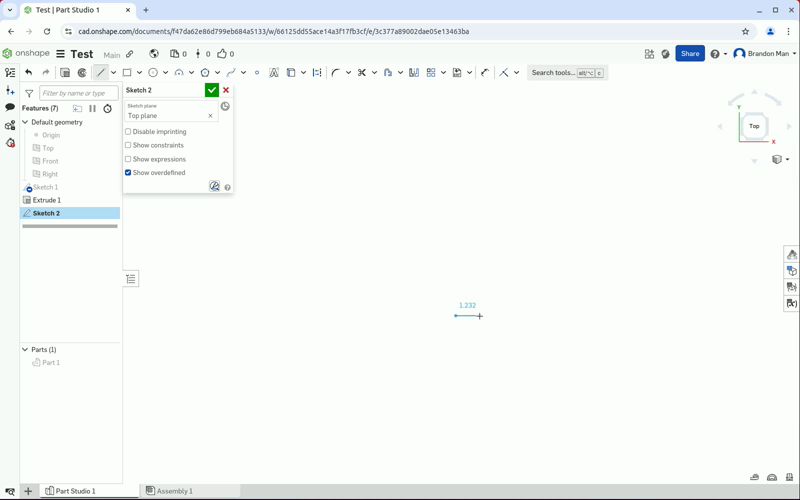
scroll(6)
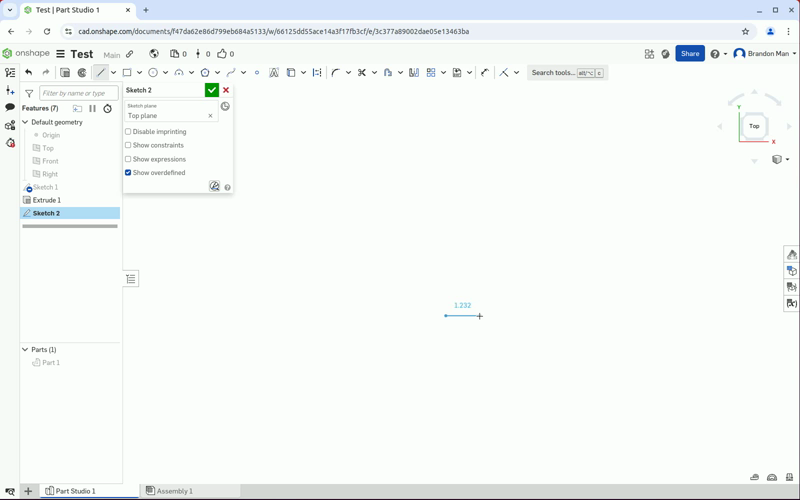
scroll(6)
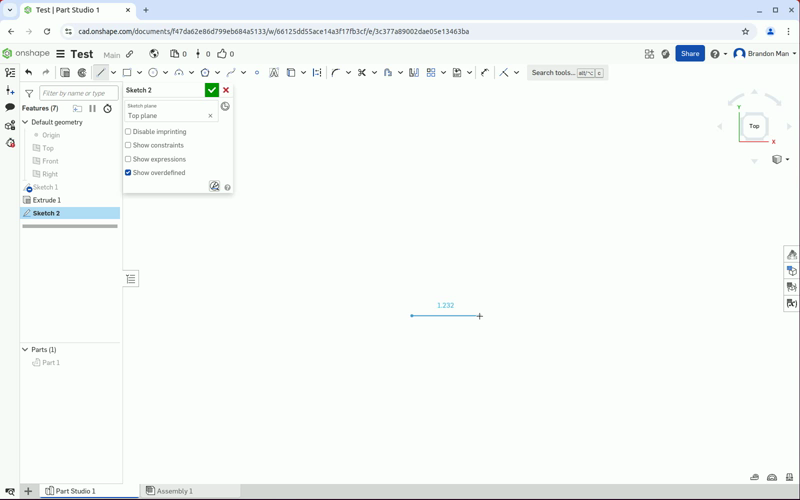
click(479, 315)
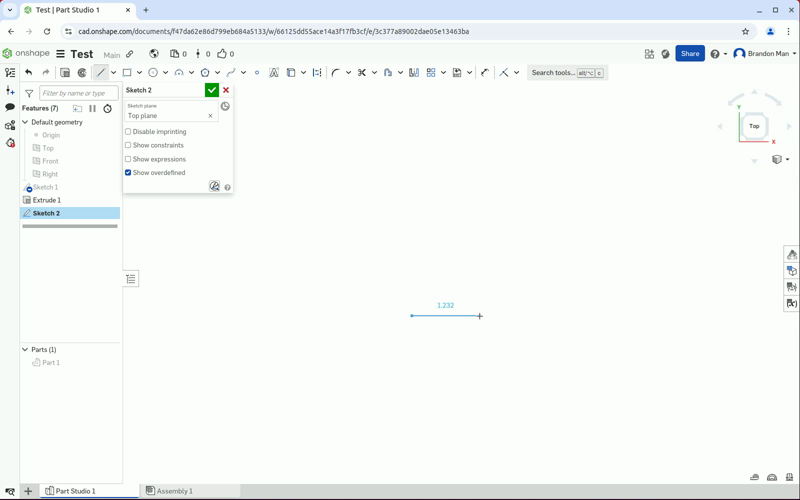
scroll(-6)
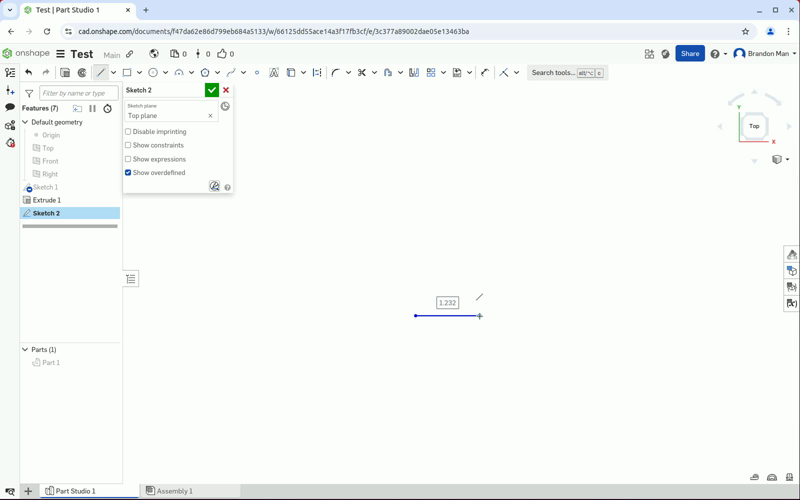
scroll(-6)
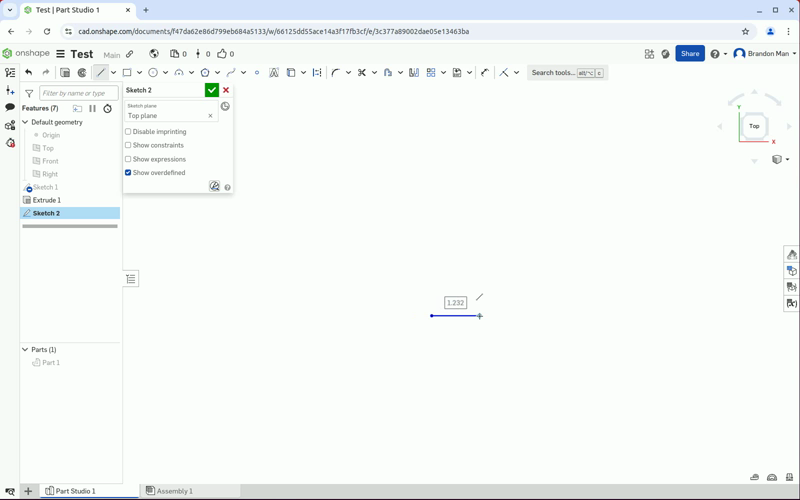
scroll(-6)
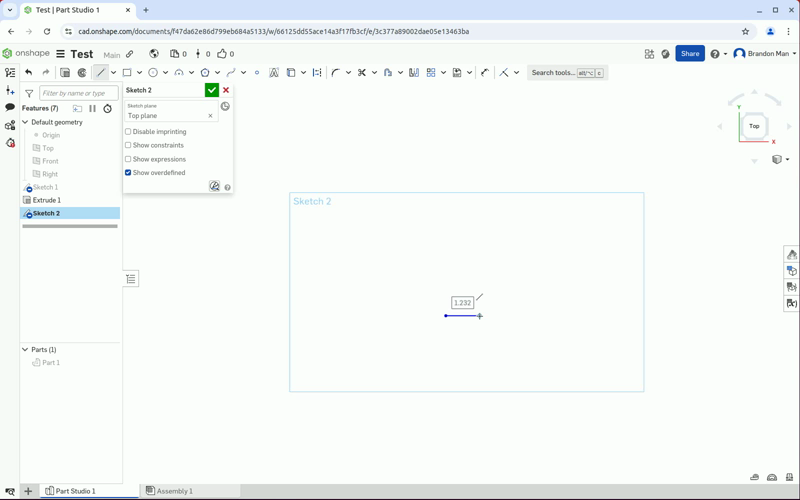
scroll(-6)
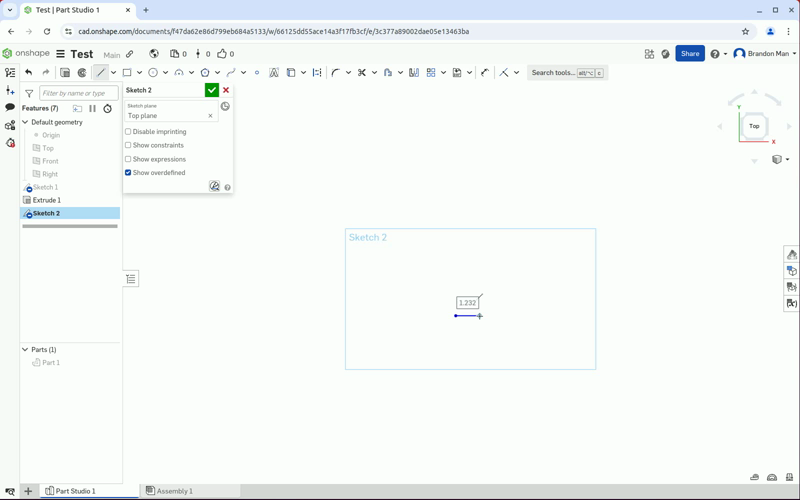
scroll(-6)
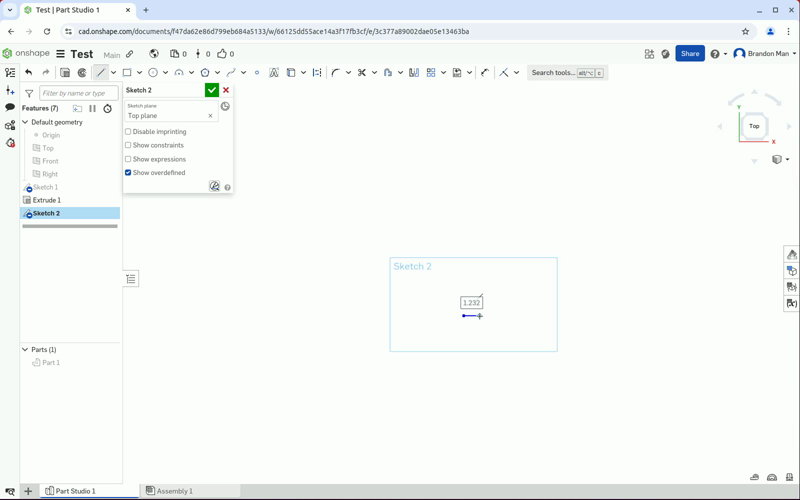
scroll(-6)
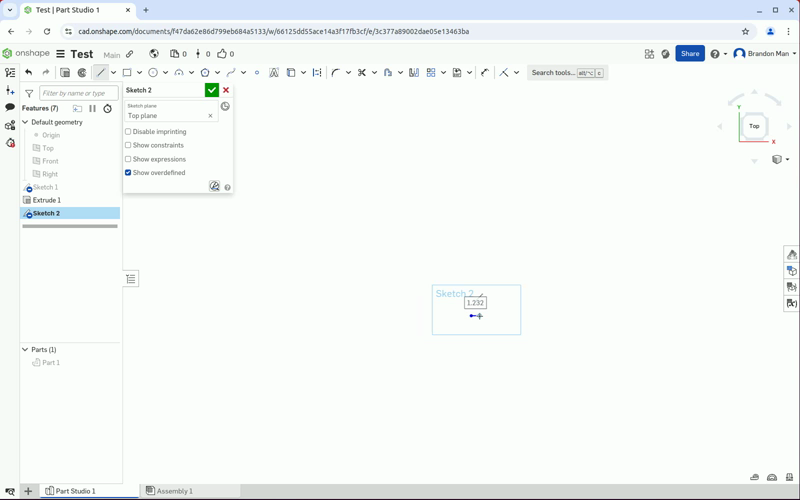
scroll(-6)
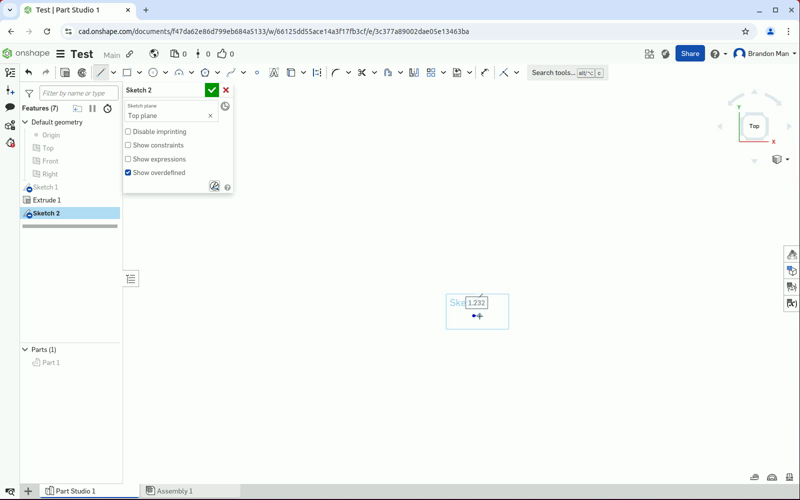
key_up(shift)
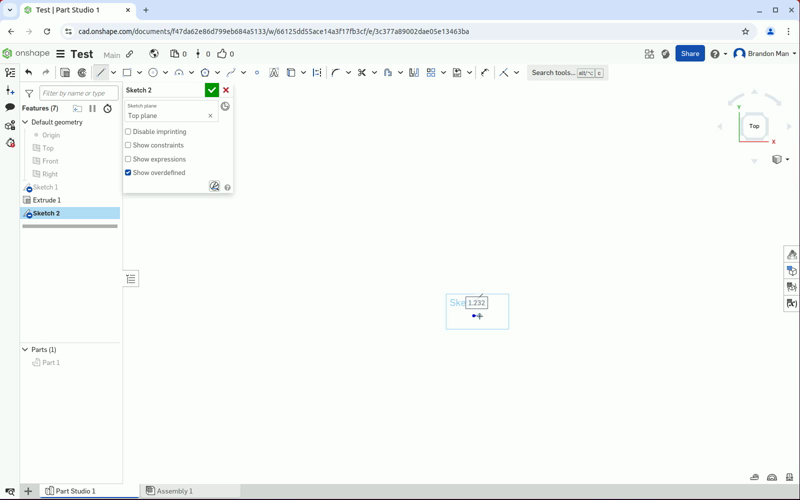
key_down(shift)
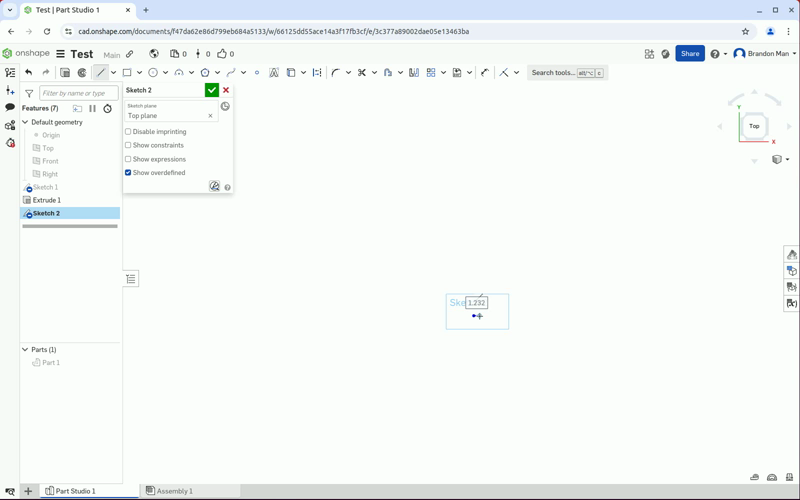
mouse_move(509, 315)
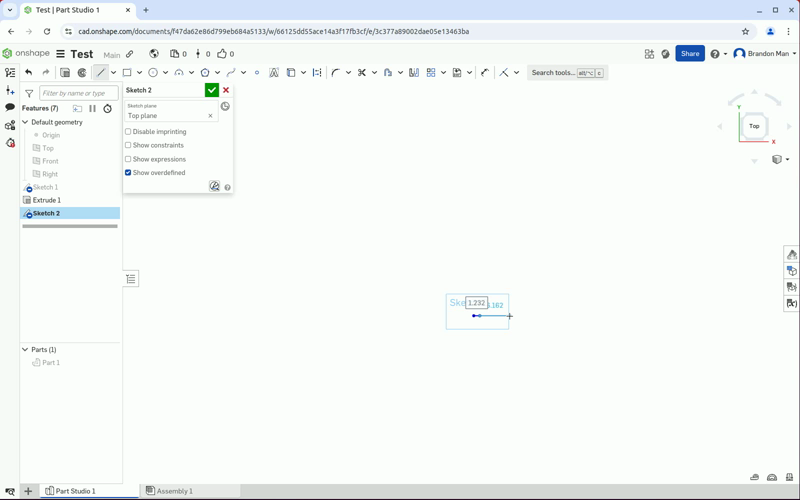
mouse_move(479, 271)
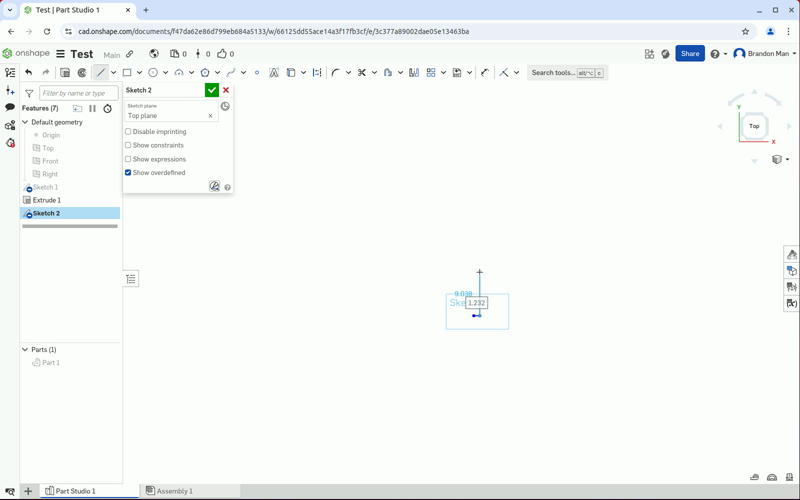
click(479, 271)
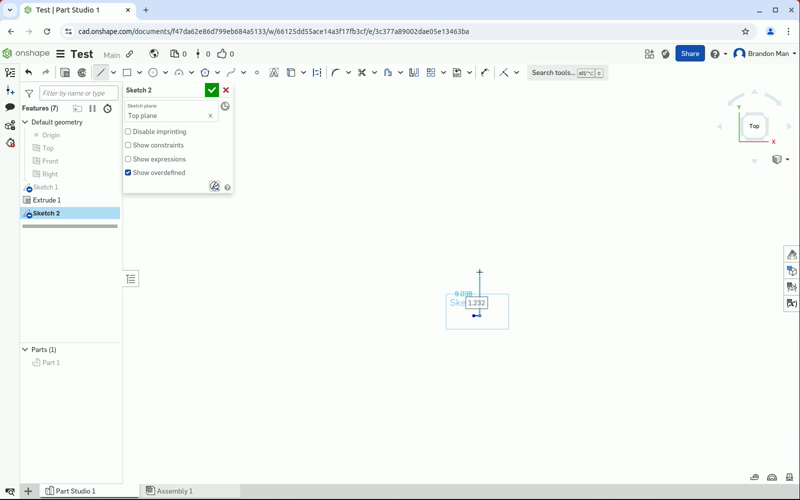
key_up(shift)
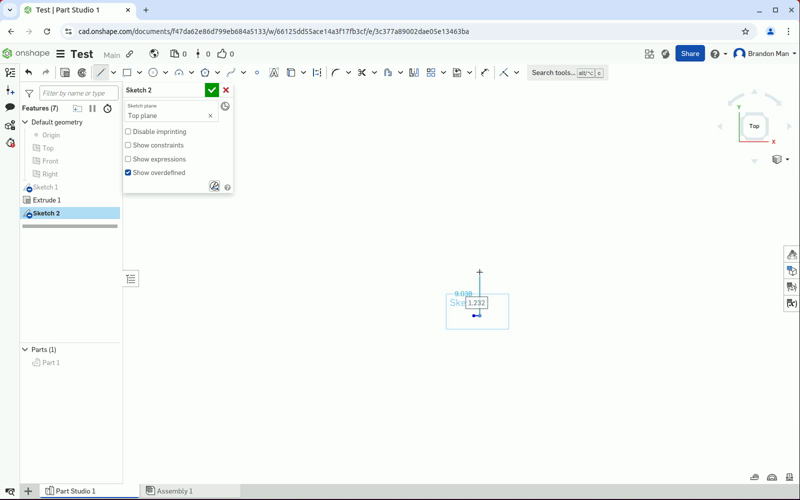
key_down(shift)
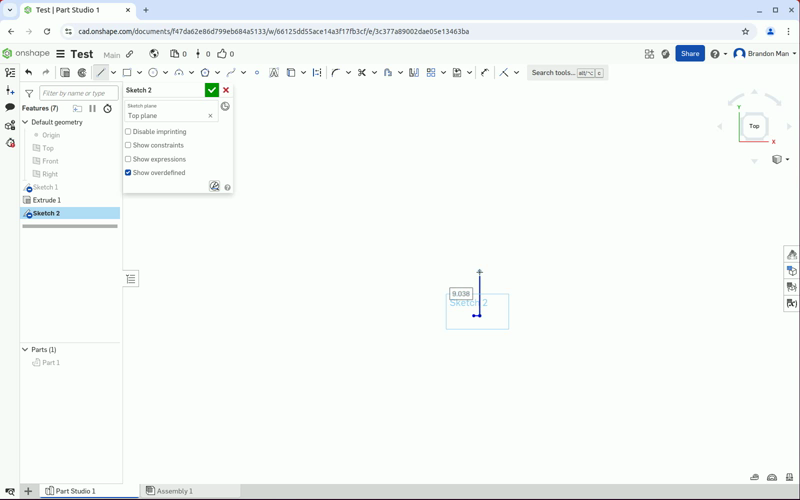
mouse_move(509, 271)
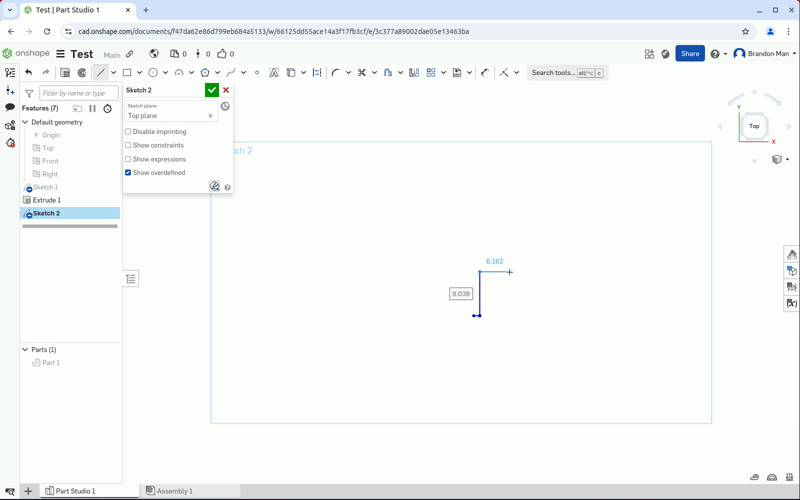
mouse_move(473, 271)
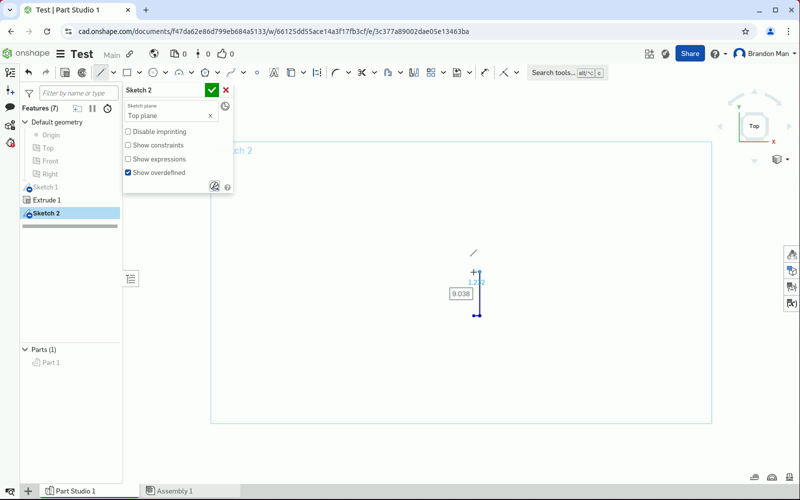
scroll(6)
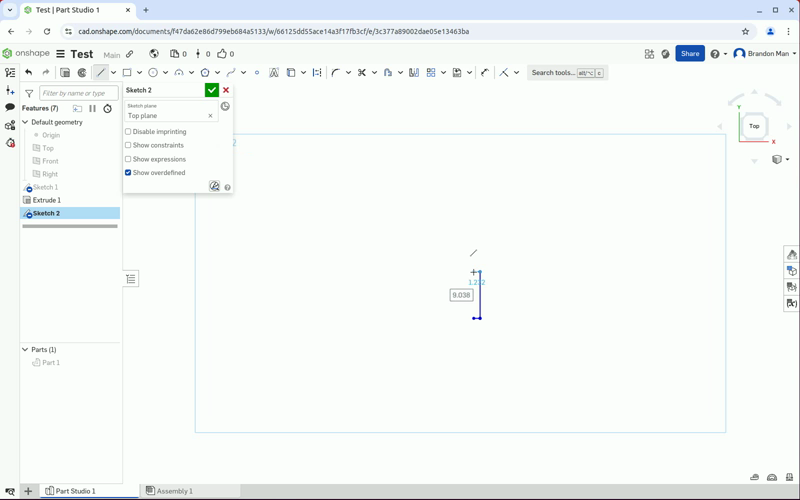
scroll(6)
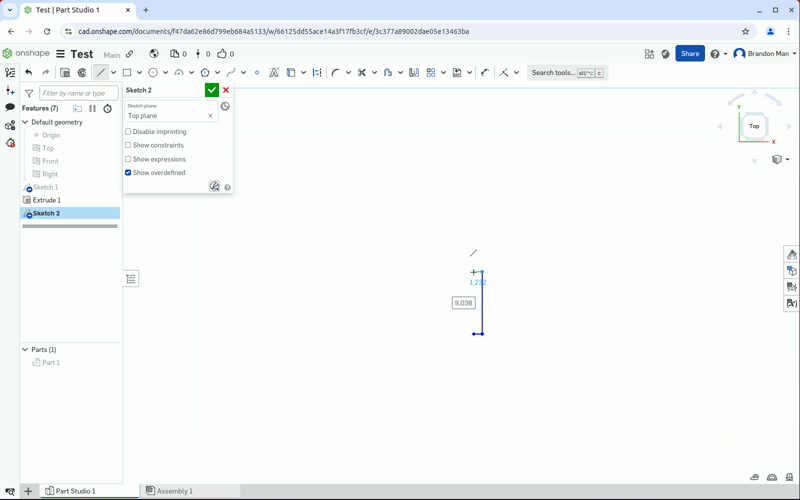
scroll(6)
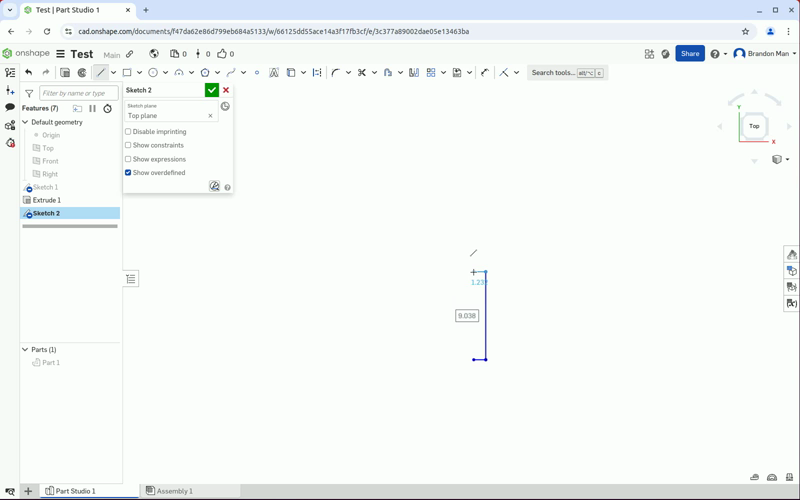
scroll(6)
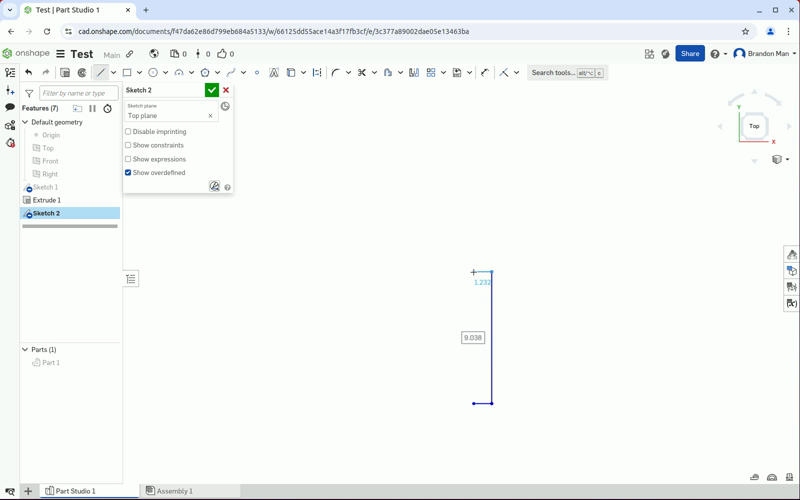
scroll(6)
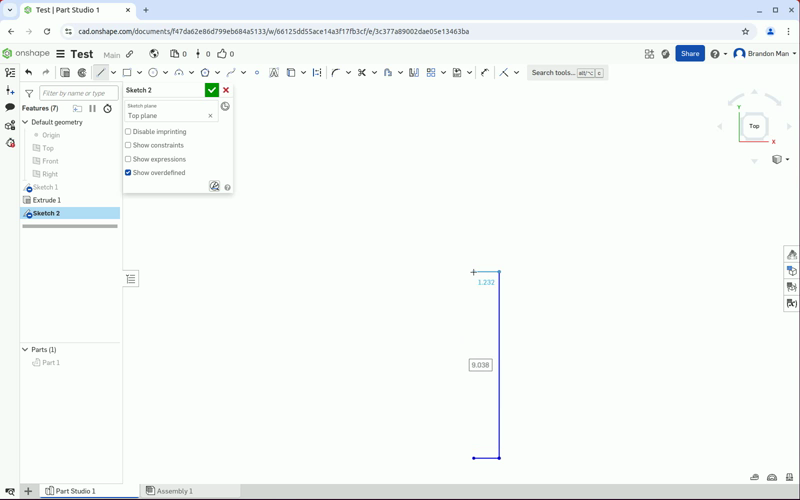
scroll(6)
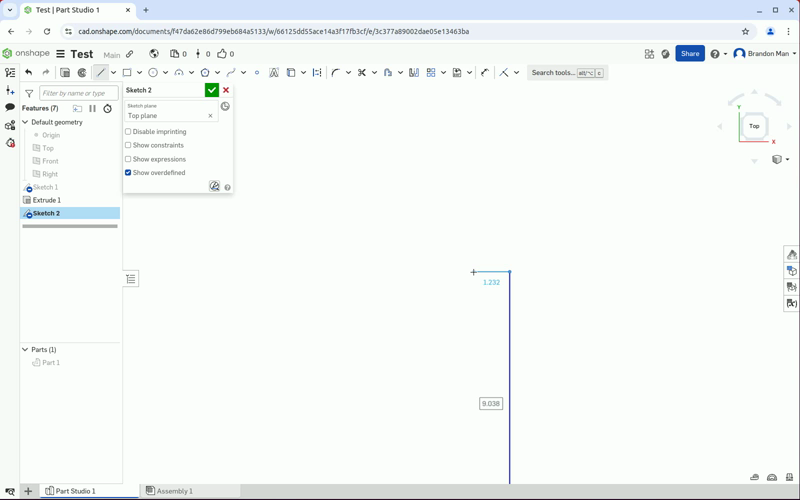
scroll(6)
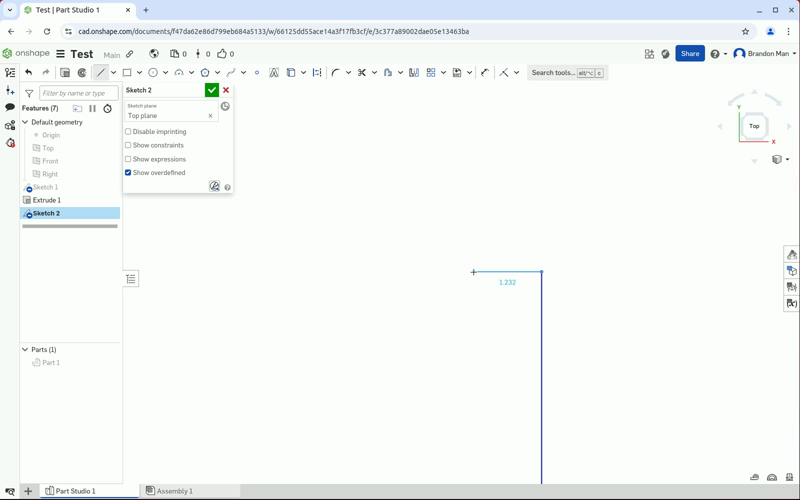
click(473, 271)
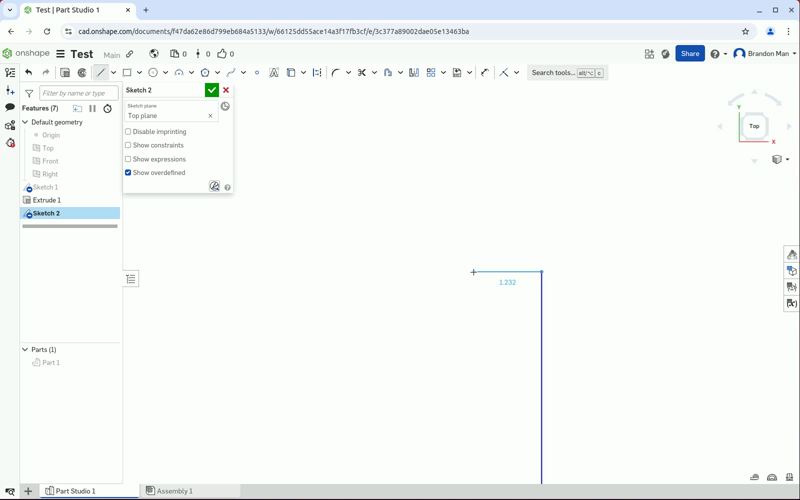
scroll(-6)
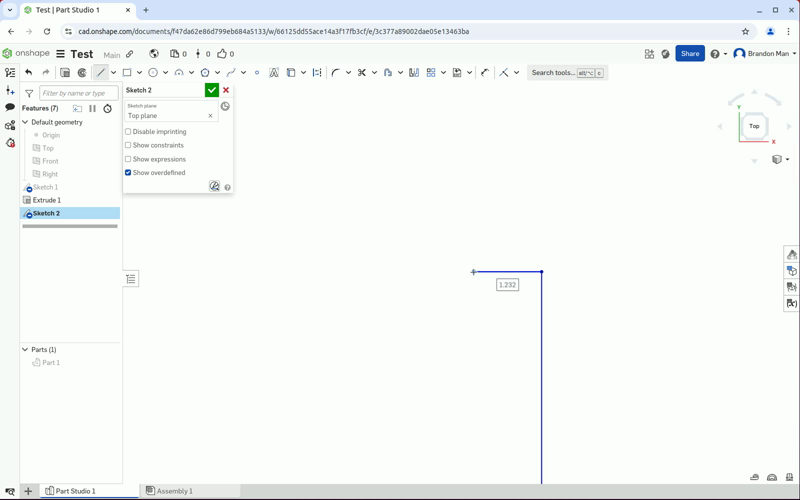
scroll(-6)
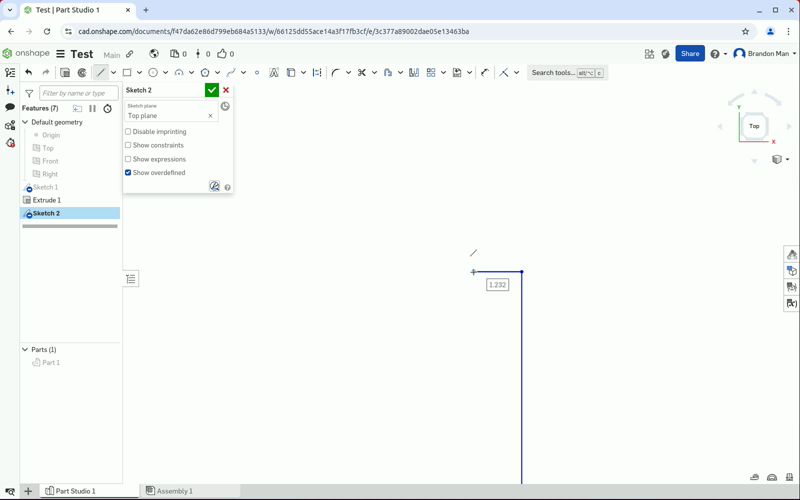
scroll(-6)
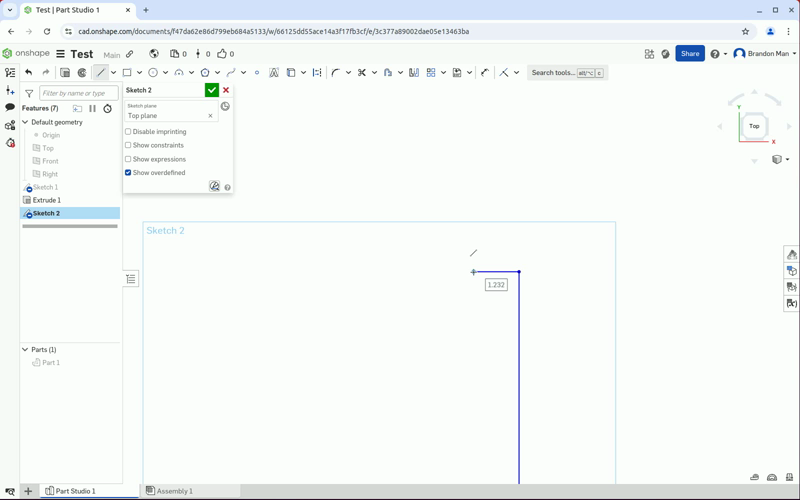
scroll(-6)
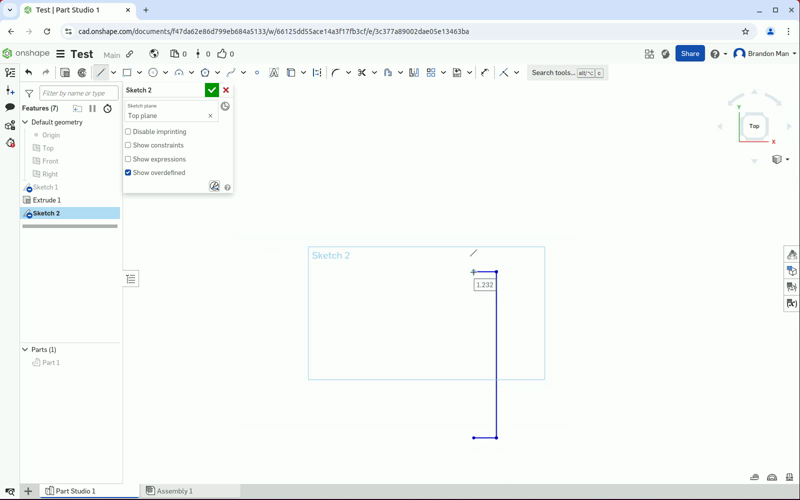
scroll(-6)
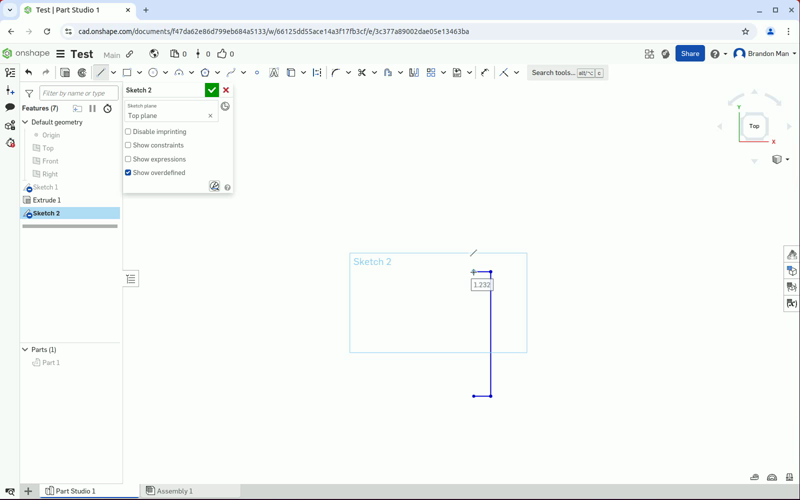
scroll(-6)
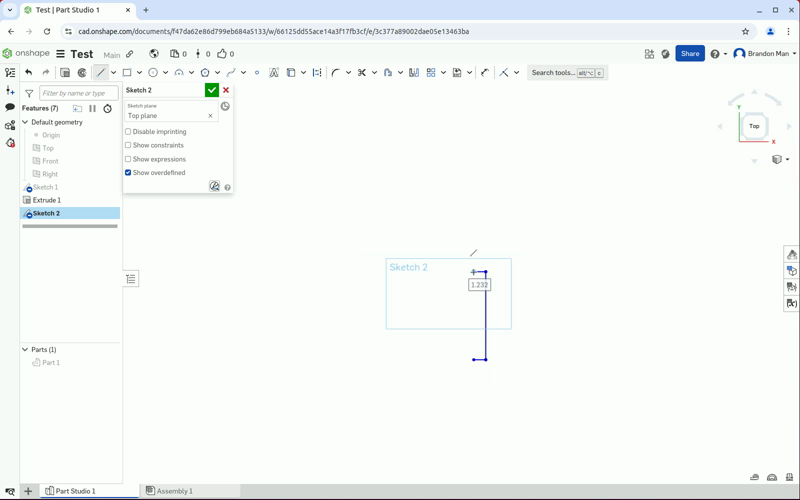
scroll(-6)
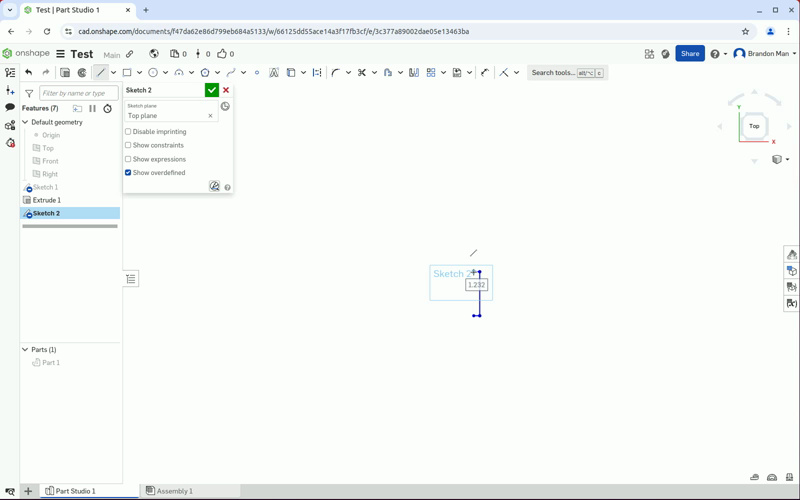
key_up(shift)
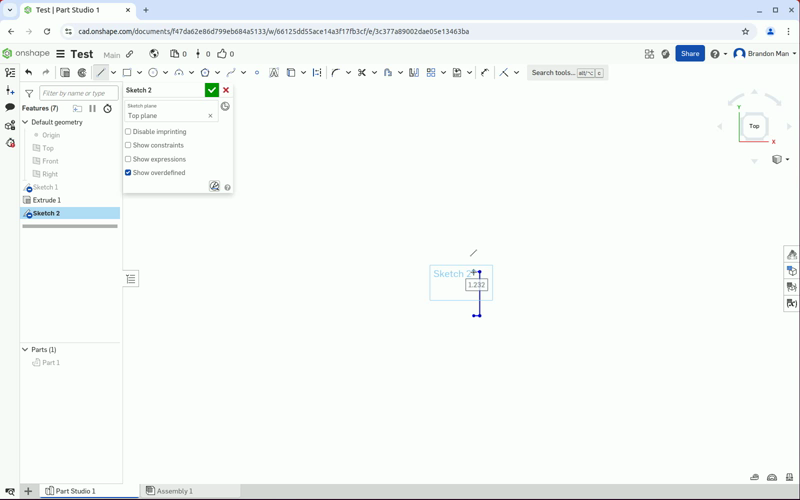
mouse_move(503, 271)
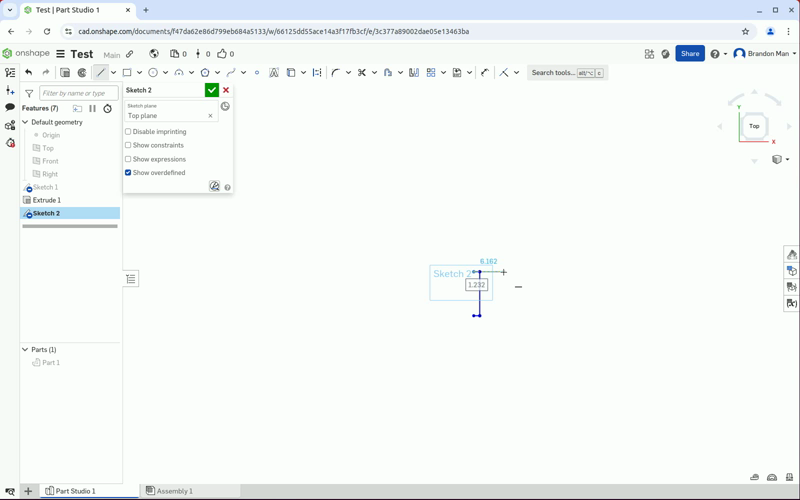
key_down(shift)
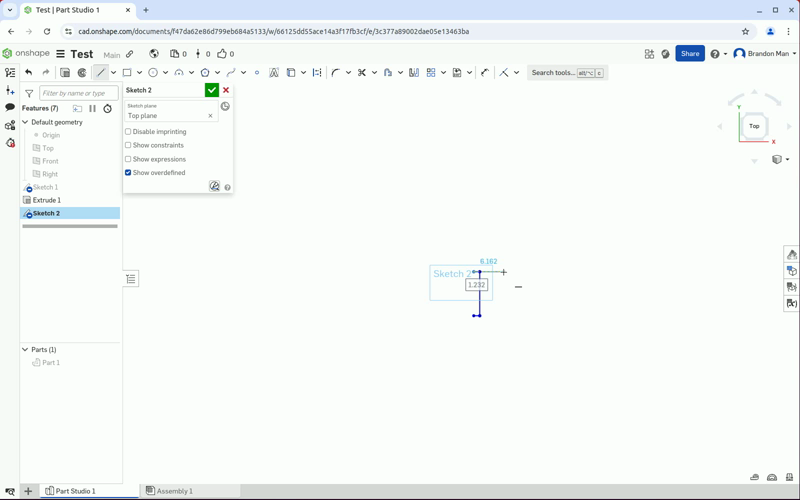
mouse_move(473, 315)
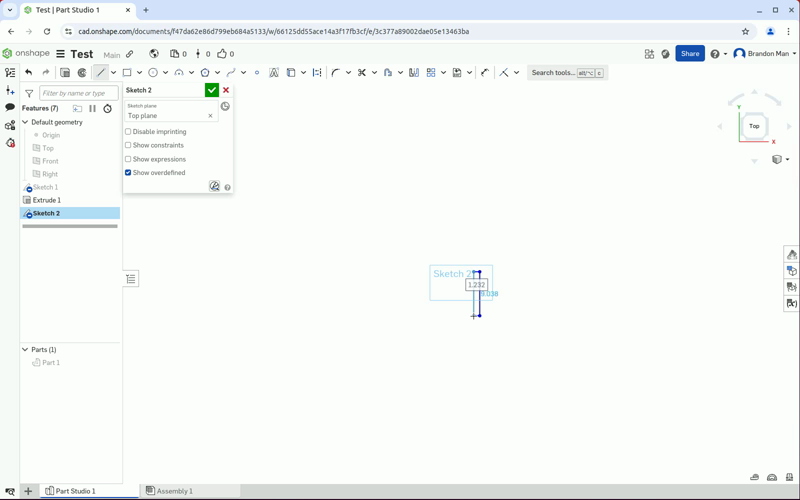
key_up(shift)
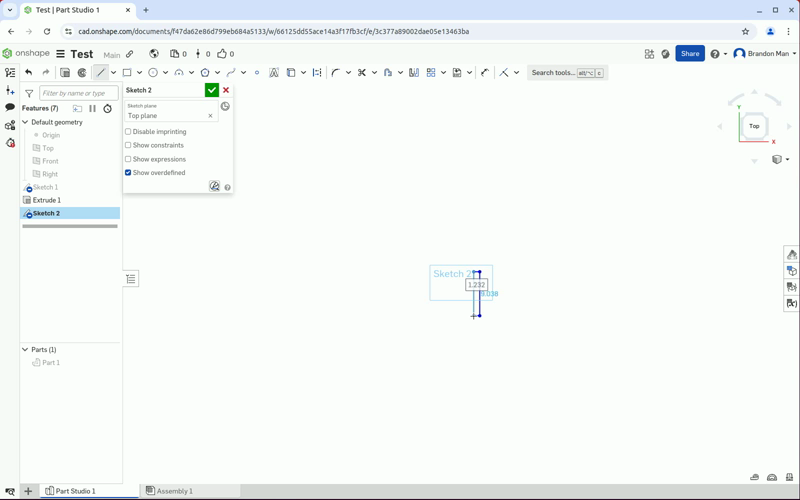
click(473, 315)
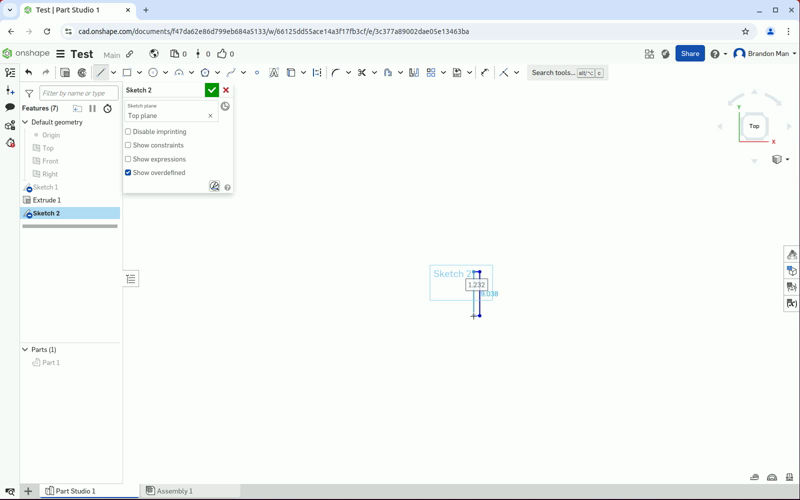
key(esc)
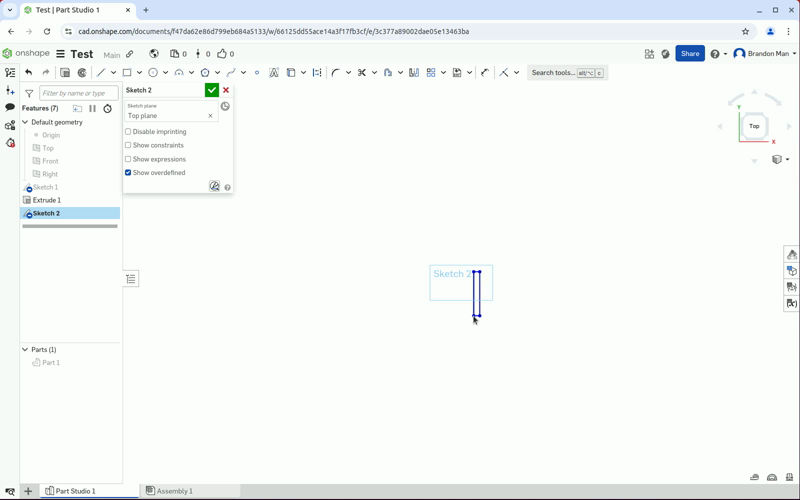
mouse_move(478, 310)
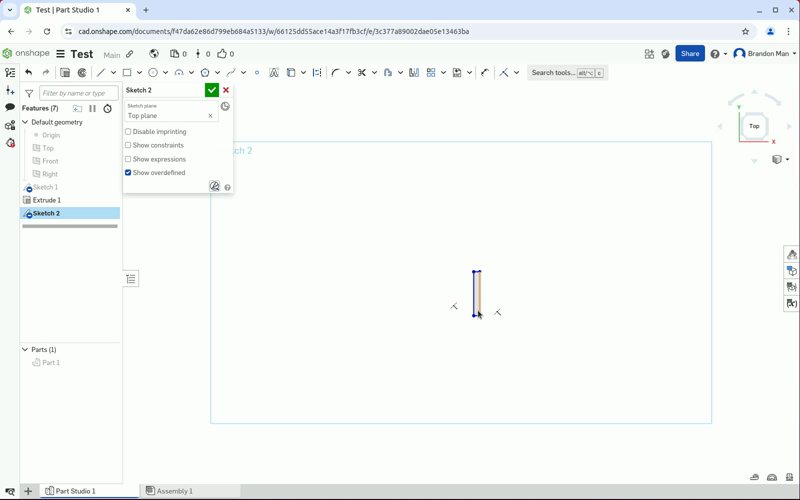
scroll(6)
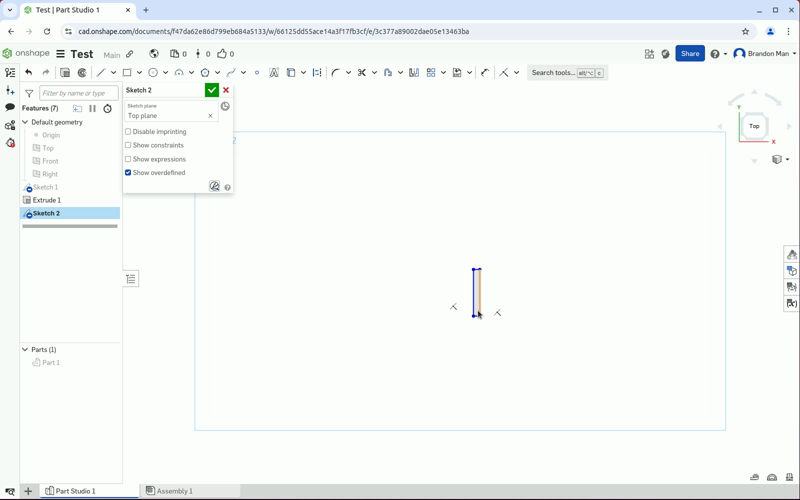
scroll(6)
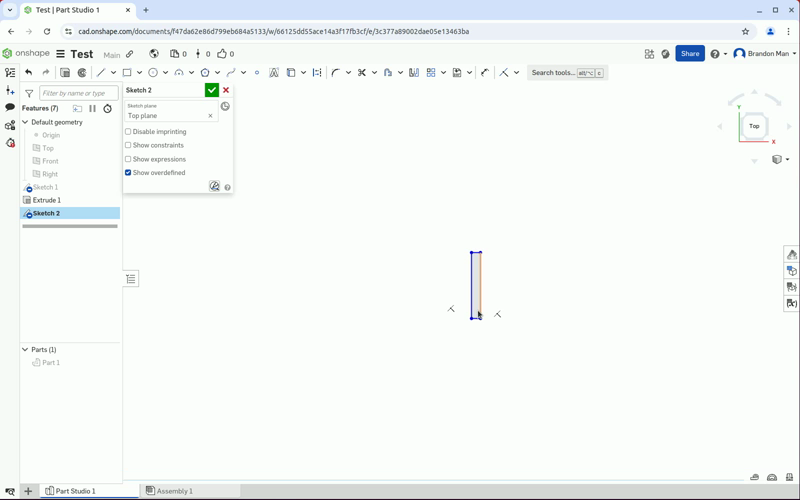
scroll(6)
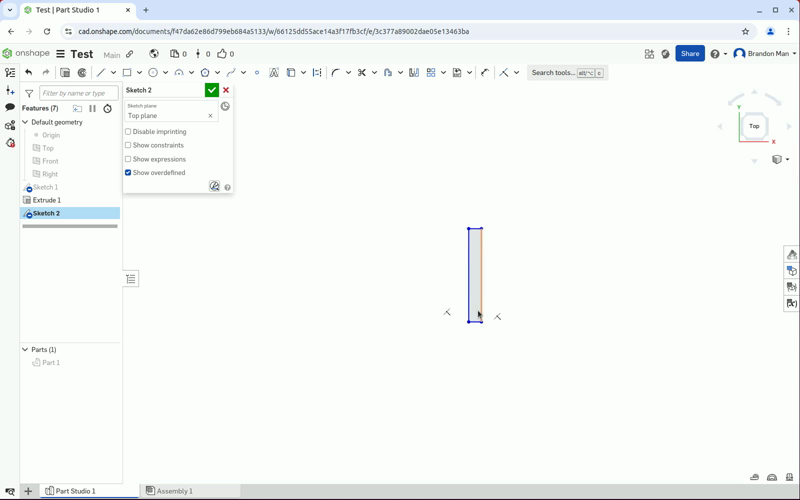
scroll(6)
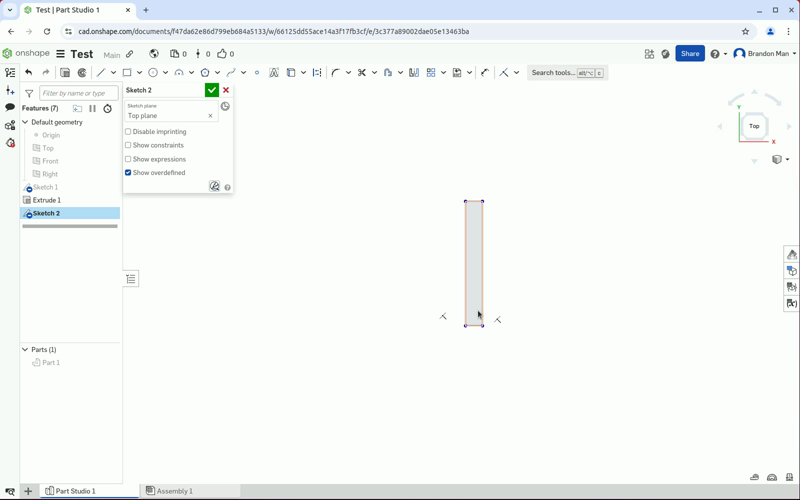
scroll(6)
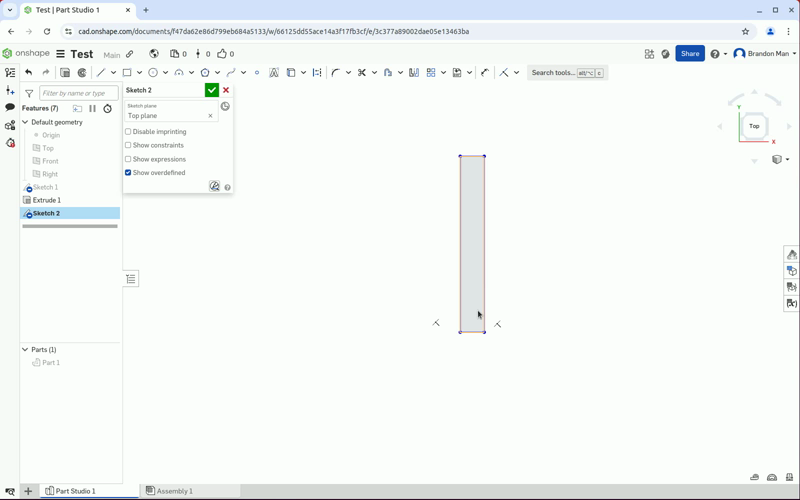
scroll(6)
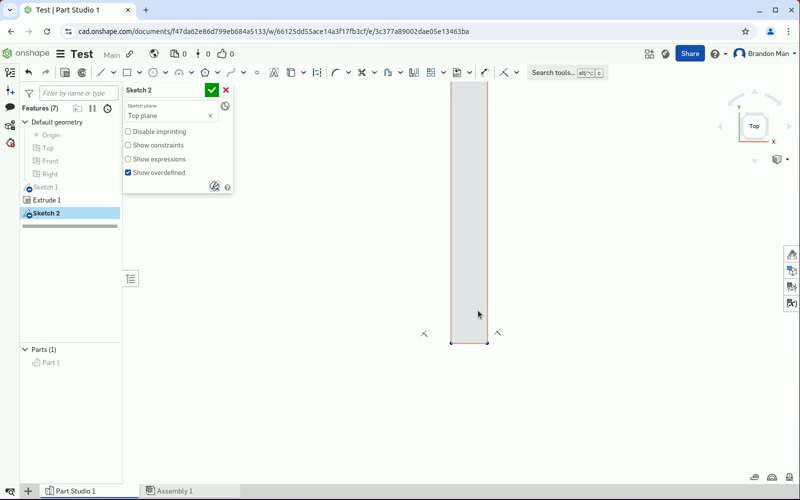
scroll(6)
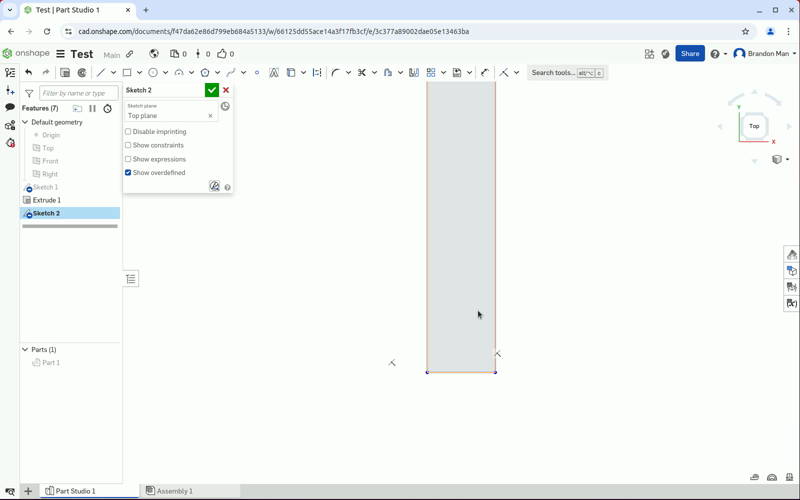
click(478, 310)
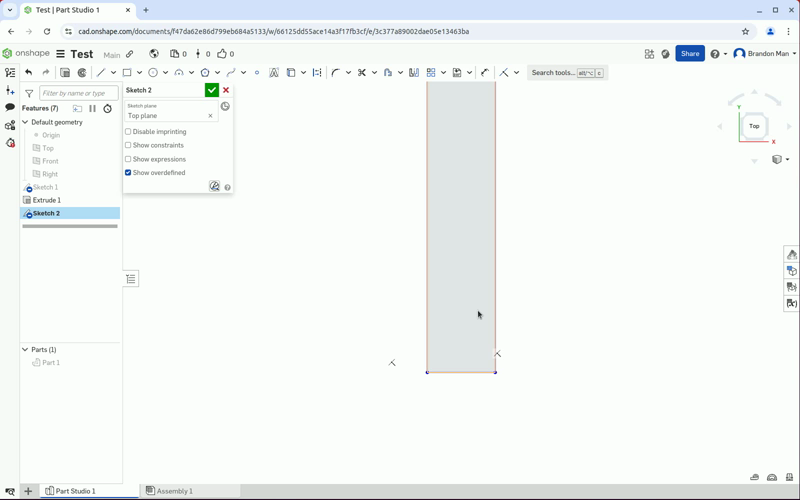
scroll(-6)
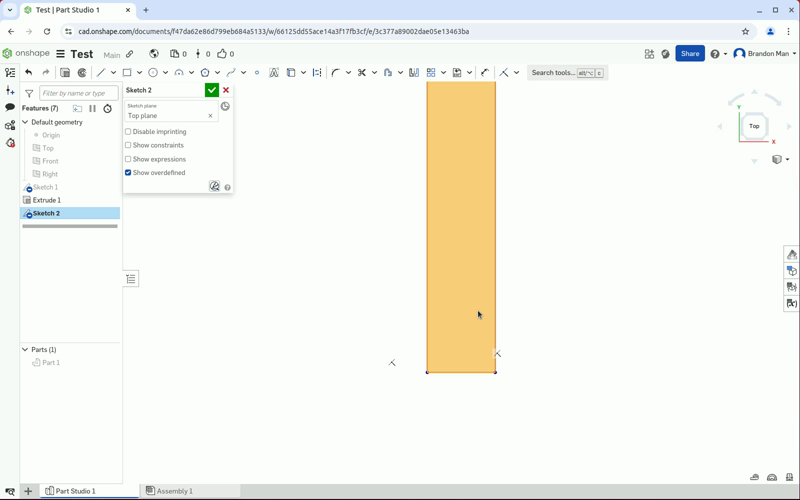
scroll(-6)
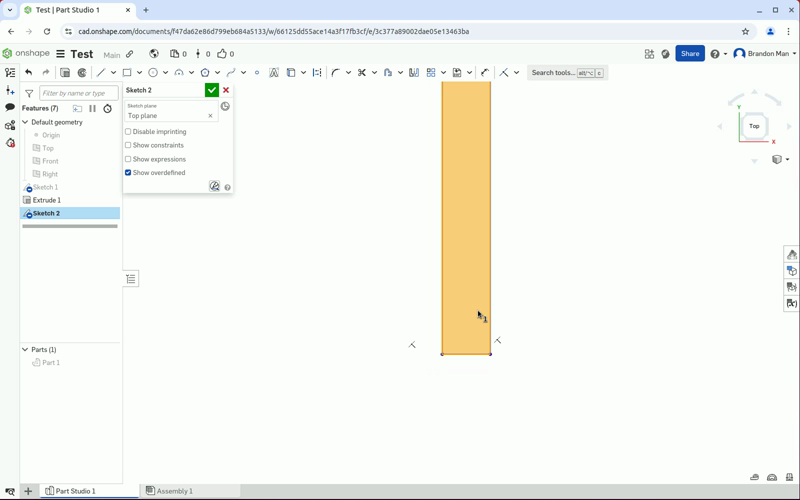
scroll(-6)
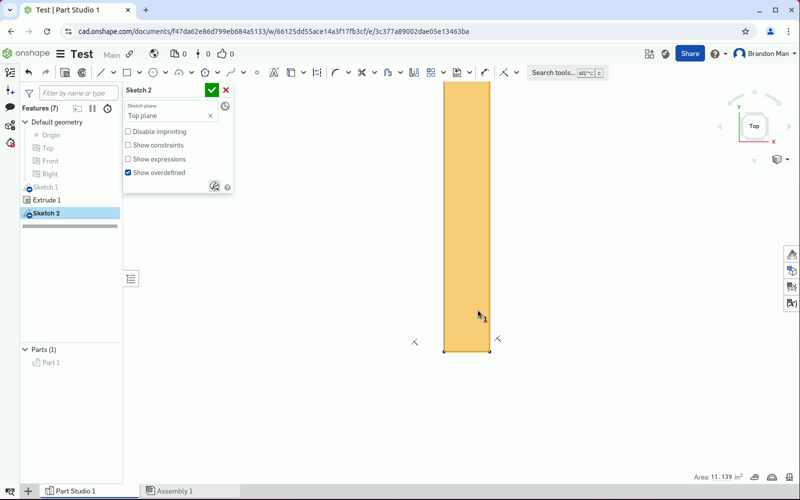
scroll(-6)
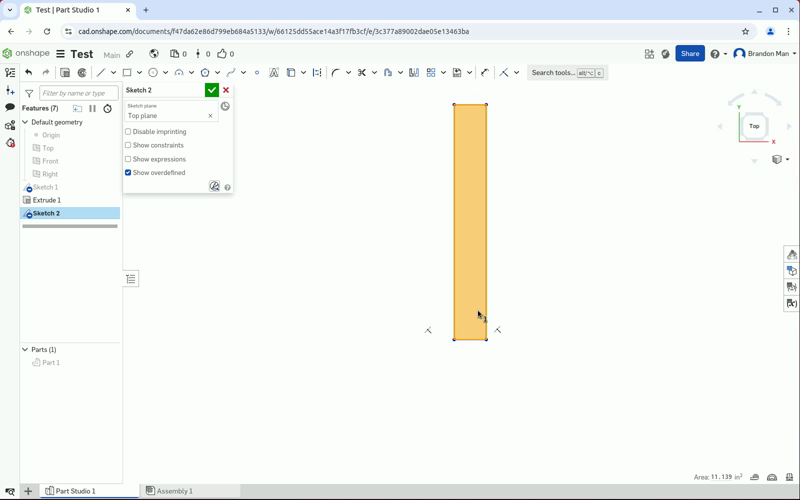
scroll(-6)
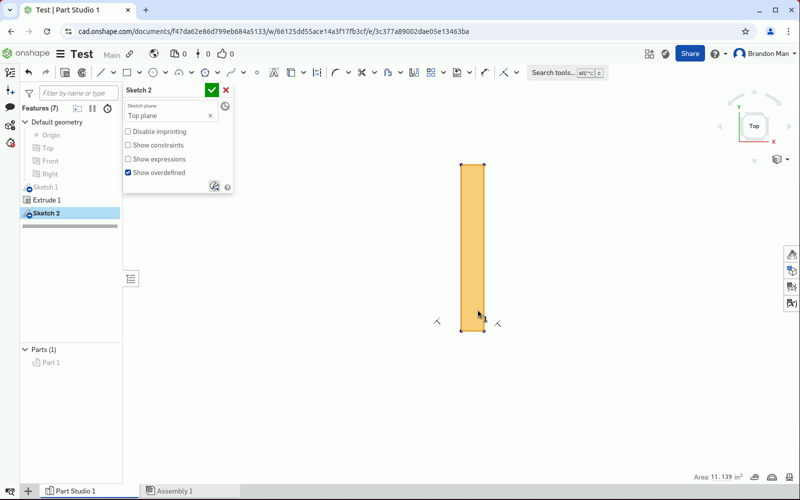
scroll(-6)
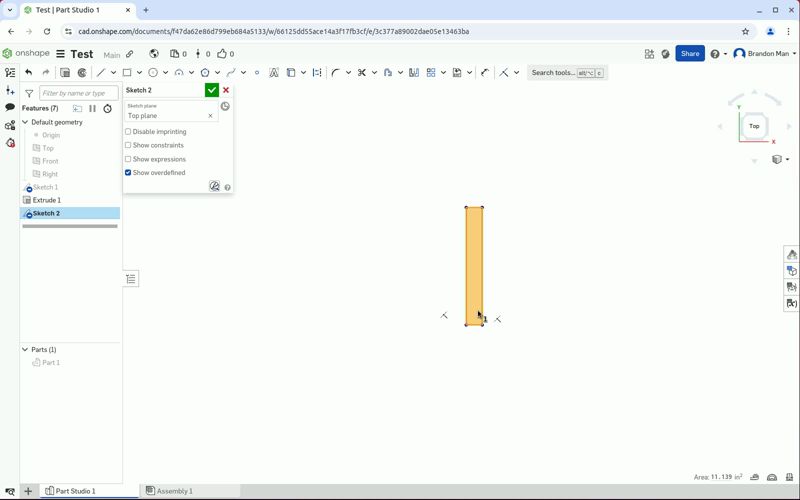
scroll(-6)
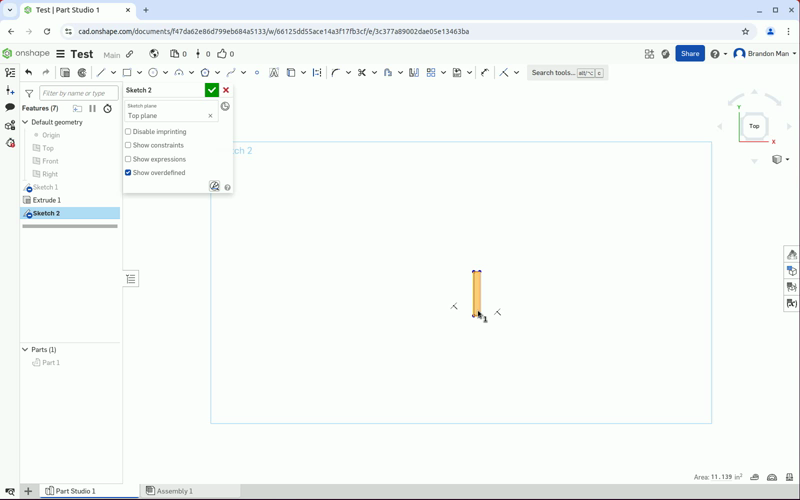
mouse_move(73, 352)
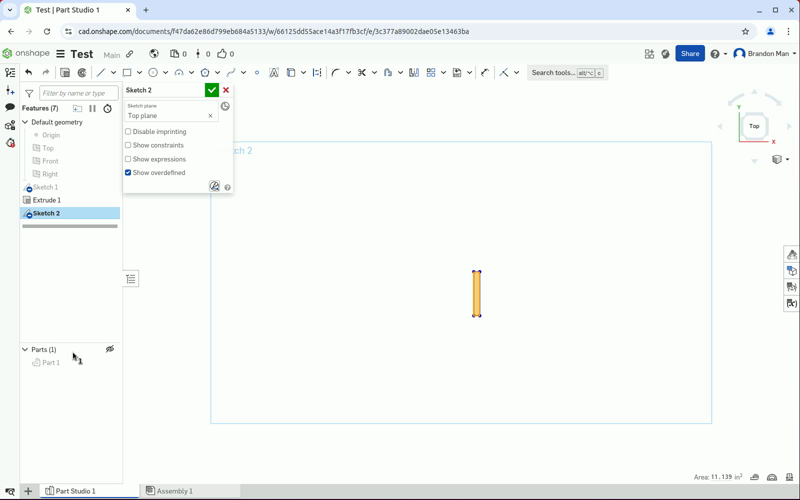
key(shift+y)
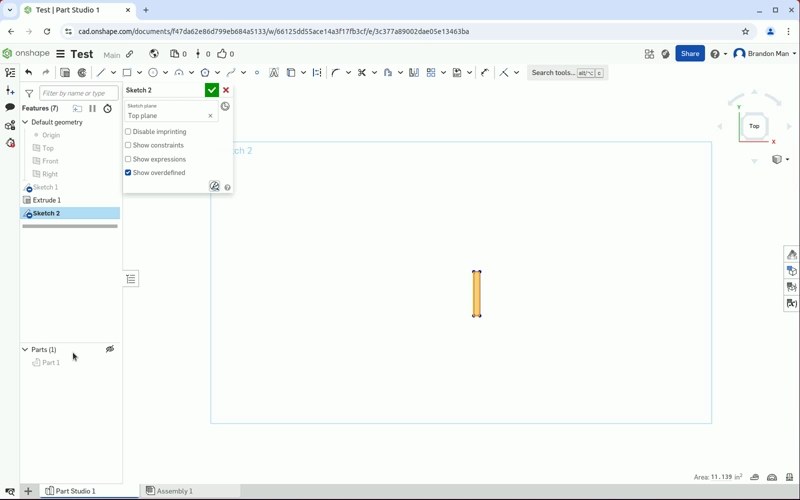
key(shift+e)
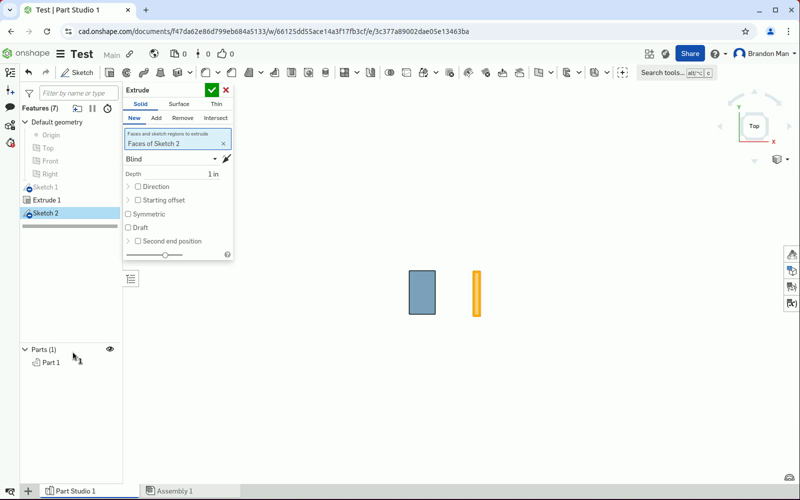
mouse_move(143, 106)
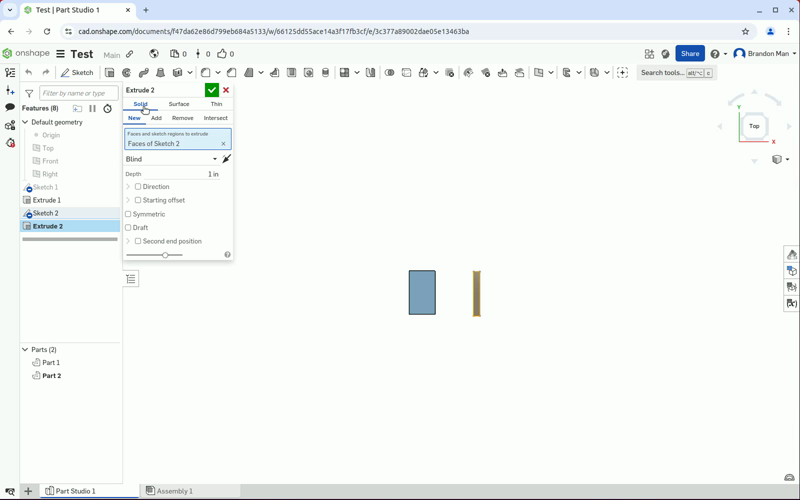
click(143, 106)
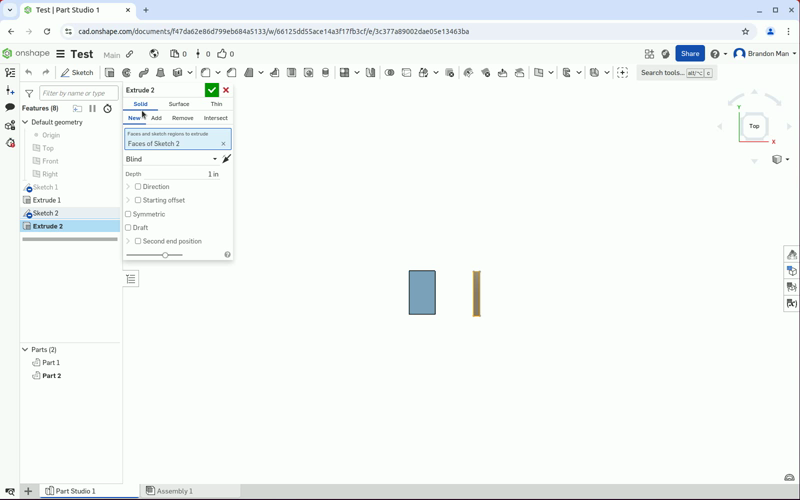
mouse_move(137, 120)
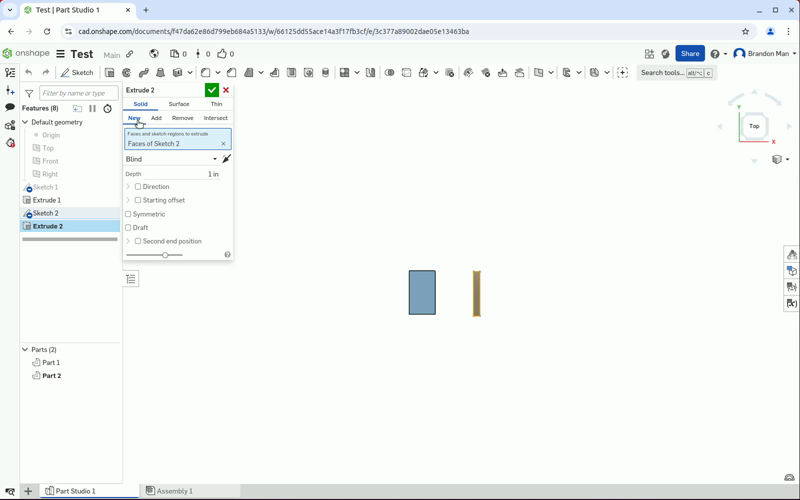
click(137, 120)
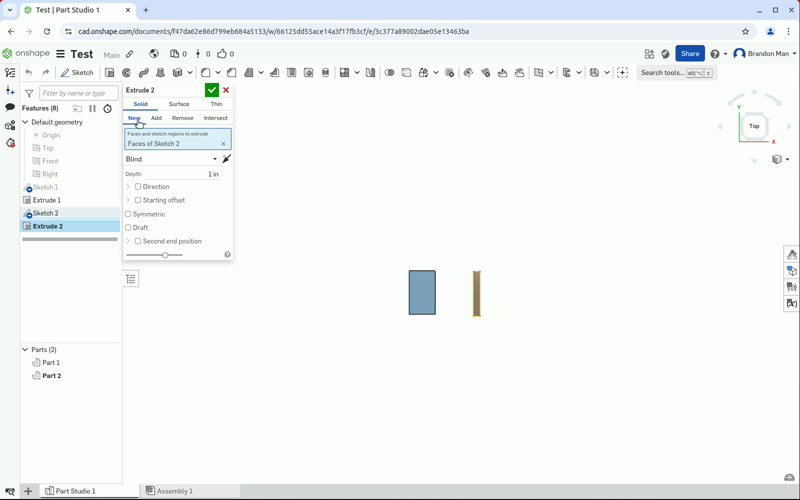
key(tab, 4)
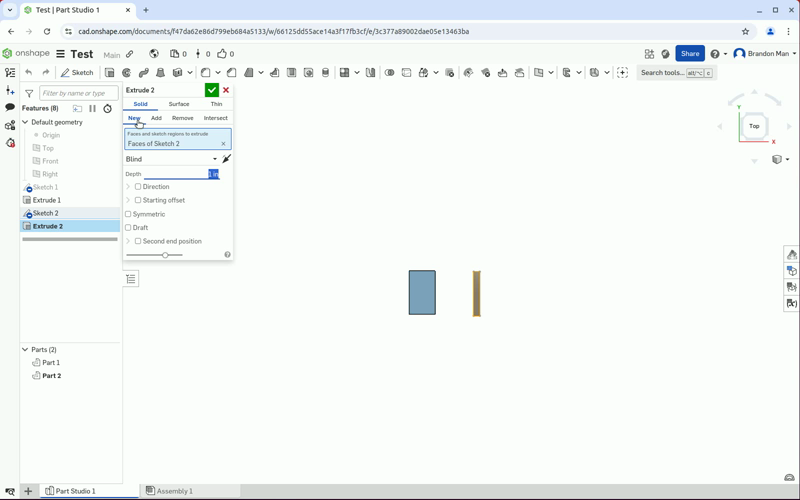
text(4.574)
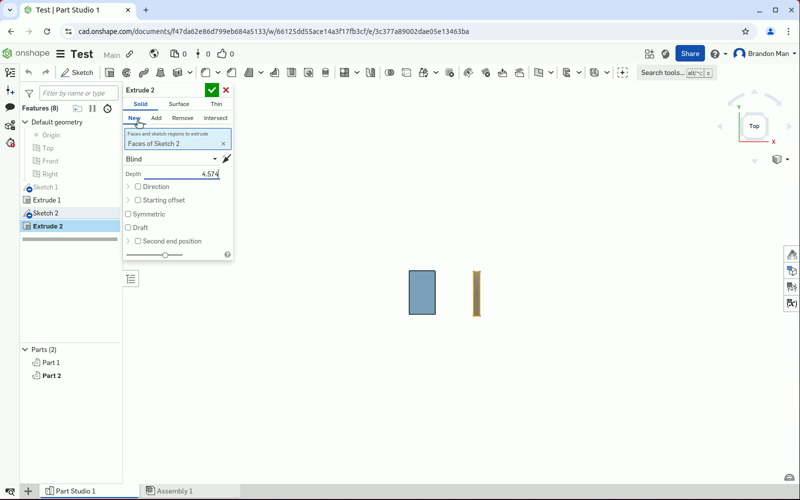
key(enter)
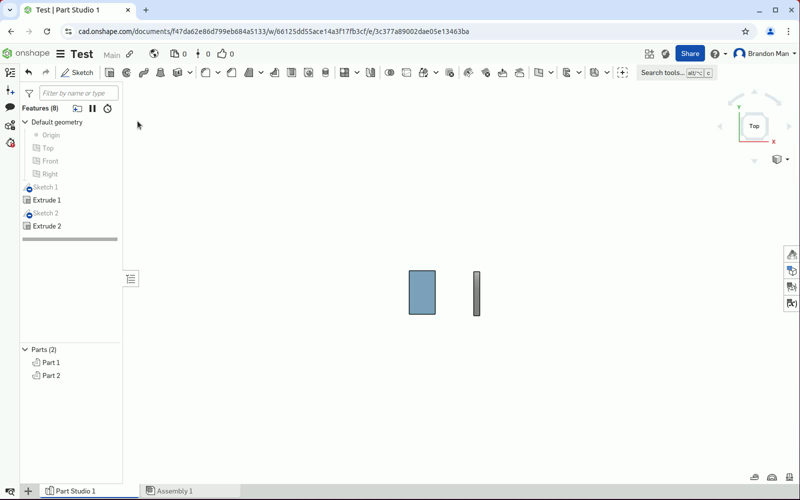
key(shift+h)
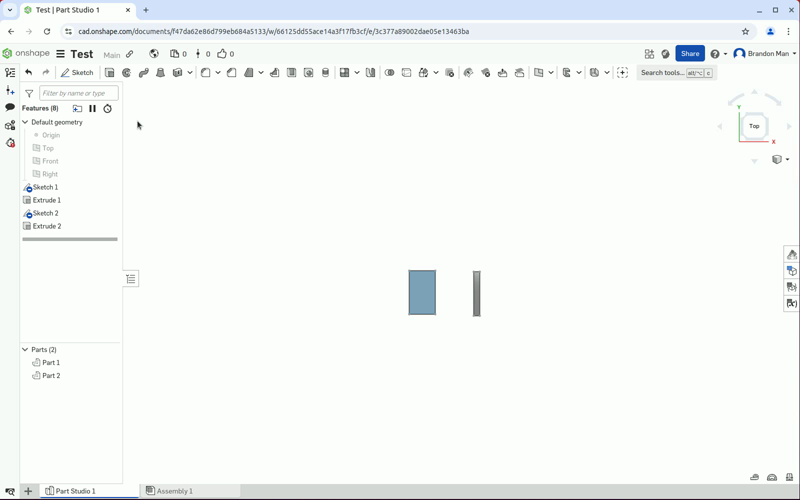
key(shift+h)
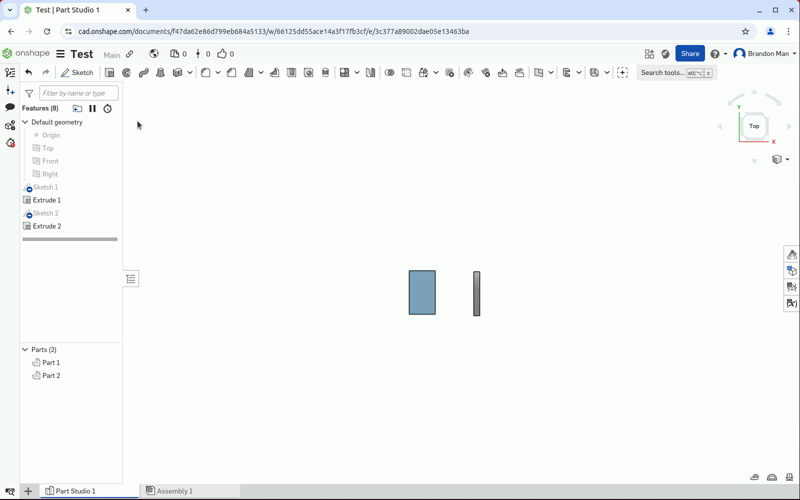
mouse_move(73, 189)
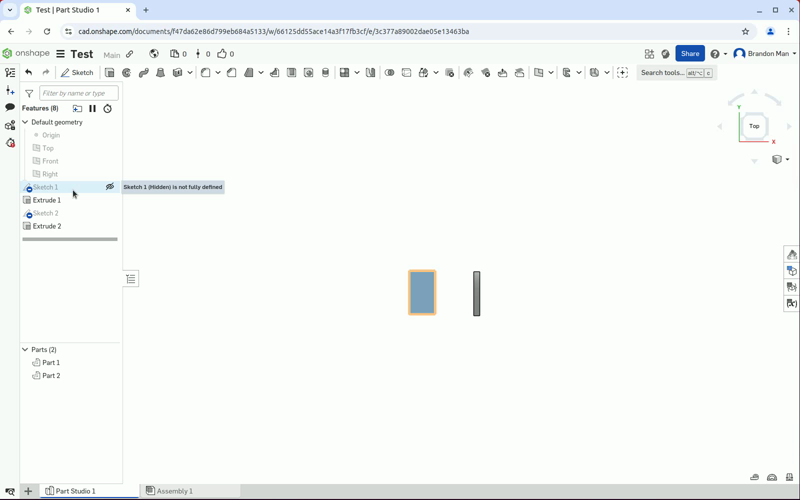
click(73, 189)
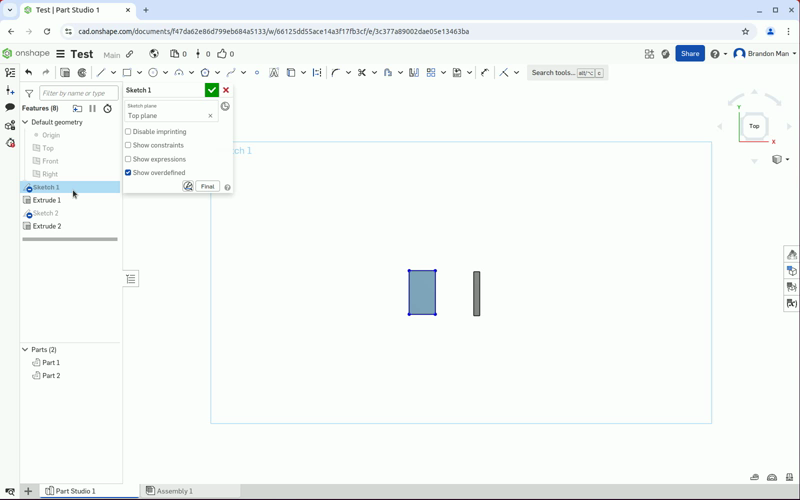
mouse_move(229, 92)
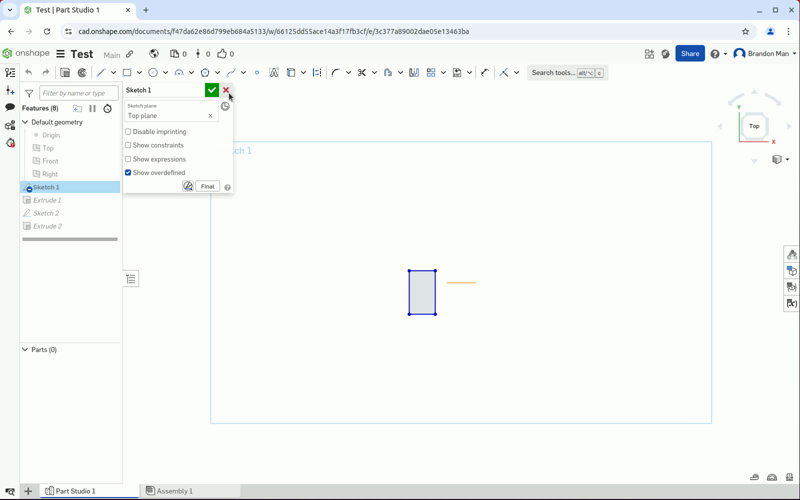
click(229, 92)
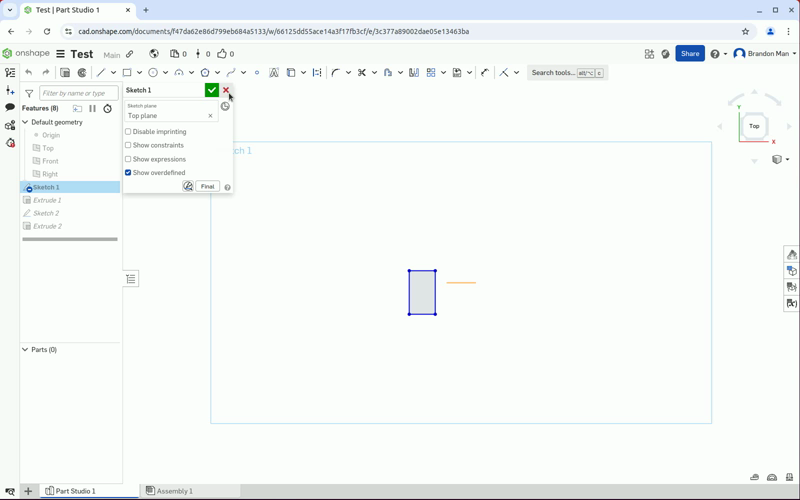
key(shift+s)
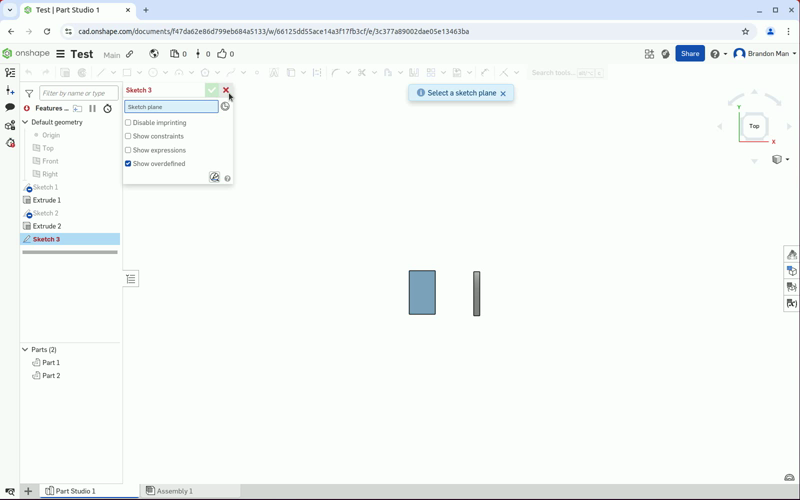
mouse_move(73, 150)
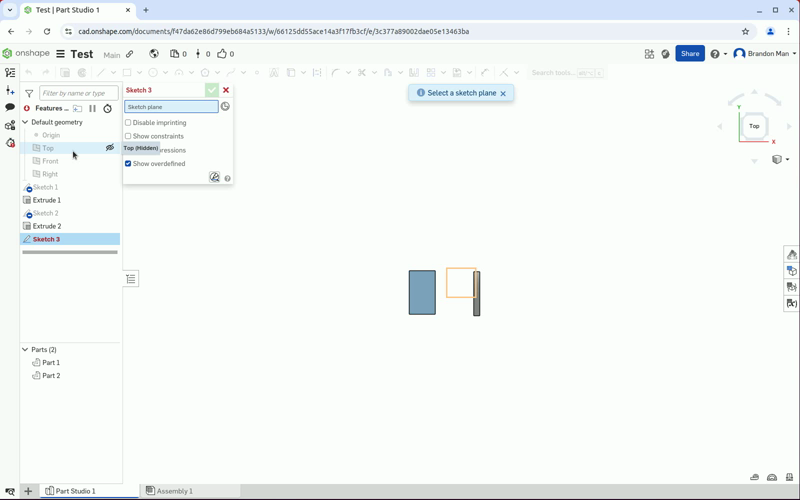
click(73, 150)
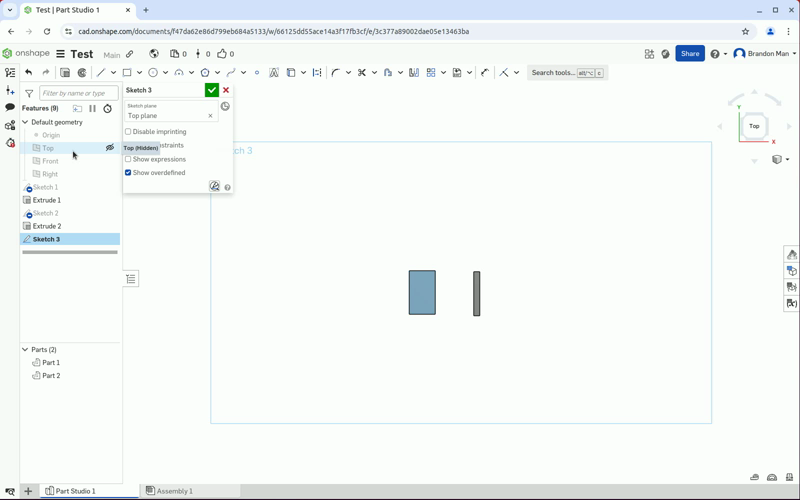
mouse_move(73, 352)
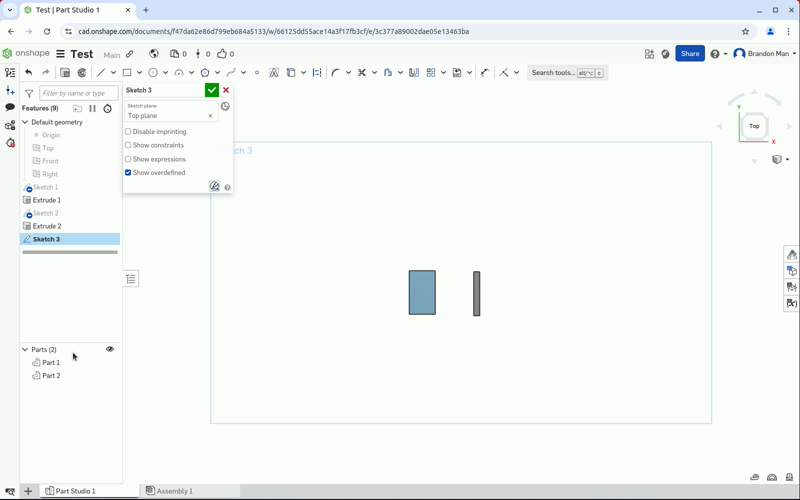
key(y)
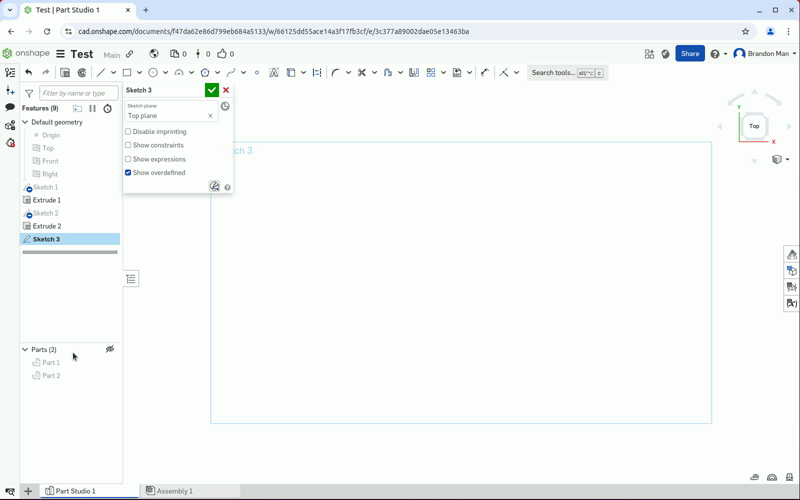
key(l)
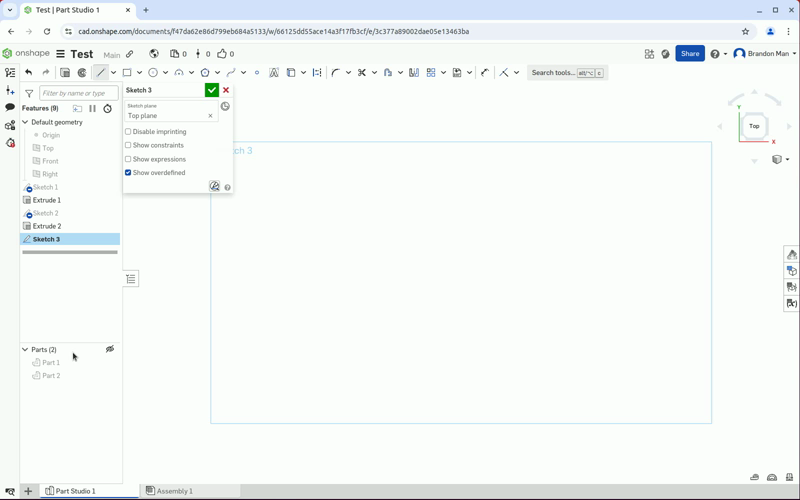
key_down(shift)
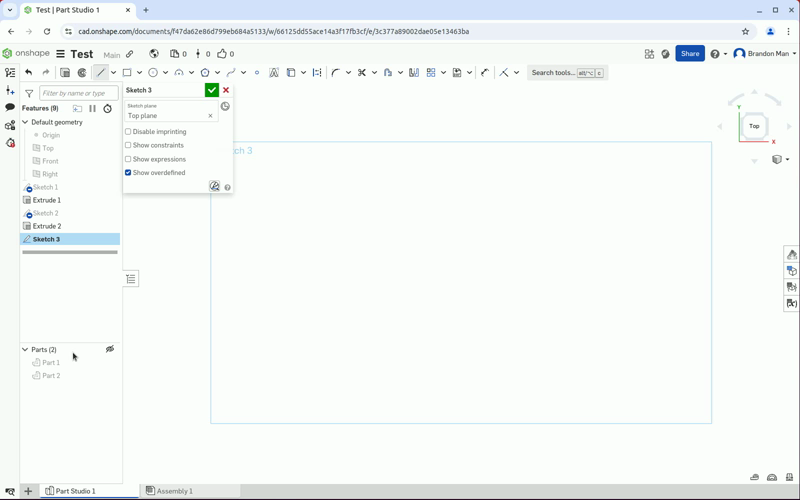
mouse_move(527, 322)
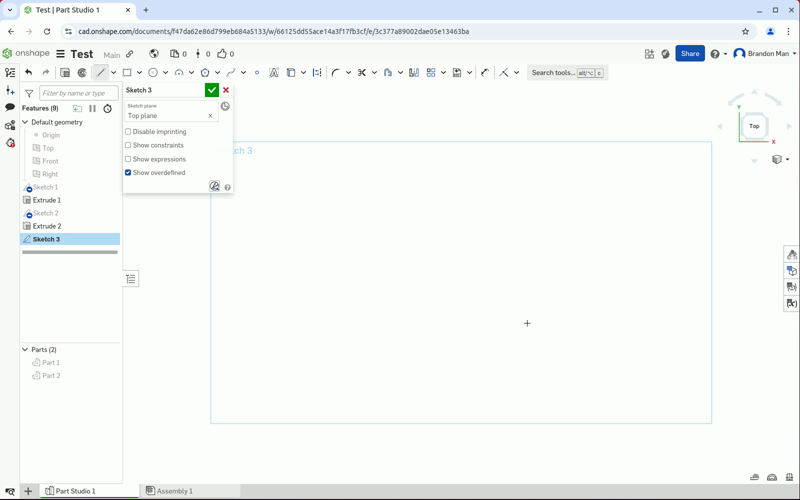
click(527, 322)
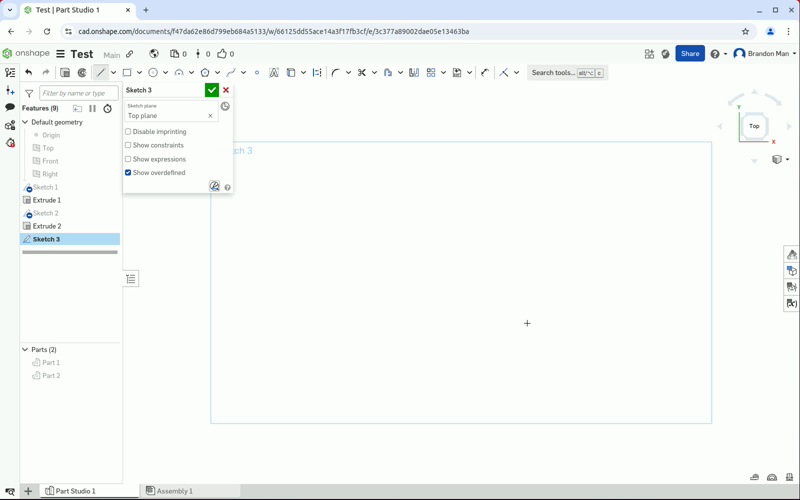
key_up(shift)
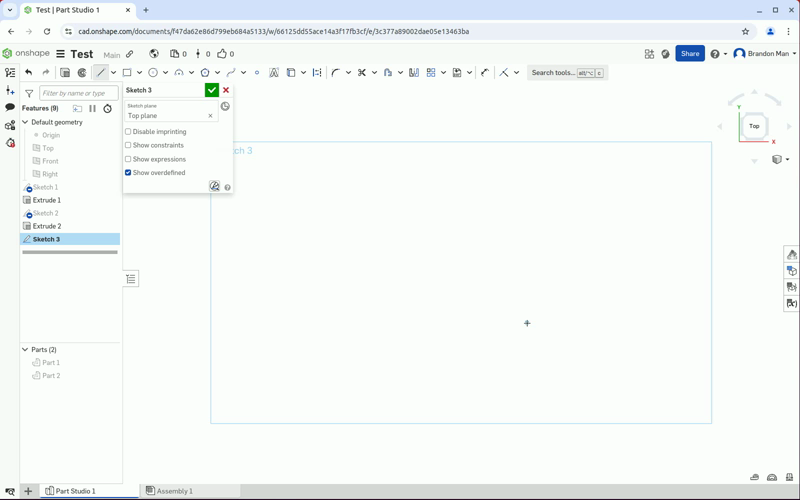
key_down(shift)
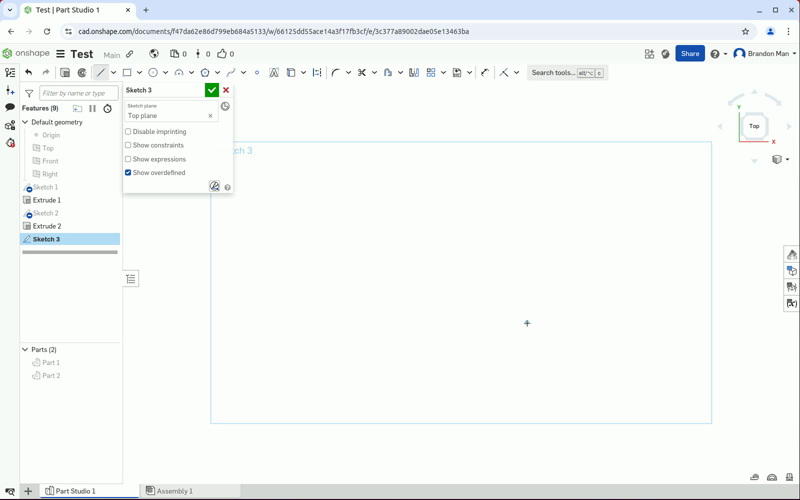
mouse_move(557, 322)
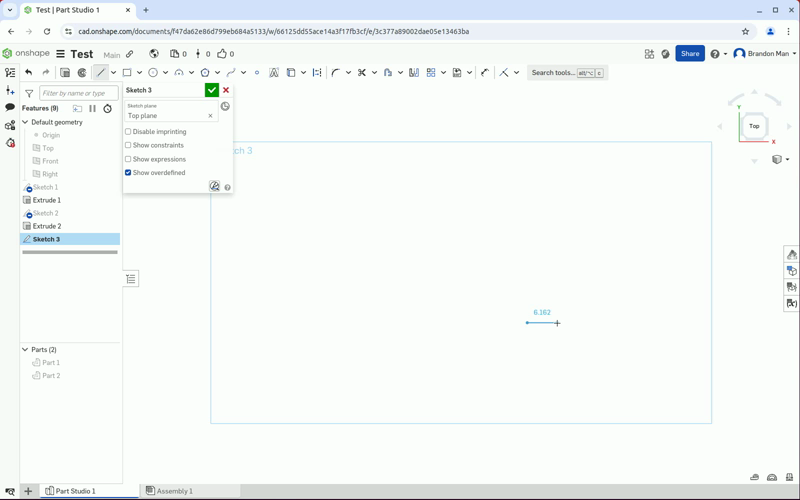
mouse_move(574, 322)
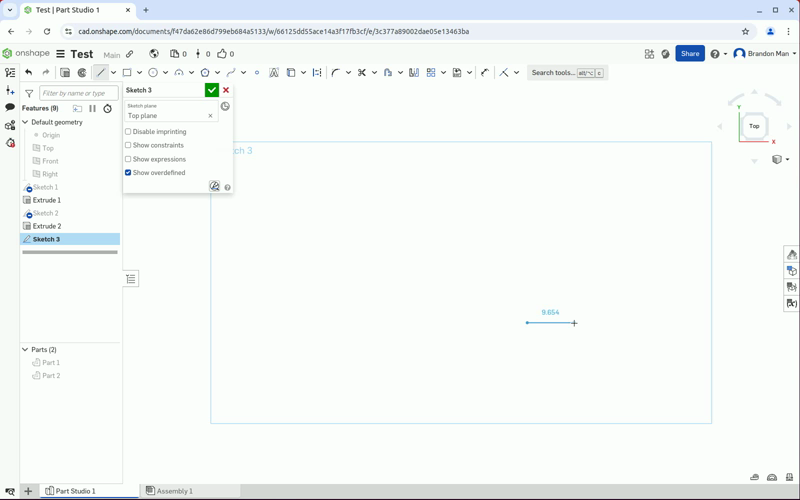
click(574, 322)
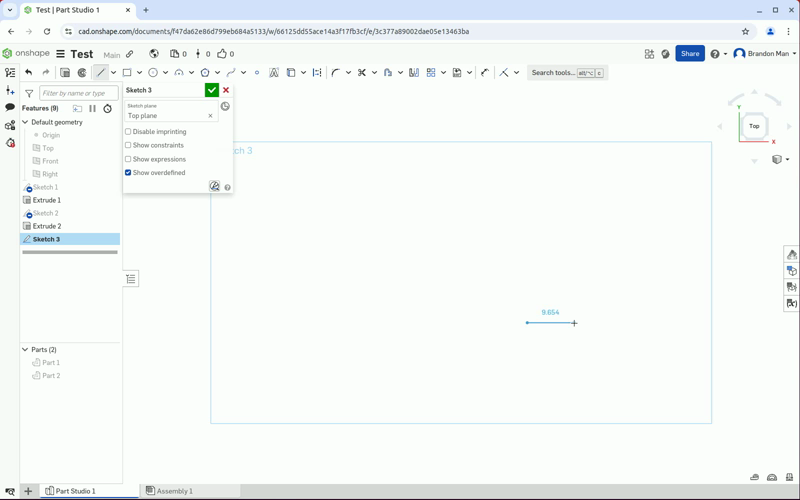
key_up(shift)
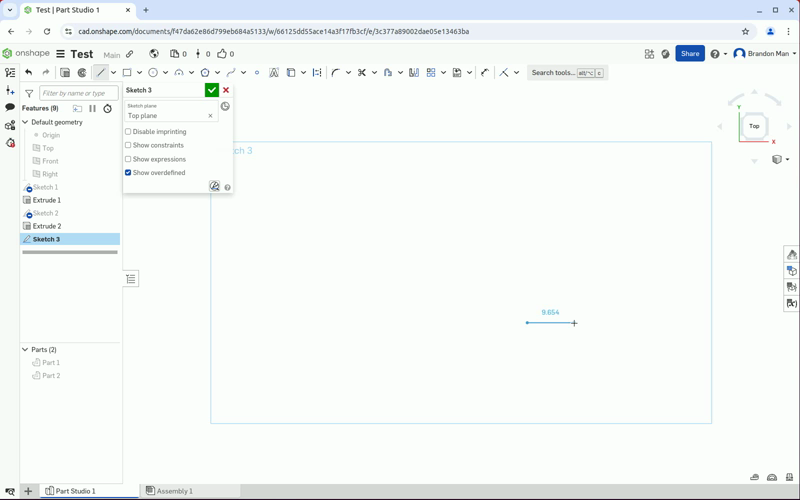
key_down(shift)
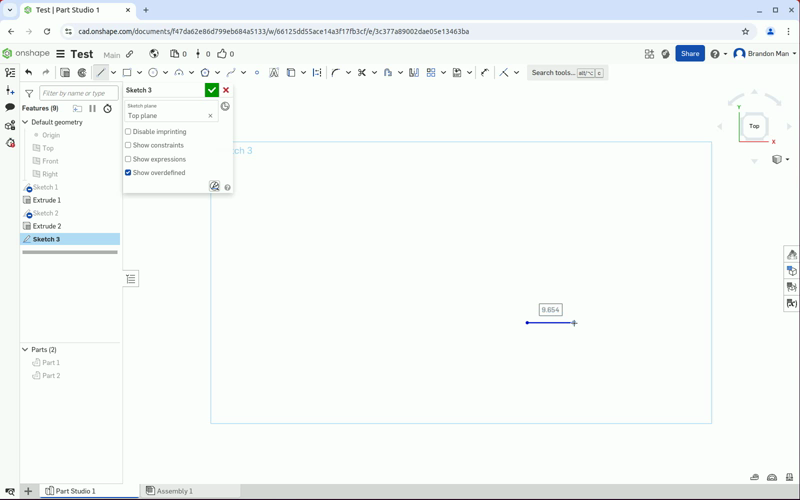
mouse_move(589, 322)
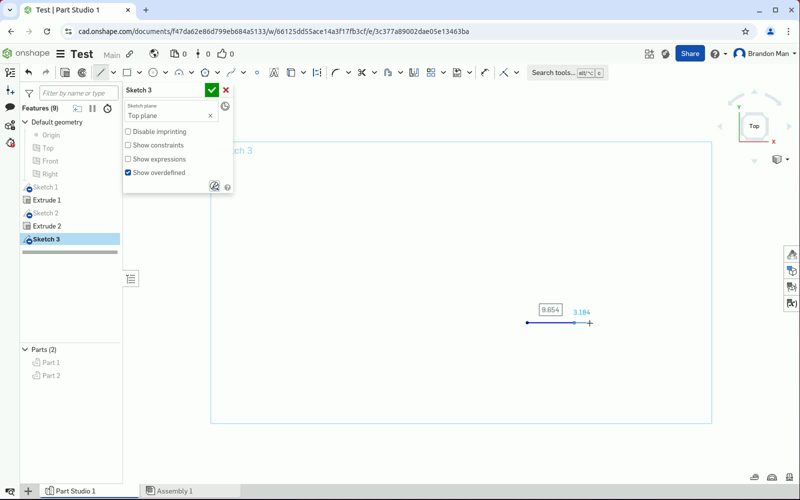
mouse_move(574, 271)
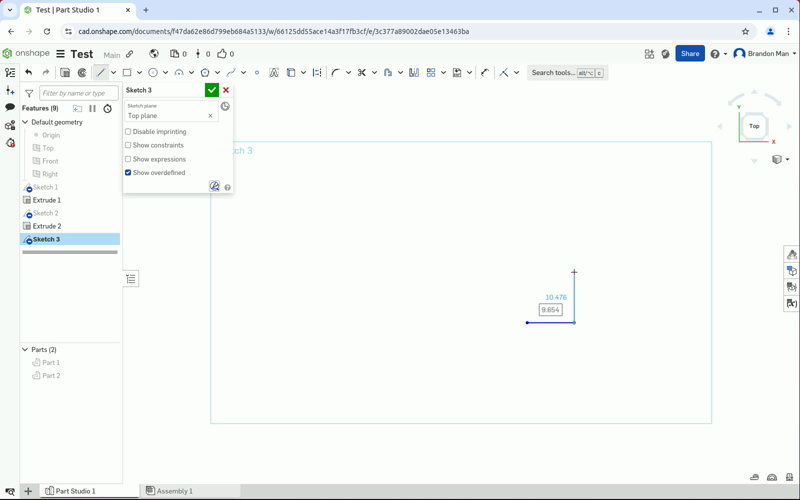
click(574, 271)
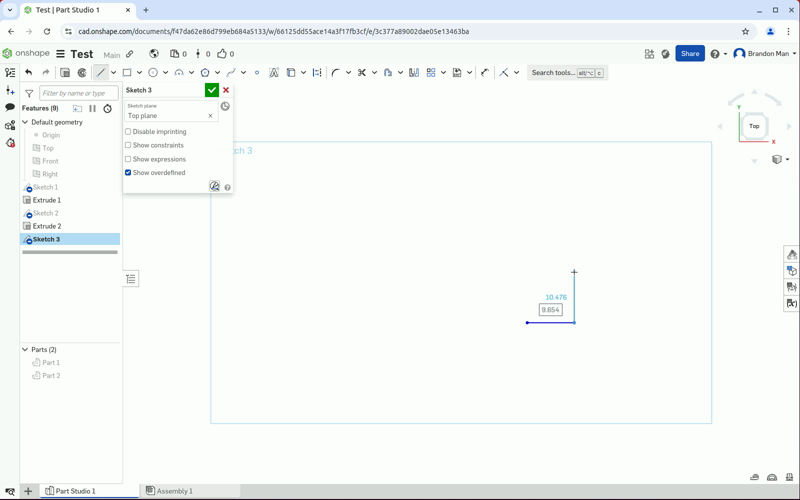
key_up(shift)
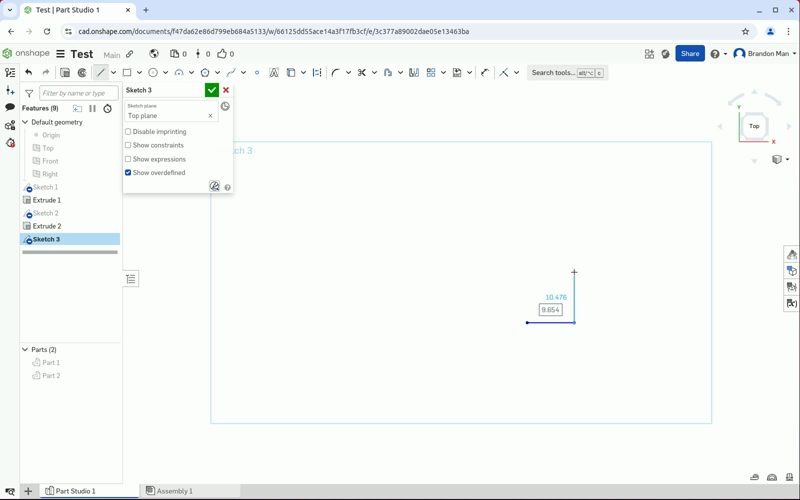
key_down(shift)
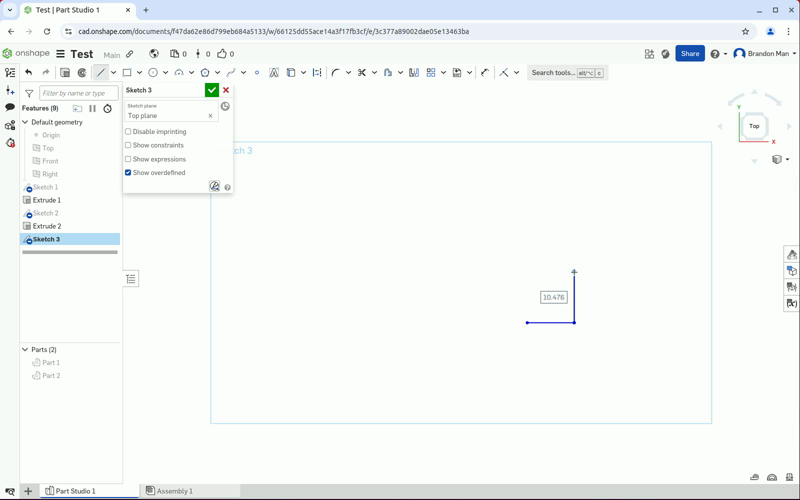
mouse_move(589, 271)
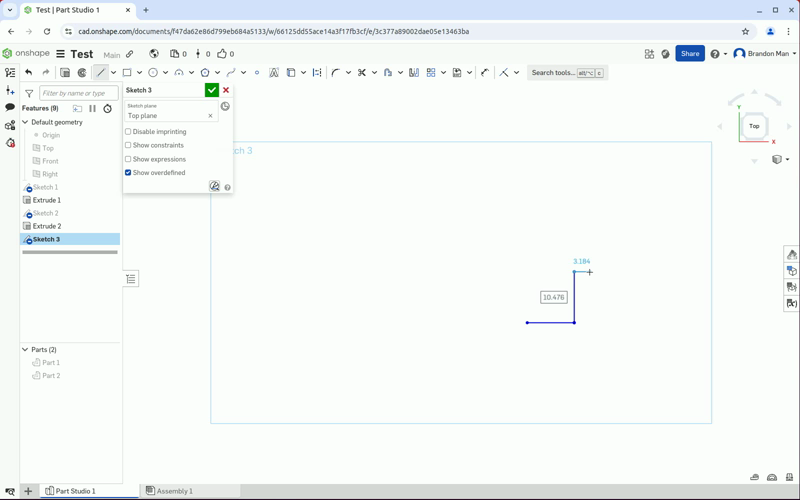
mouse_move(527, 271)
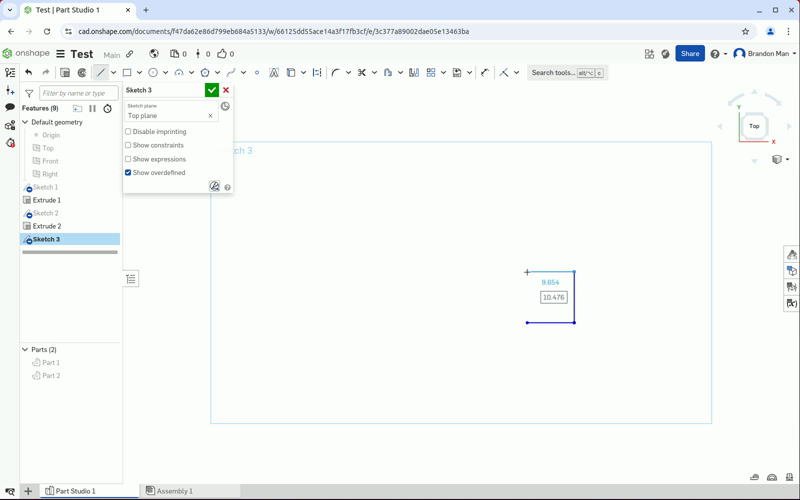
click(527, 271)
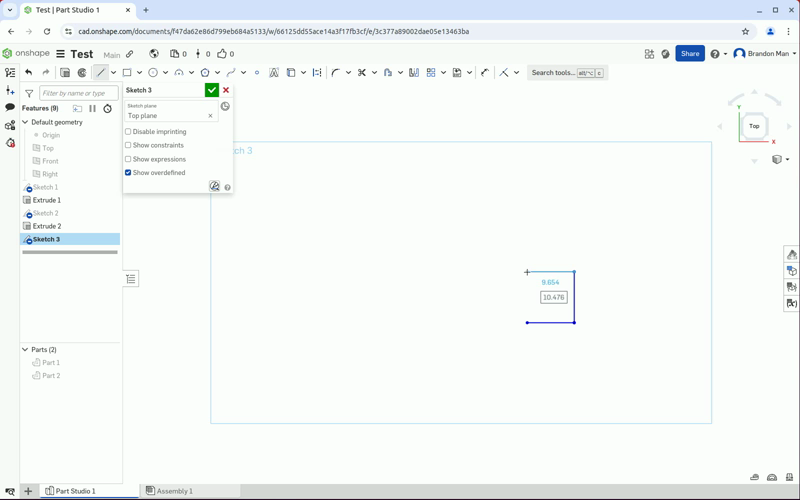
key_up(shift)
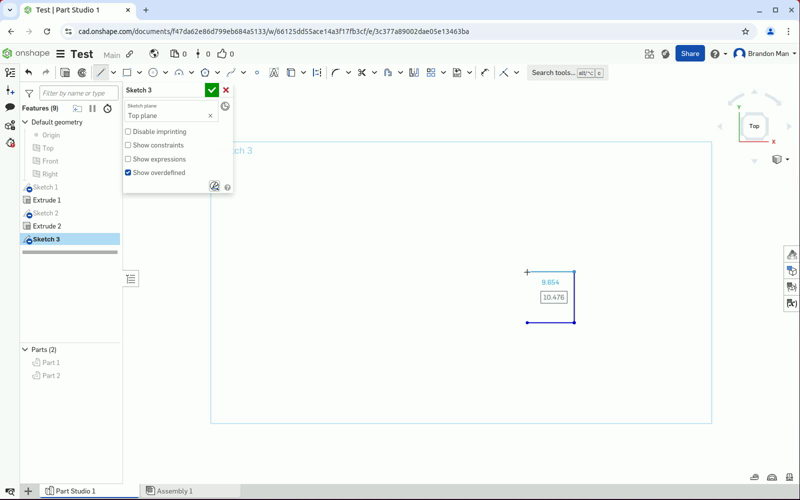
mouse_move(557, 271)
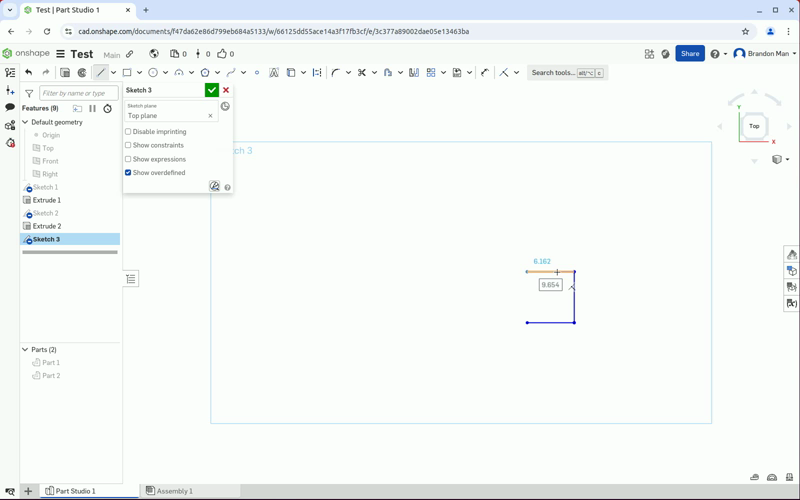
key_down(shift)
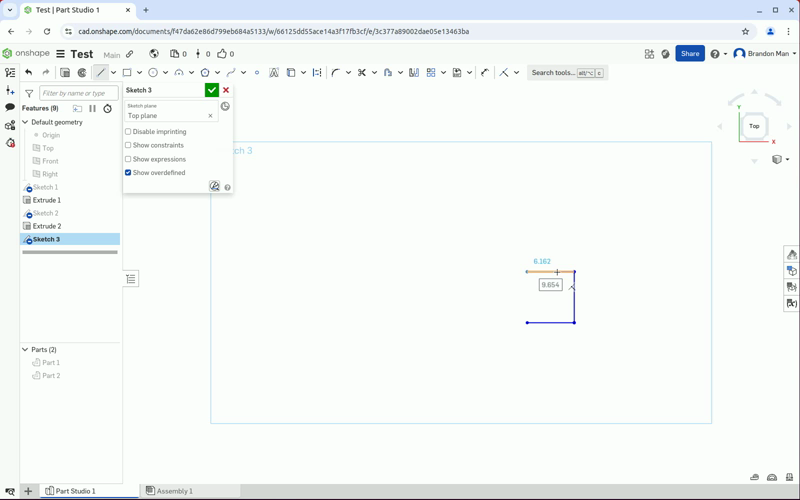
mouse_move(527, 322)
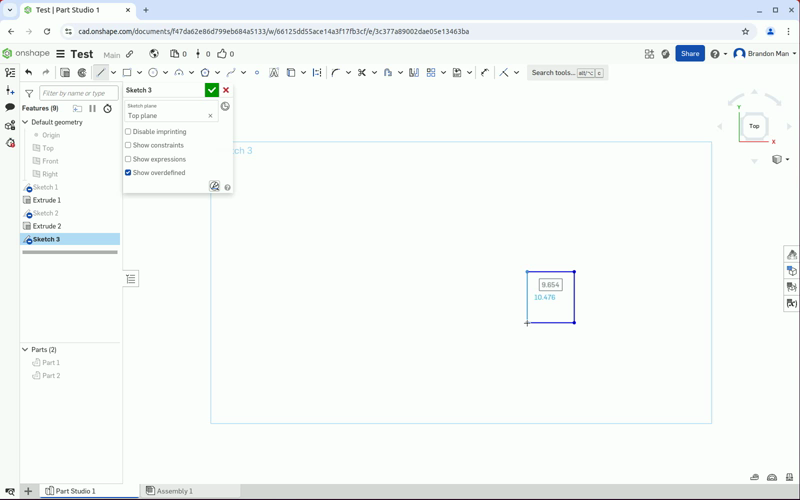
key_up(shift)
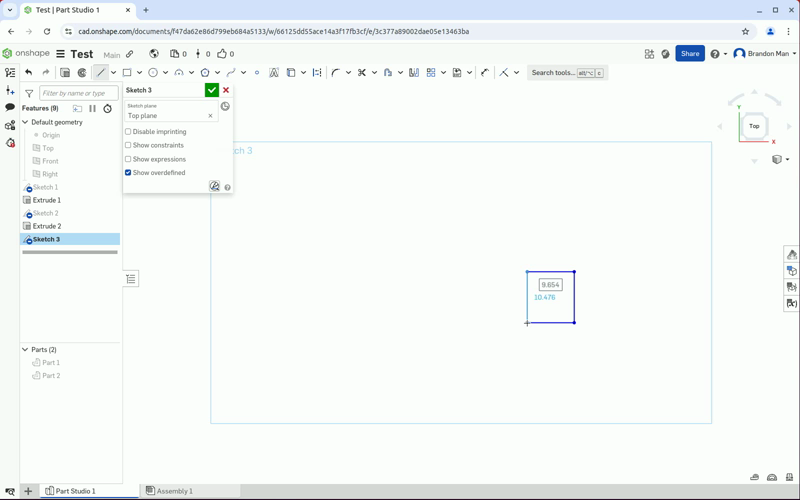
click(527, 322)
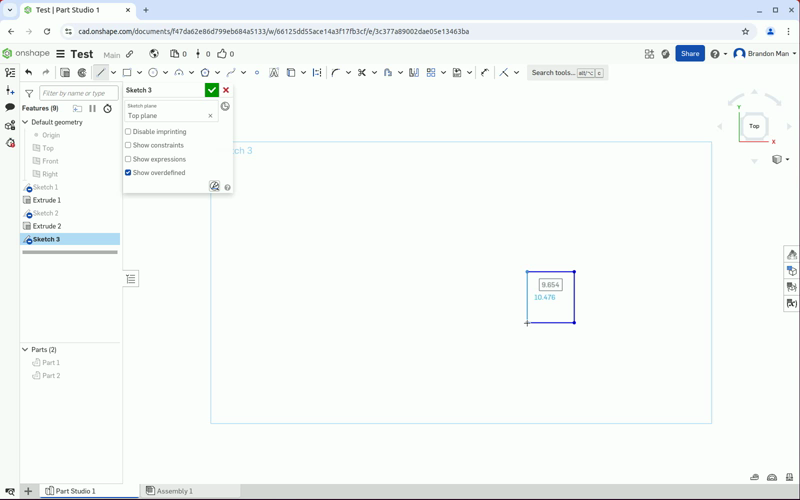
key(esc)
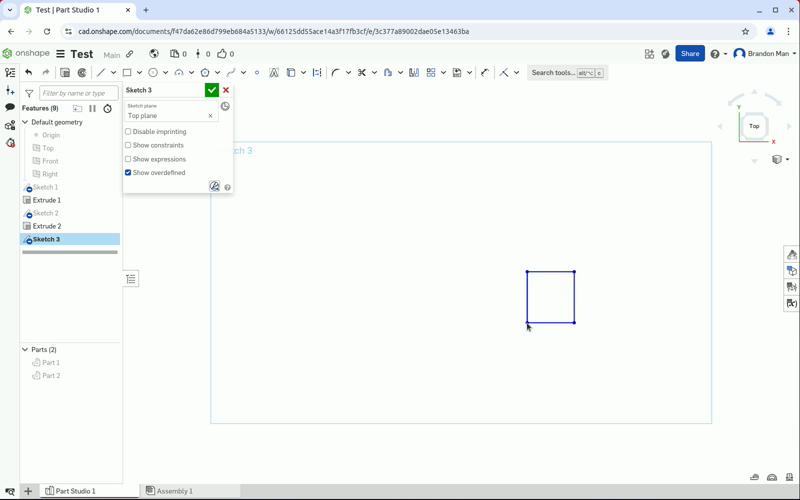
mouse_move(555, 314)
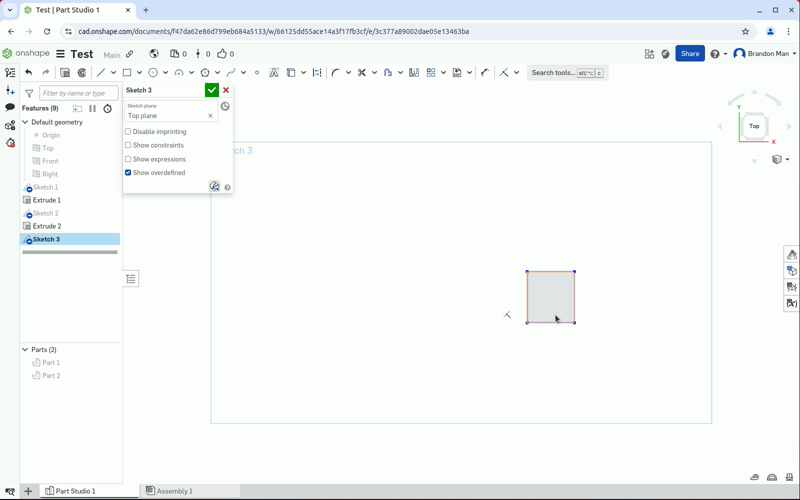
click(555, 314)
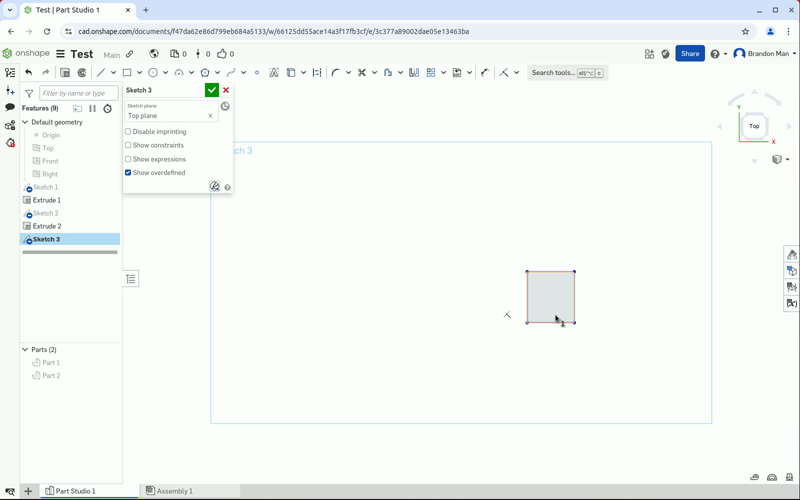
mouse_move(73, 352)
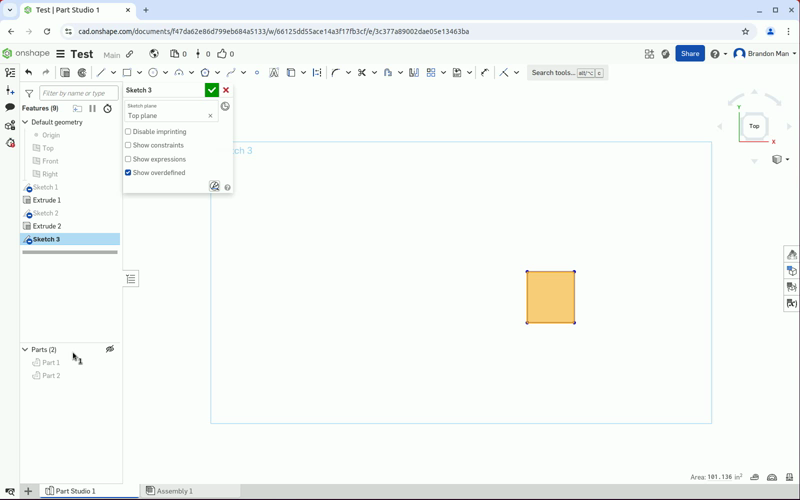
key(shift+y)
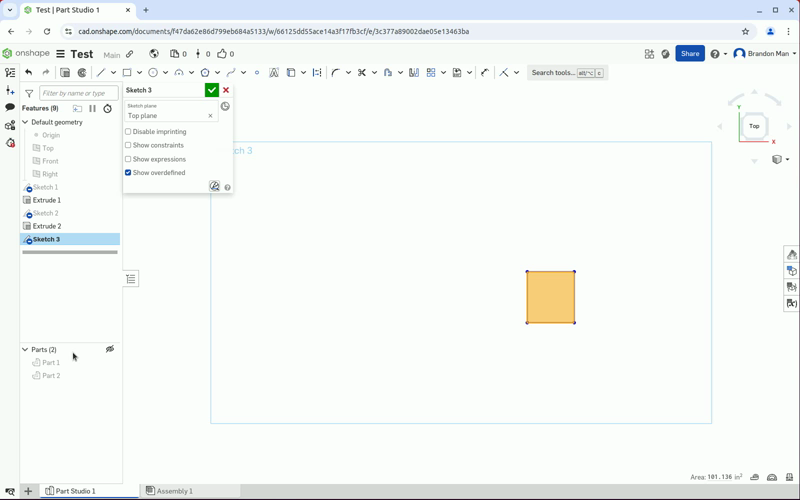
key(shift+e)
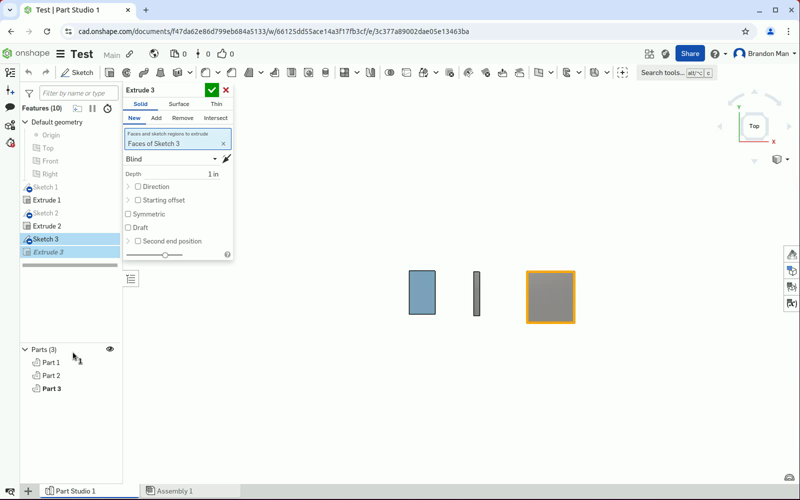
mouse_move(143, 106)
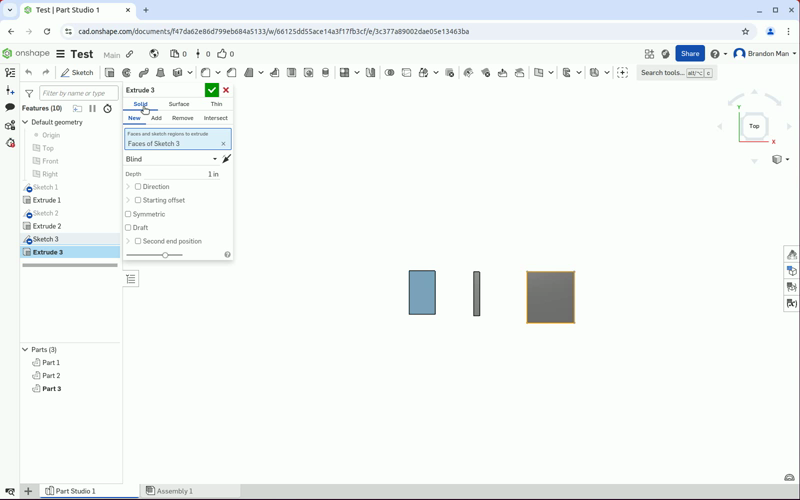
click(143, 106)
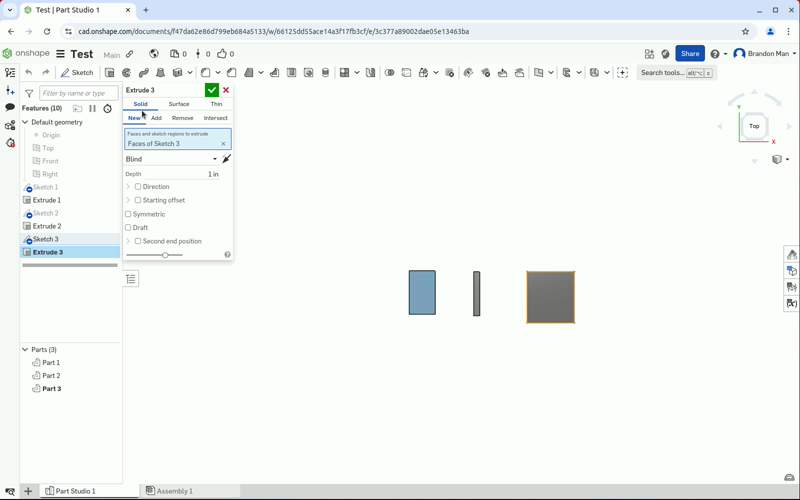
mouse_move(137, 120)
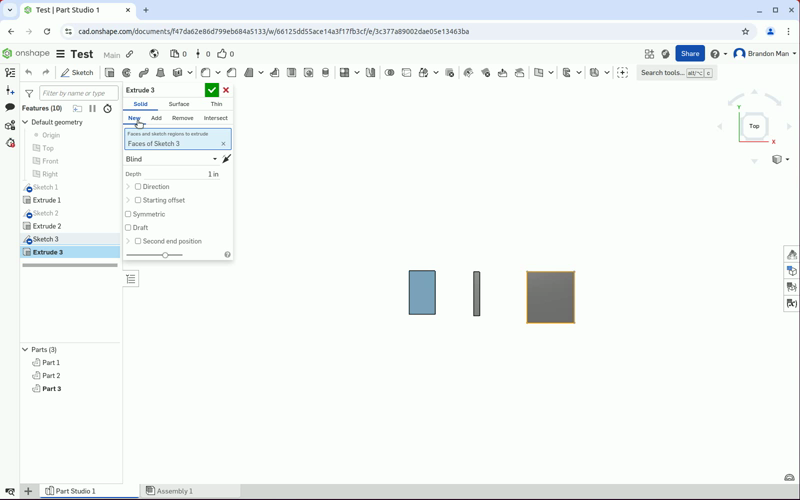
click(137, 120)
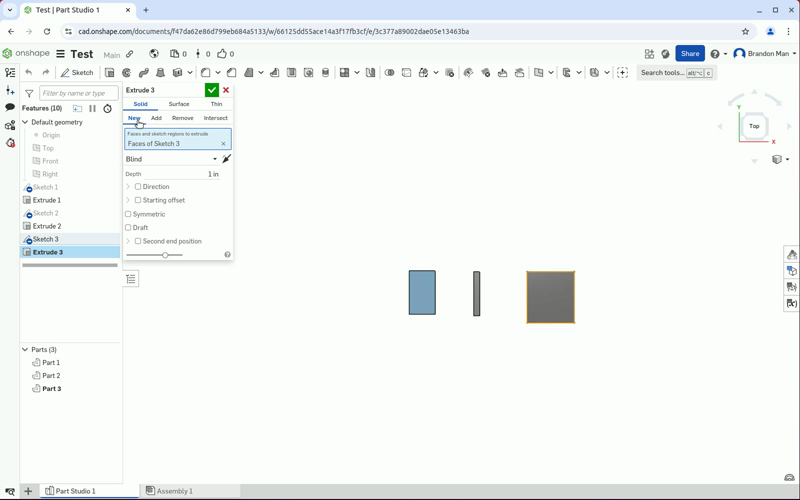
key(tab, 4)
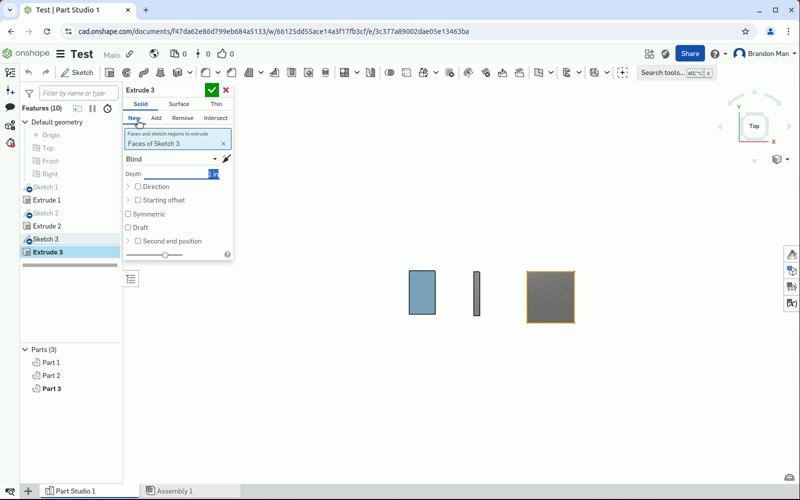
text(4.574)
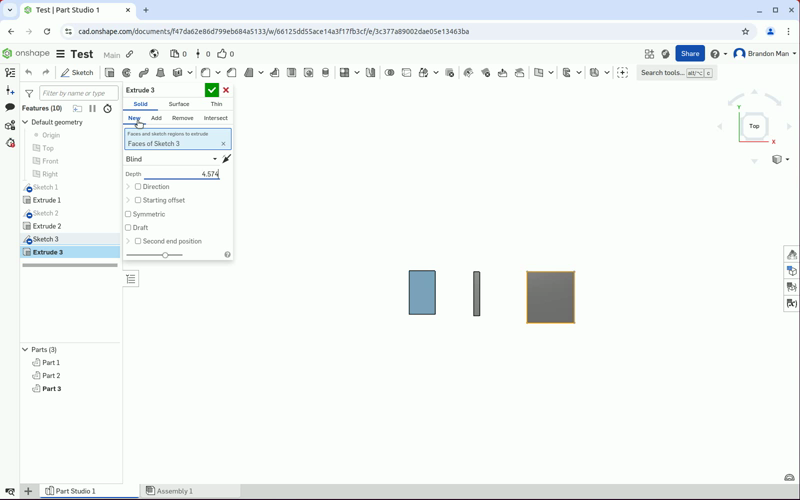
key(enter)
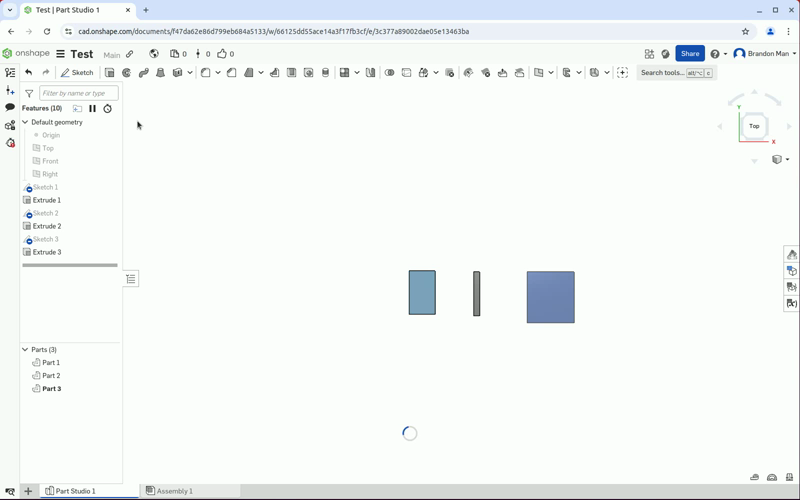
key(shift+h)
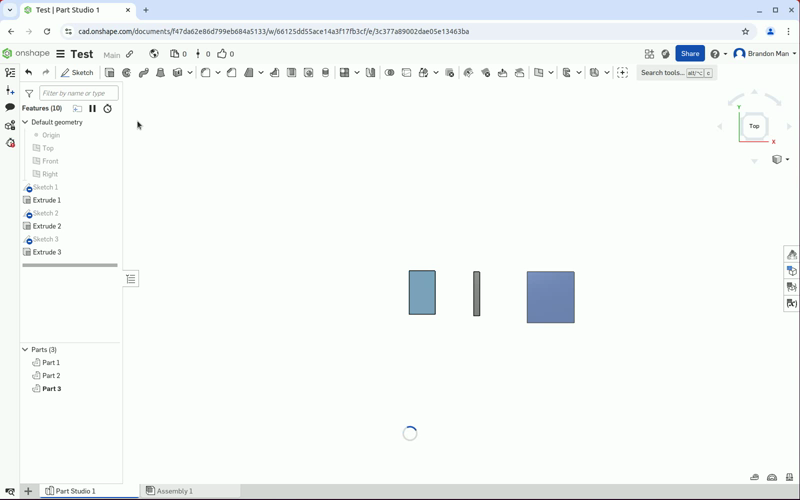
key(shift+h)
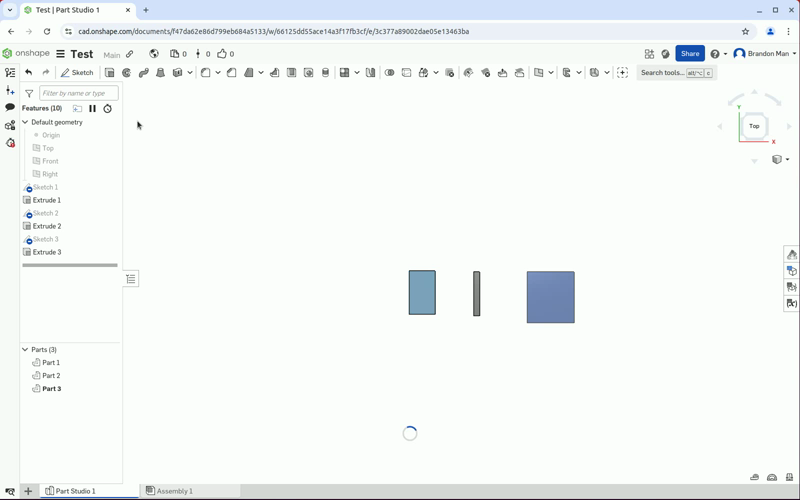
key(shift+7)
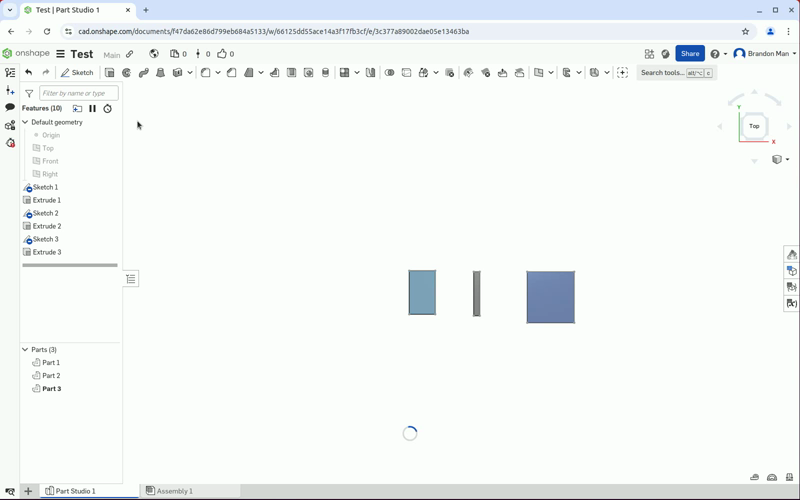
key(up, 3)
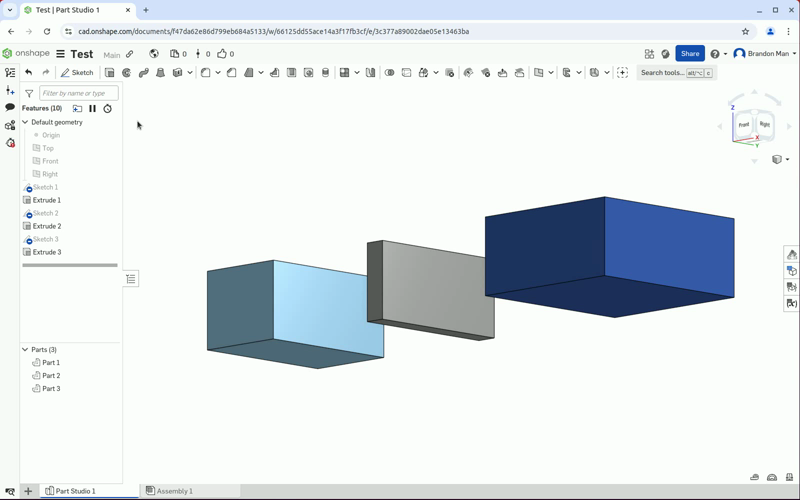
key(left, 3)
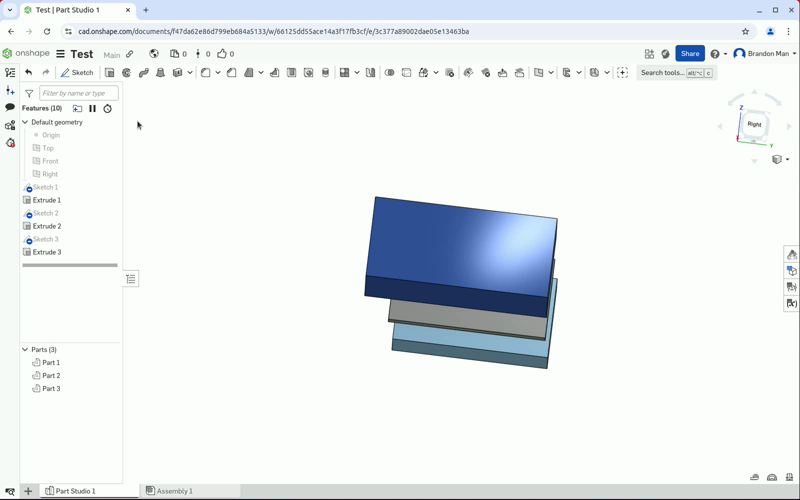
key(right, 3)
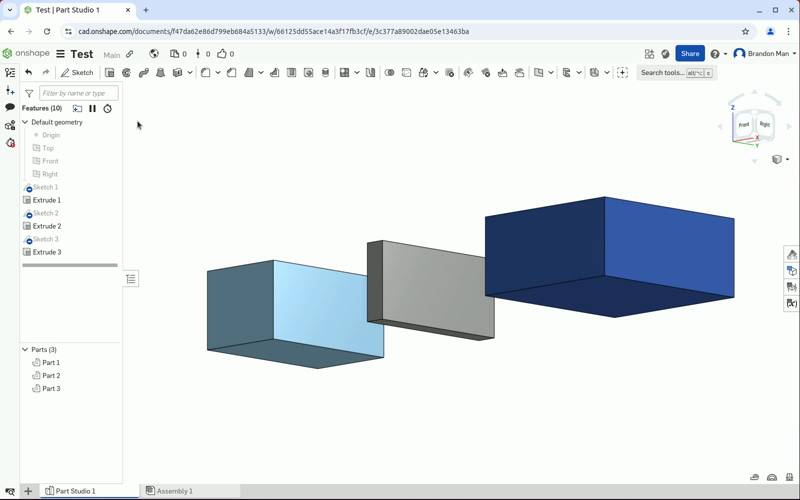
key(down, 3)
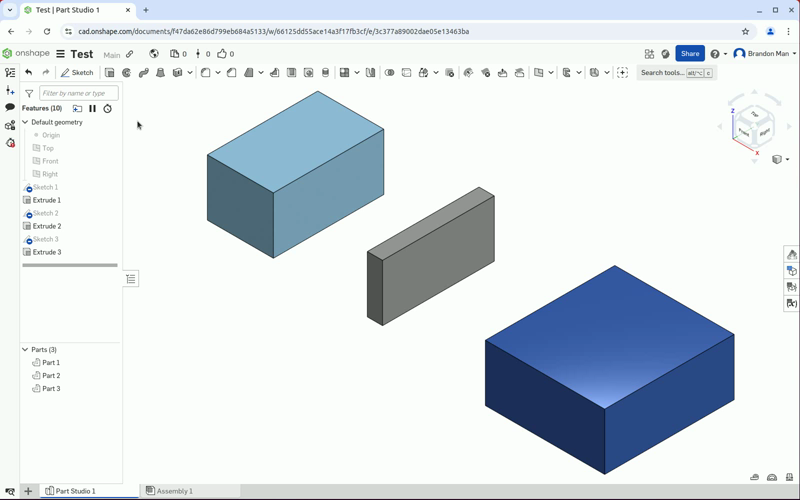
mouse_move(73, 189)
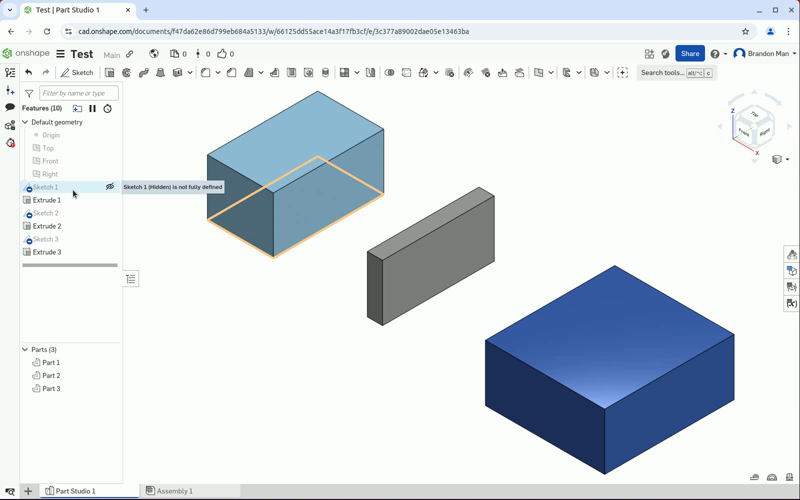
click(73, 189)